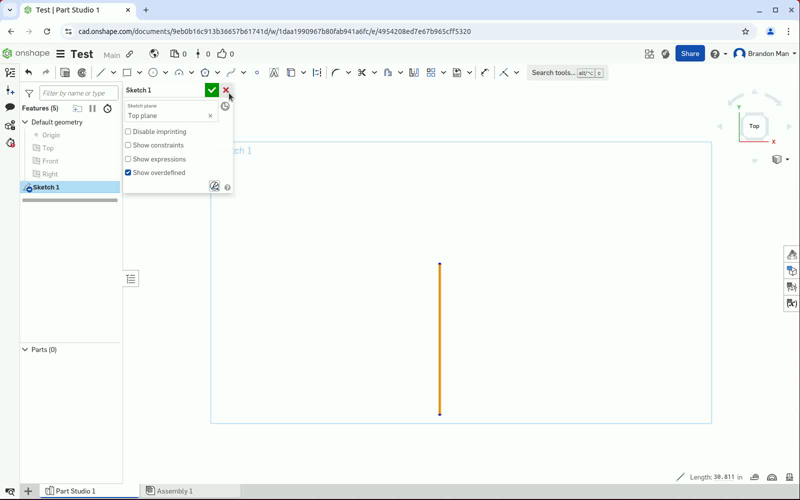
key(shift+h)
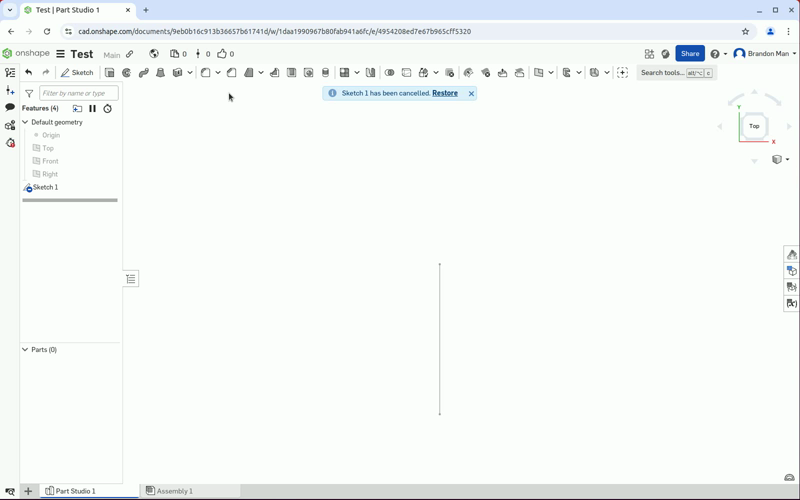
mouse_move(73, 352)
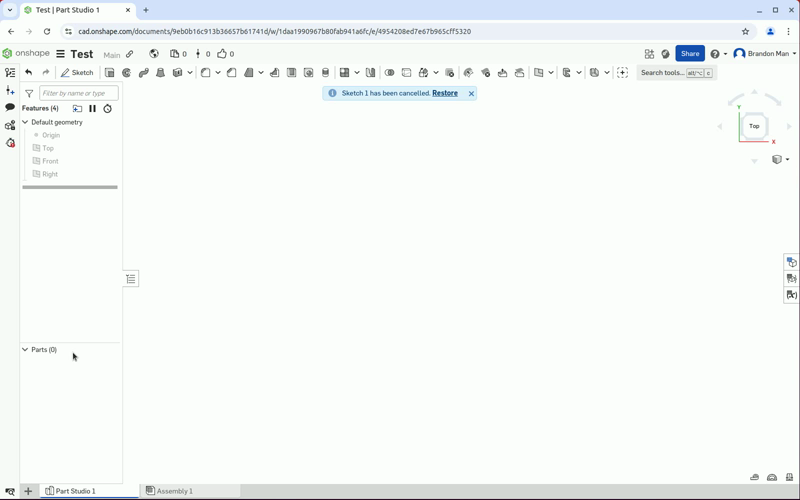
key(y)
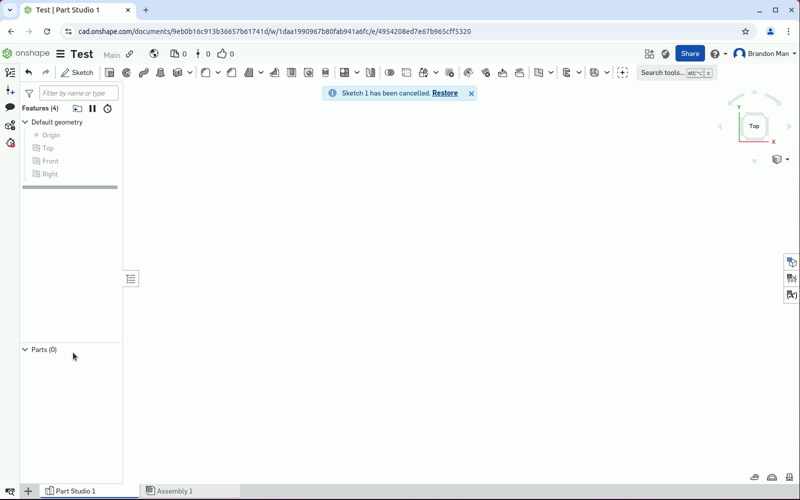
key(shift+p)
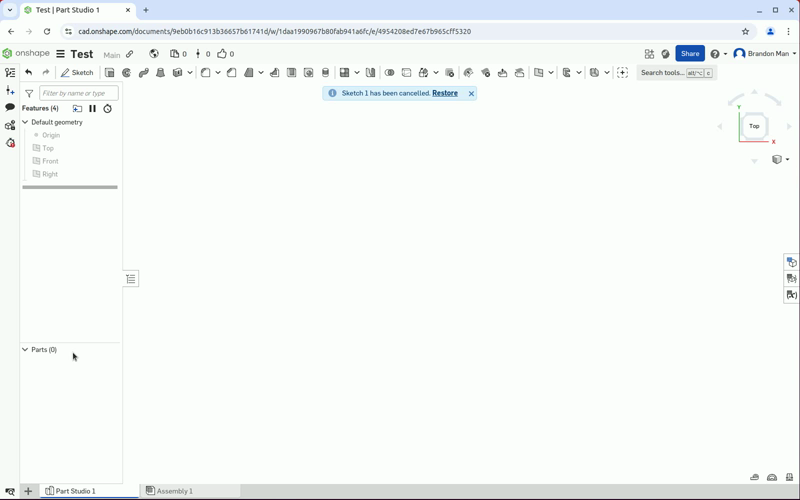
key(space)
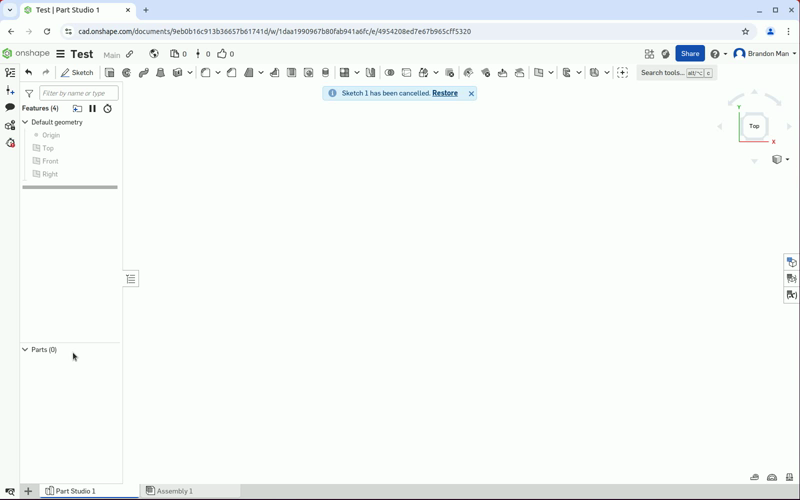
key_down(shift)
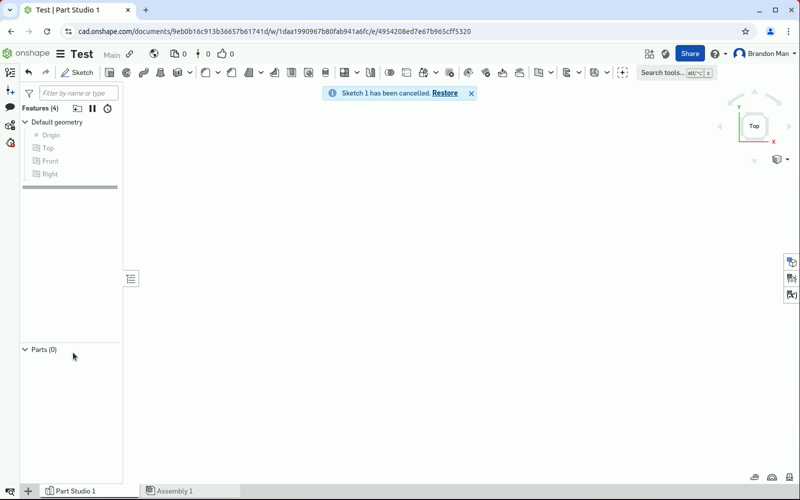
key(up)
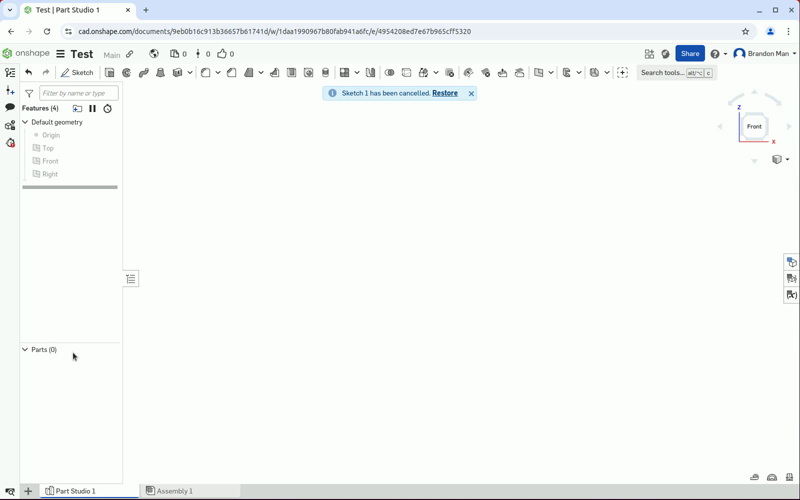
key_up(shift)
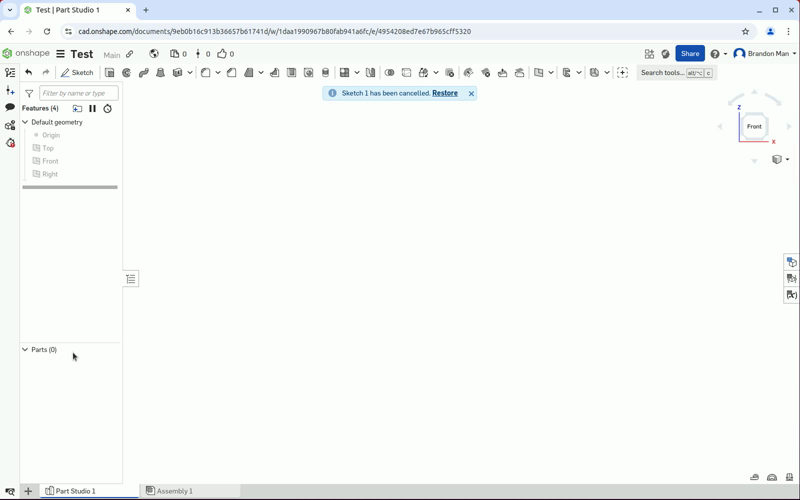
mouse_move(73, 352)
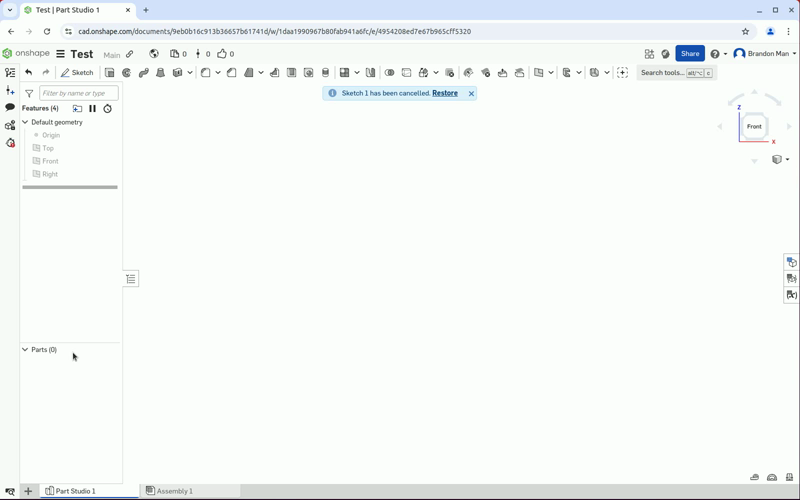
key(shift+y)
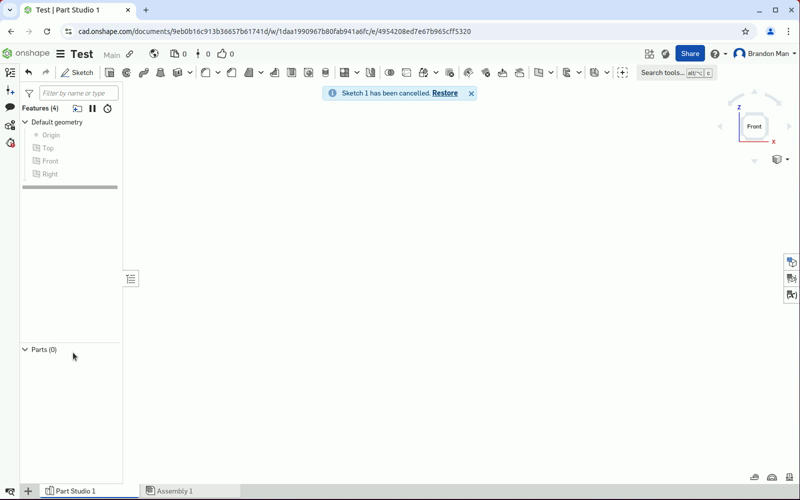
key(shift+s)
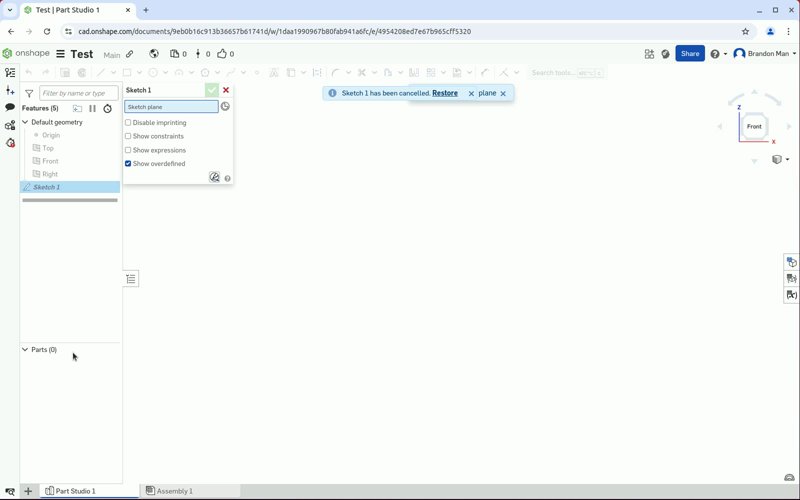
mouse_move(73, 163)
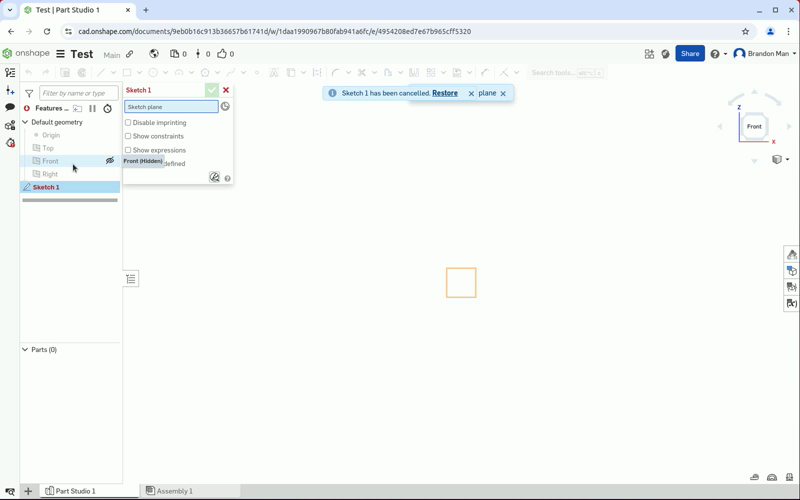
click(73, 163)
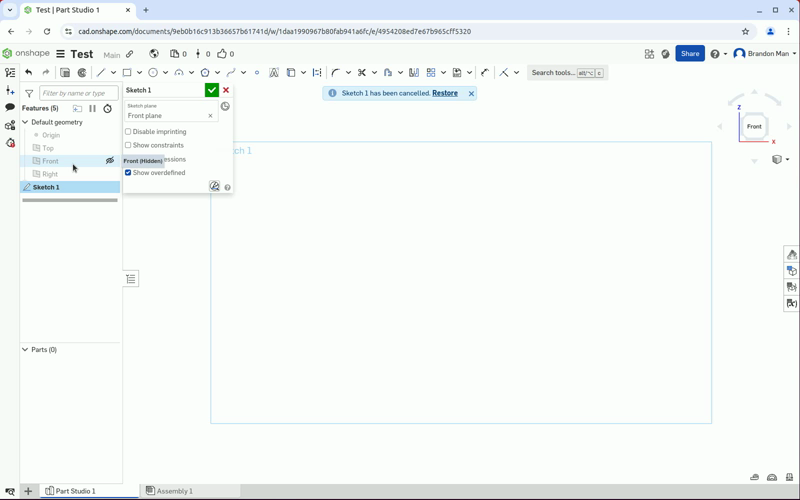
mouse_move(73, 352)
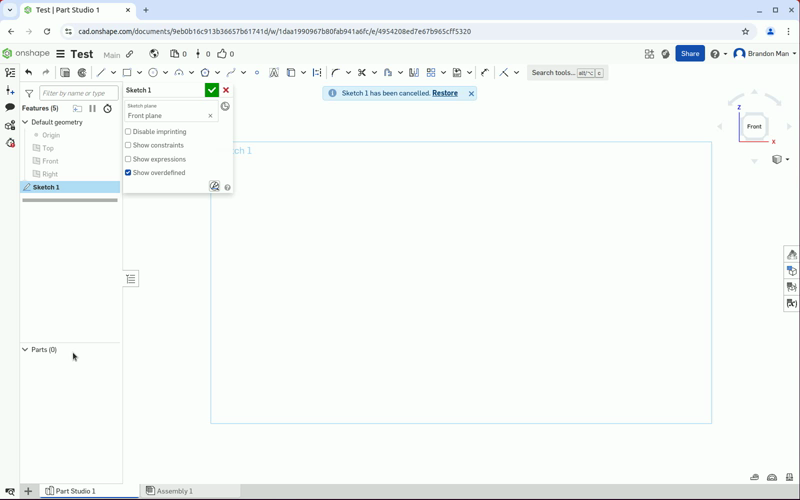
key(y)
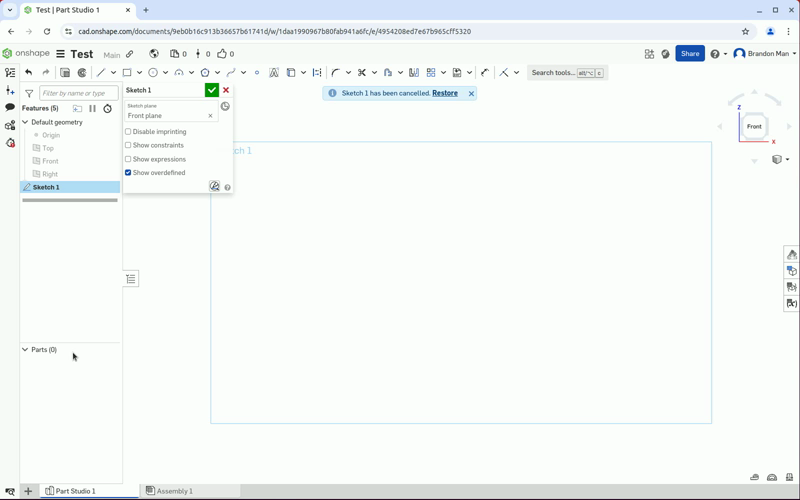
key(c)
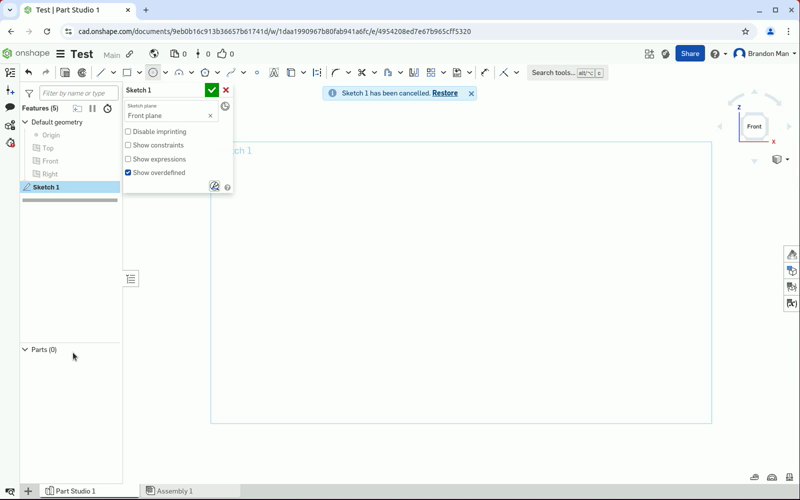
key_down(shift)
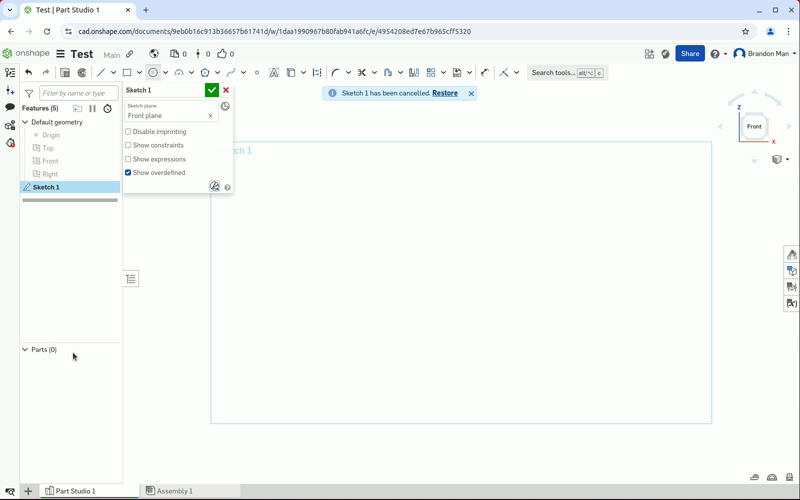
mouse_move(460, 282)
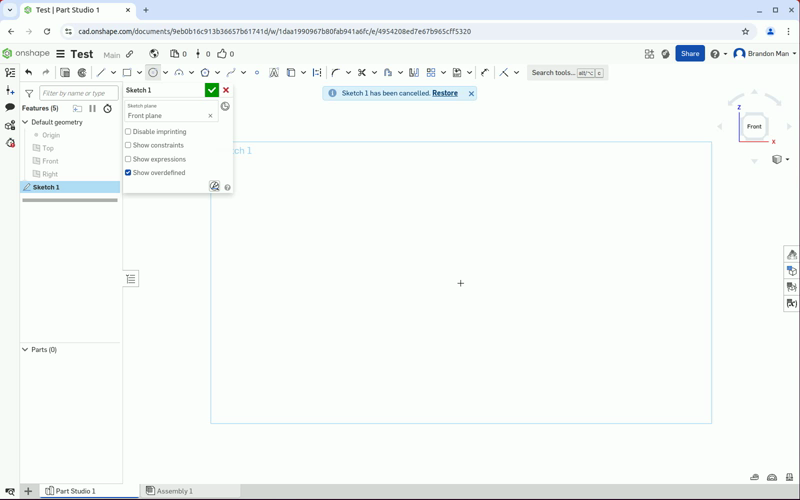
click(460, 282)
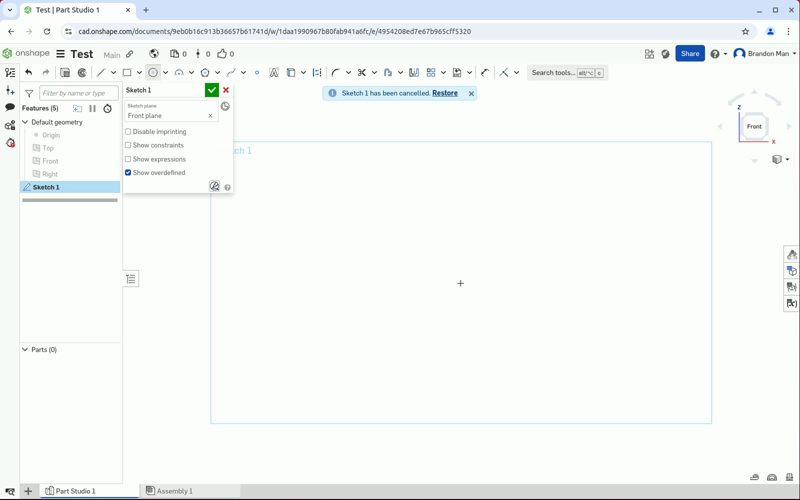
key_up(shift)
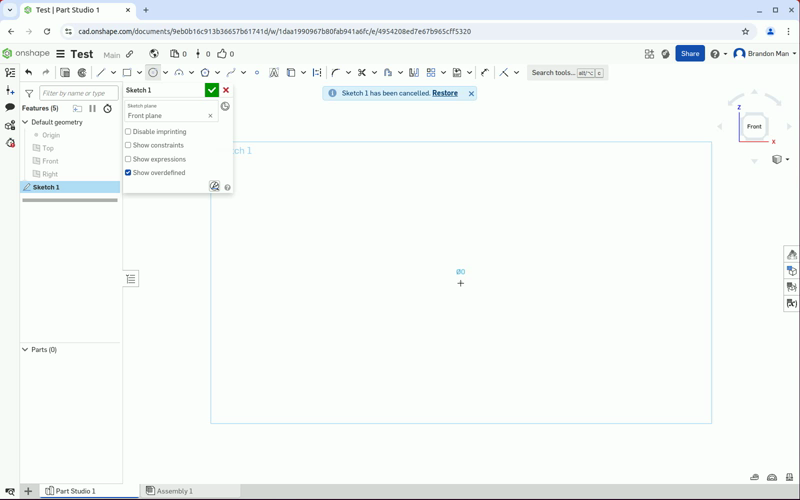
mouse_move(503, 282)
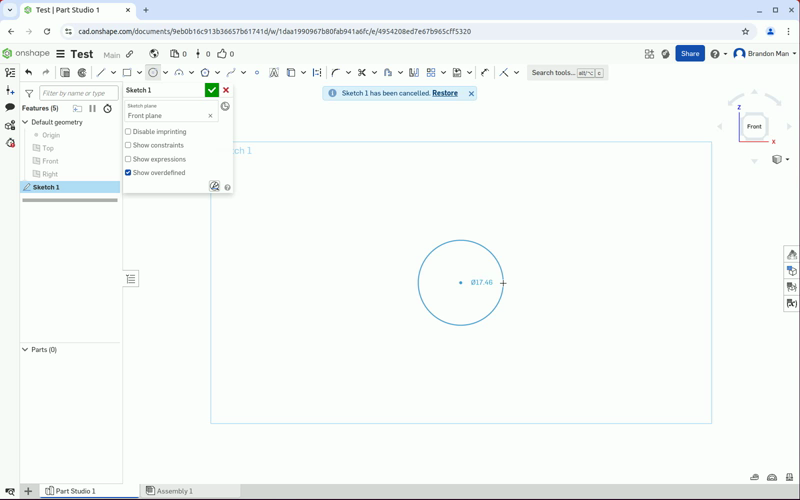
click(503, 282)
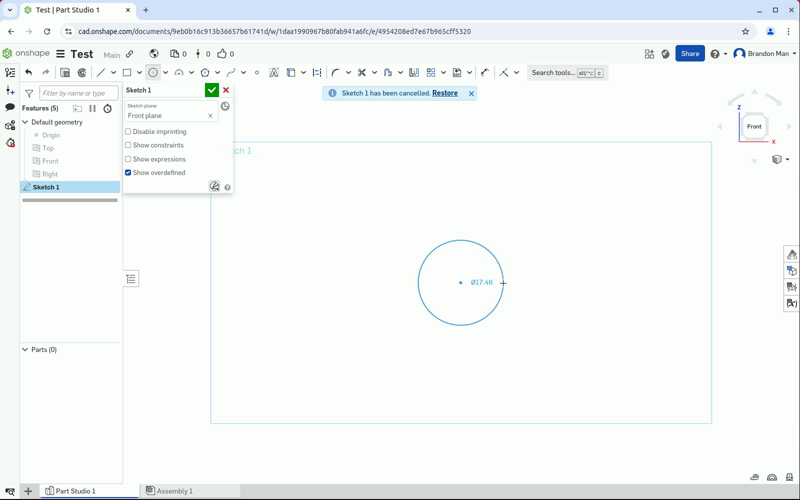
key(esc)
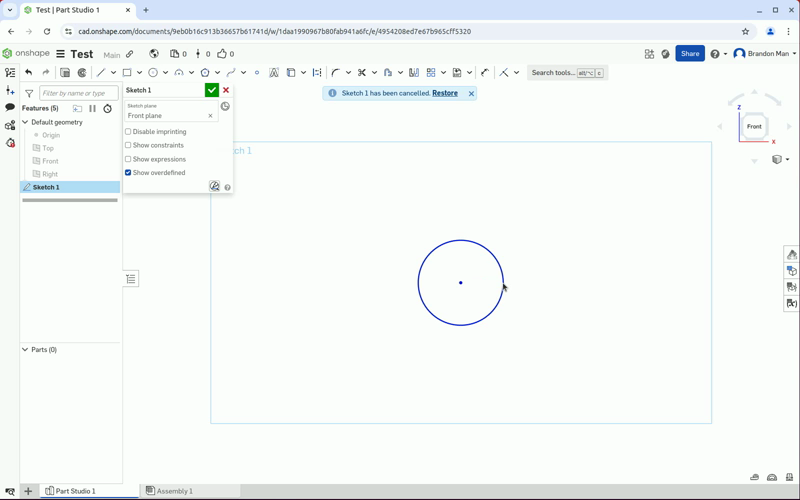
key(c)
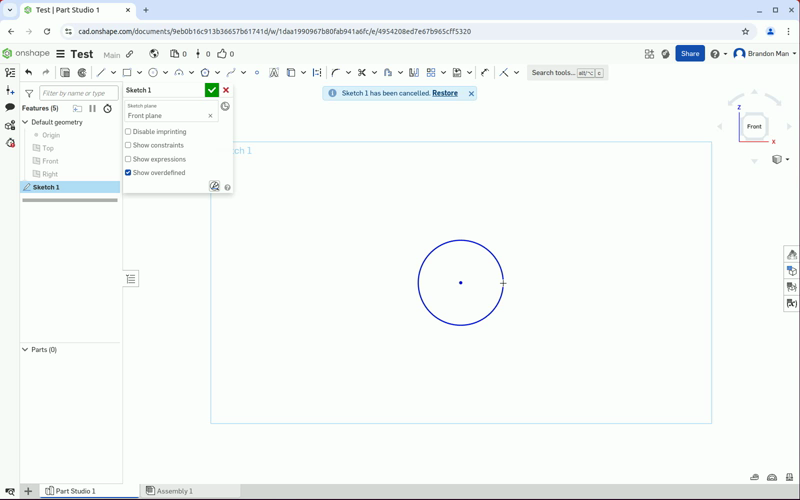
key_down(shift)
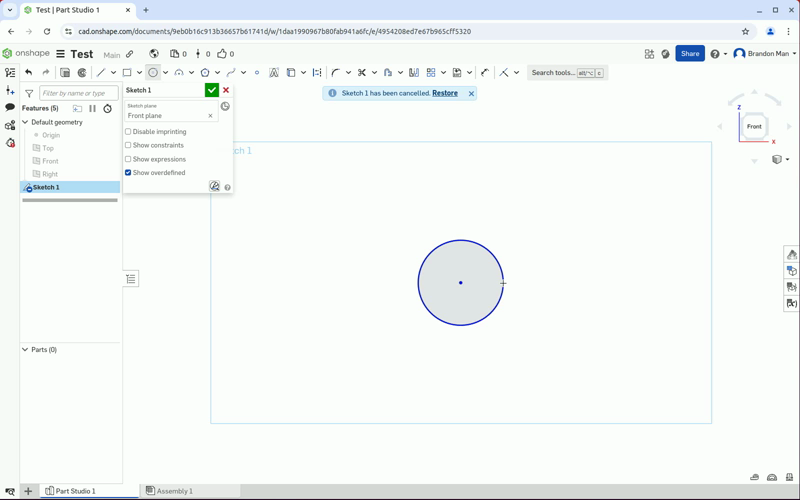
mouse_move(460, 282)
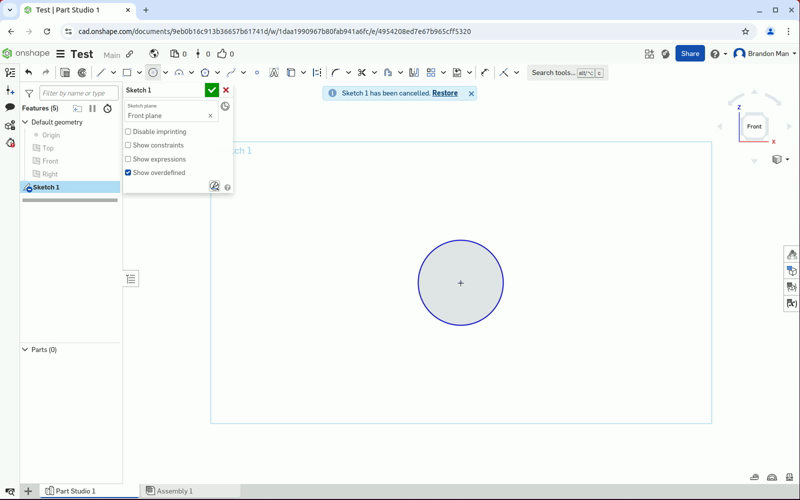
click(460, 282)
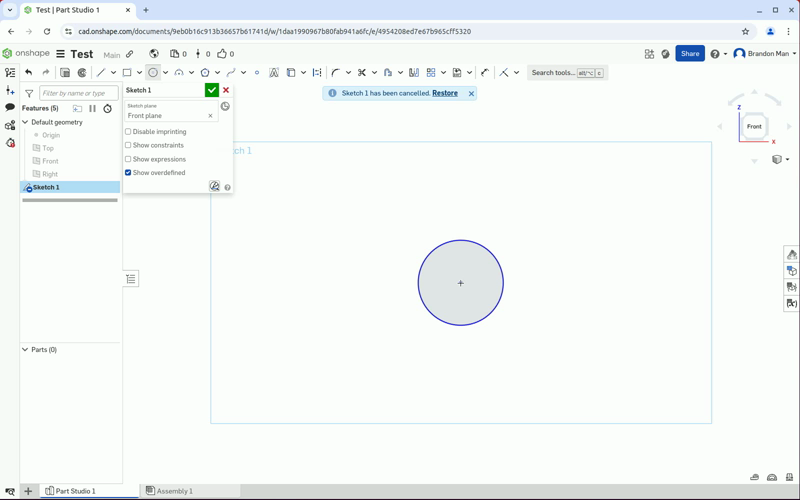
key_up(shift)
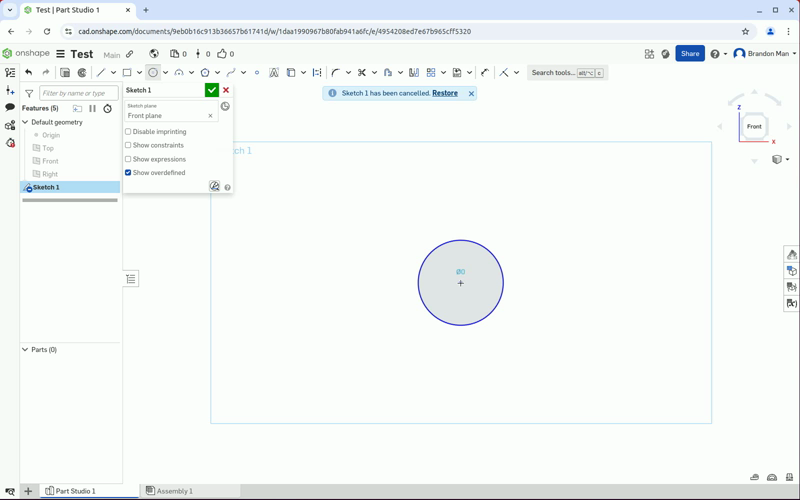
mouse_move(489, 282)
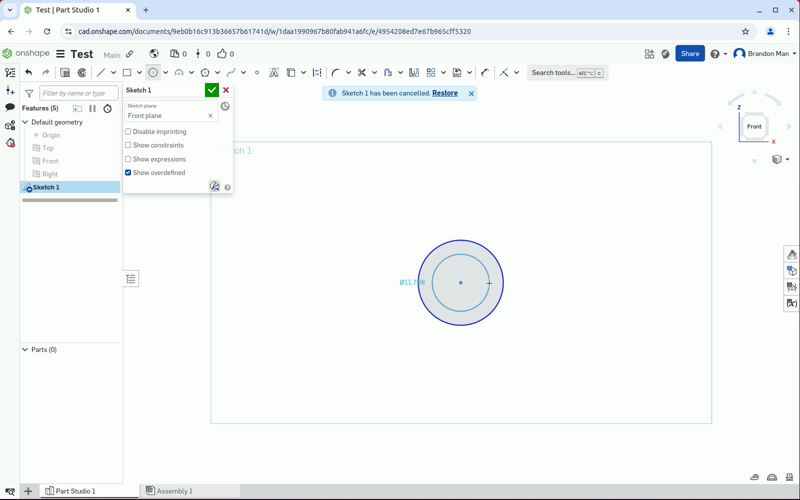
click(489, 282)
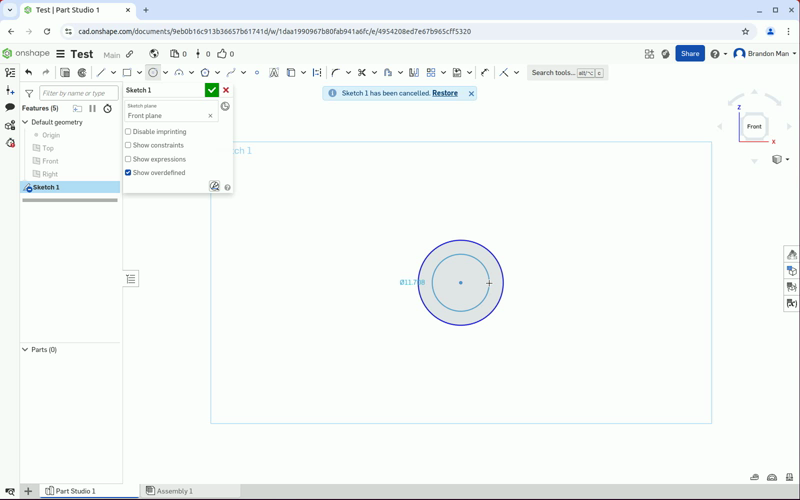
key(esc)
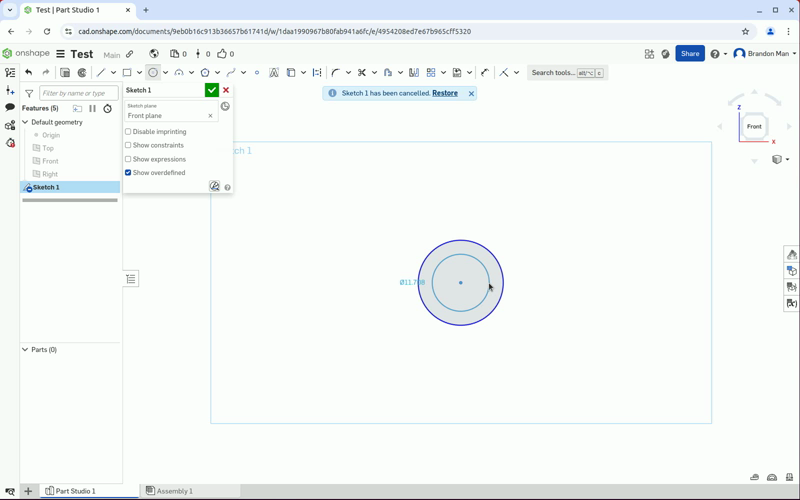
mouse_move(496, 265)
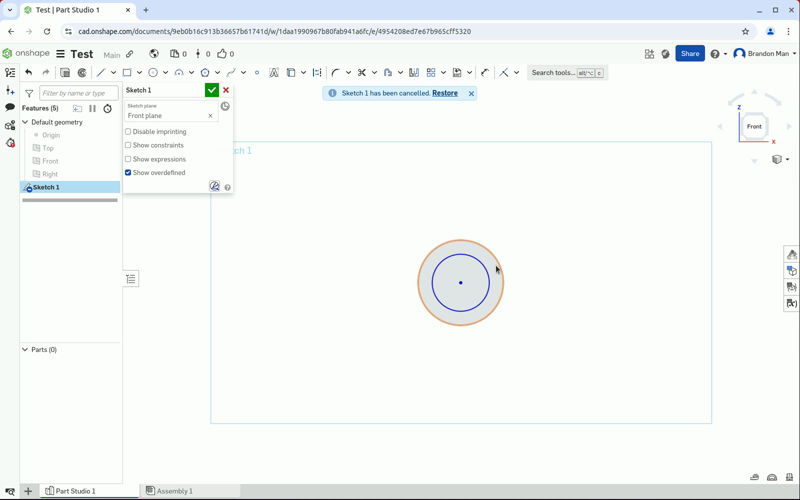
click(496, 265)
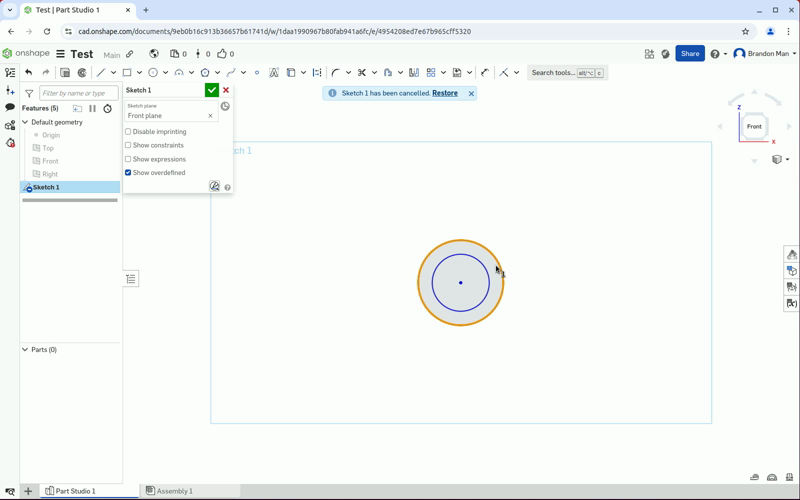
mouse_move(73, 352)
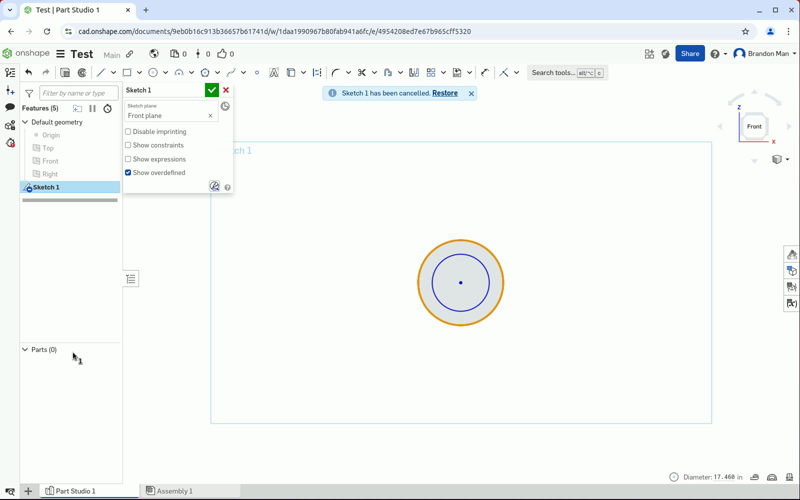
key(shift+y)
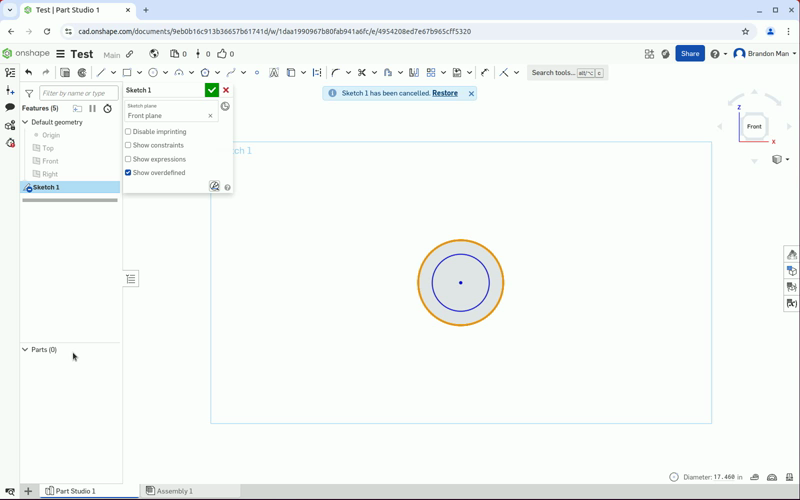
key(shift+e)
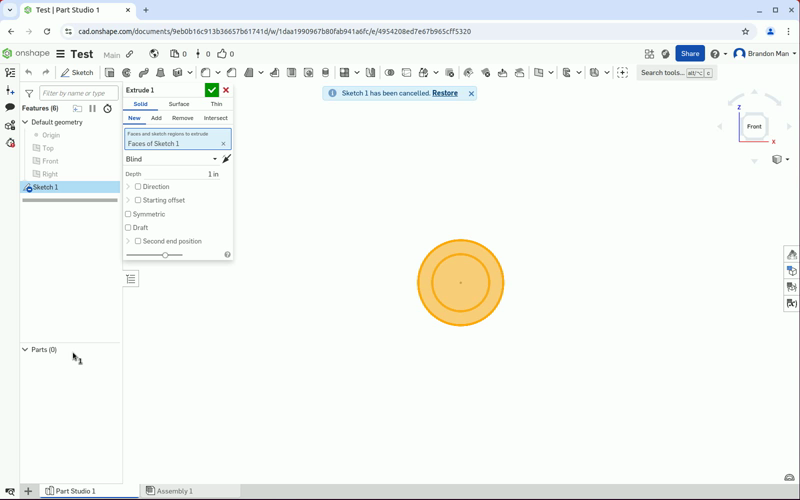
mouse_move(143, 106)
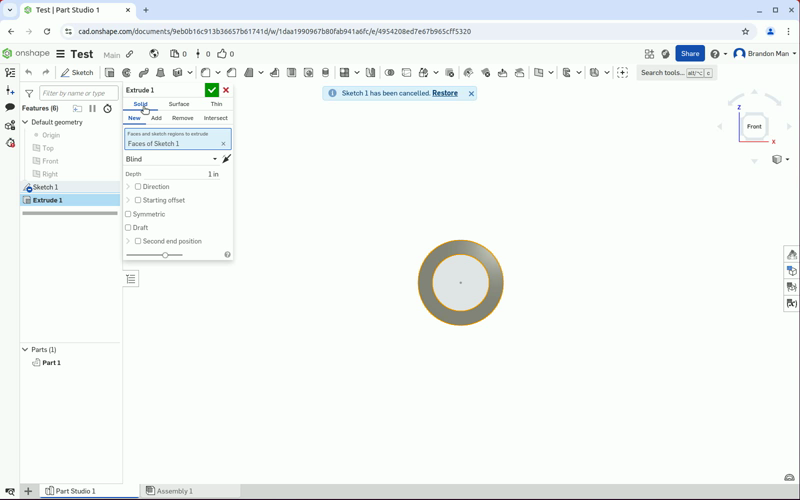
click(143, 106)
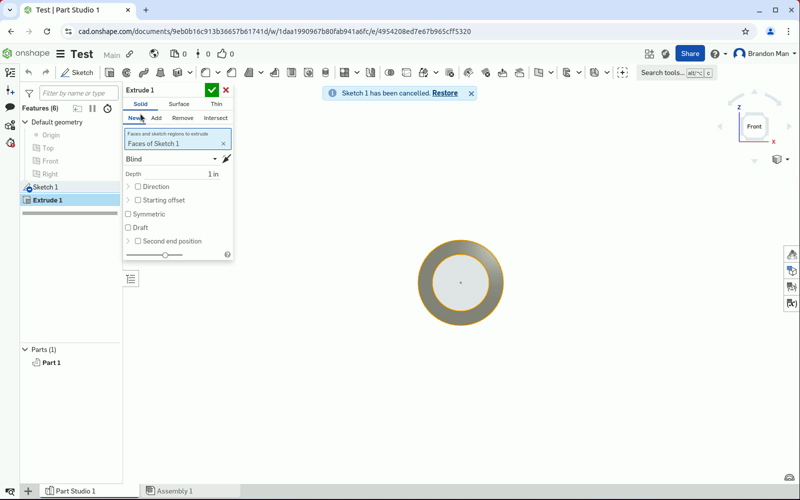
mouse_move(137, 120)
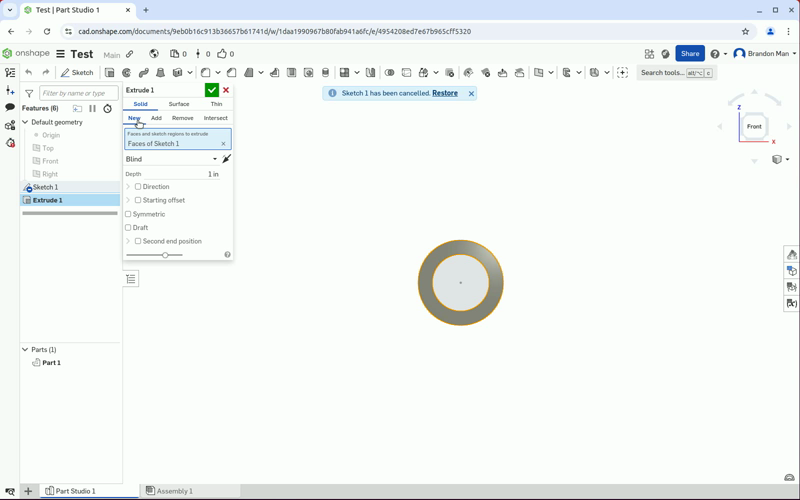
click(137, 120)
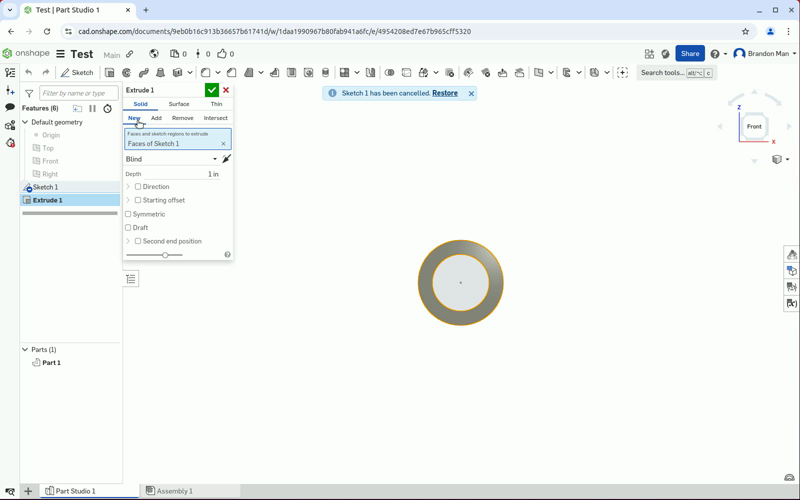
key(tab, 4)
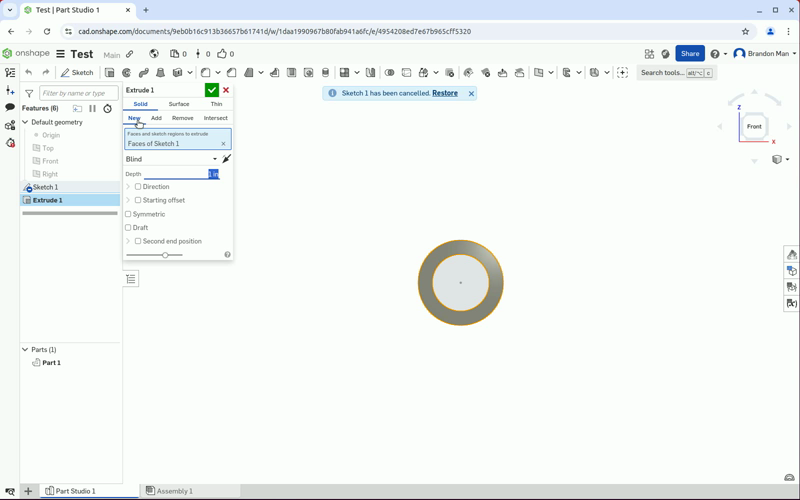
text(3.611)
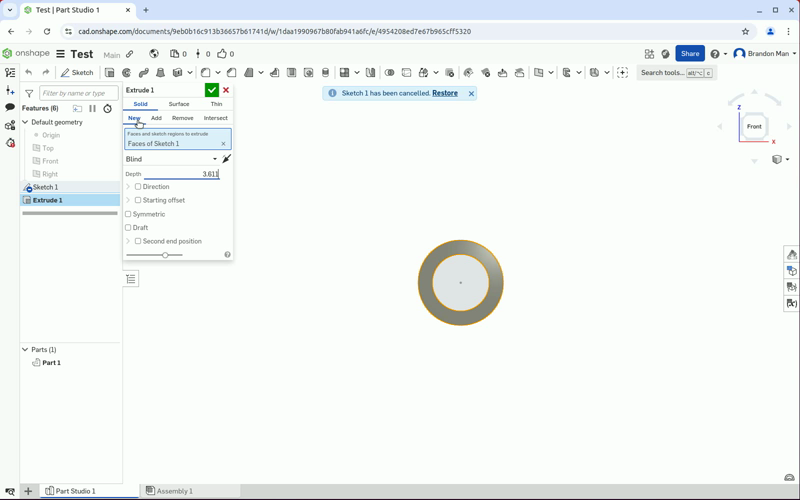
key(enter)
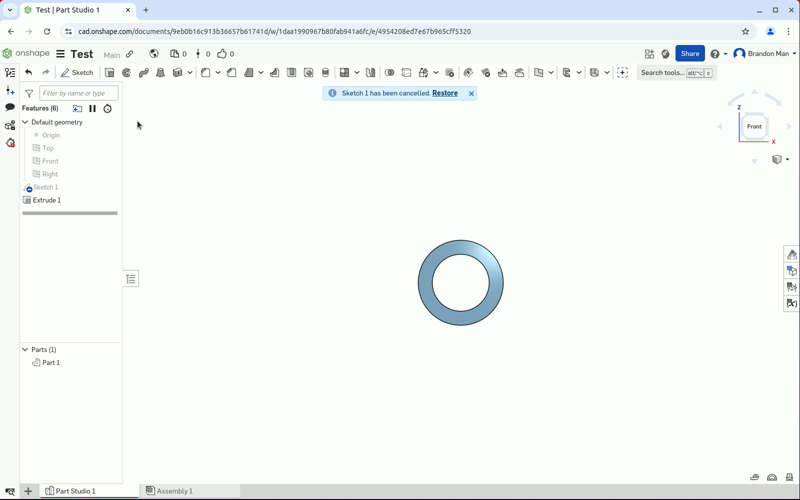
key(shift+h)
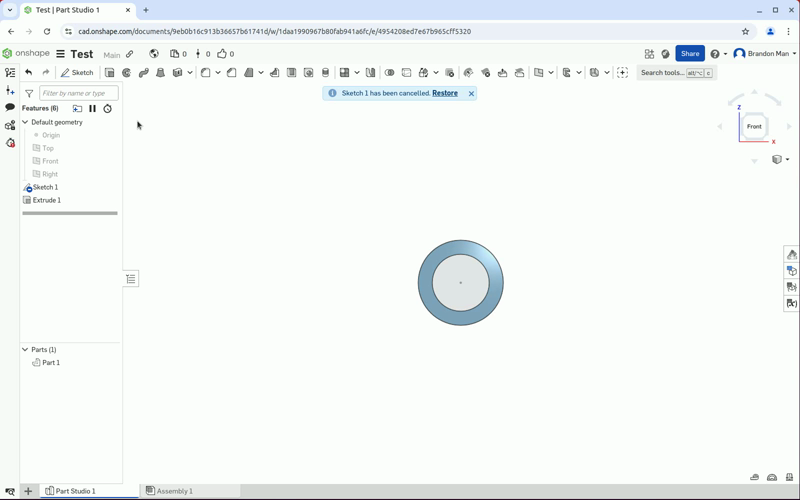
key(shift+h)
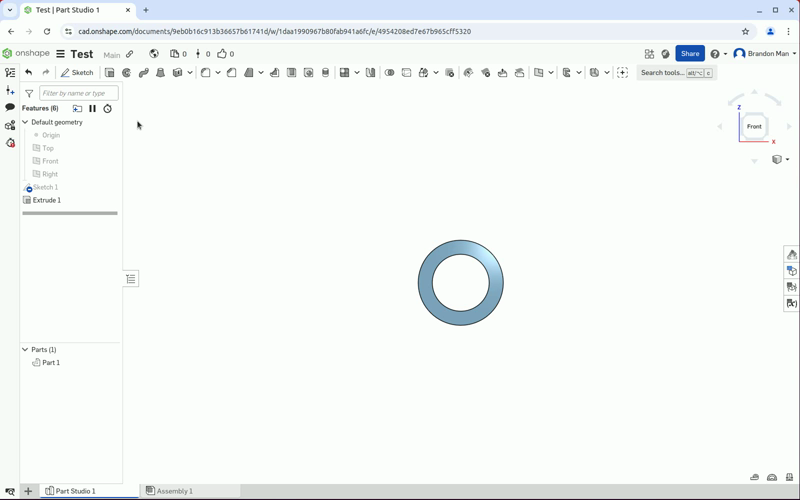
mouse_move(73, 189)
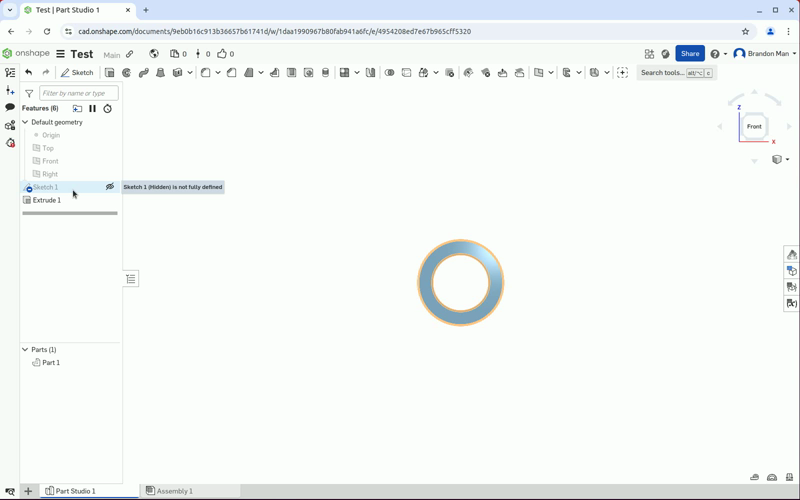
click(73, 189)
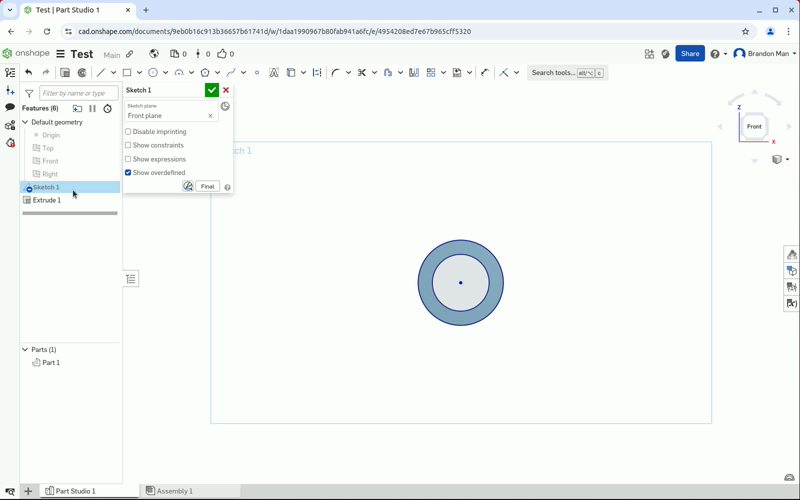
mouse_move(229, 92)
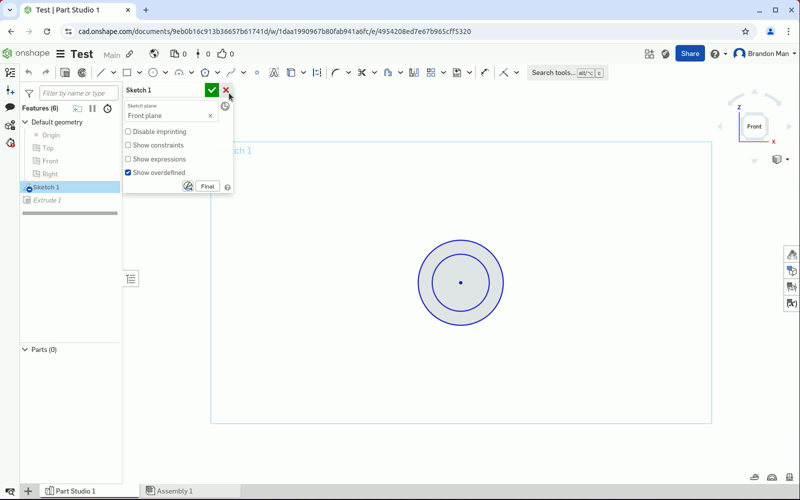
click(229, 92)
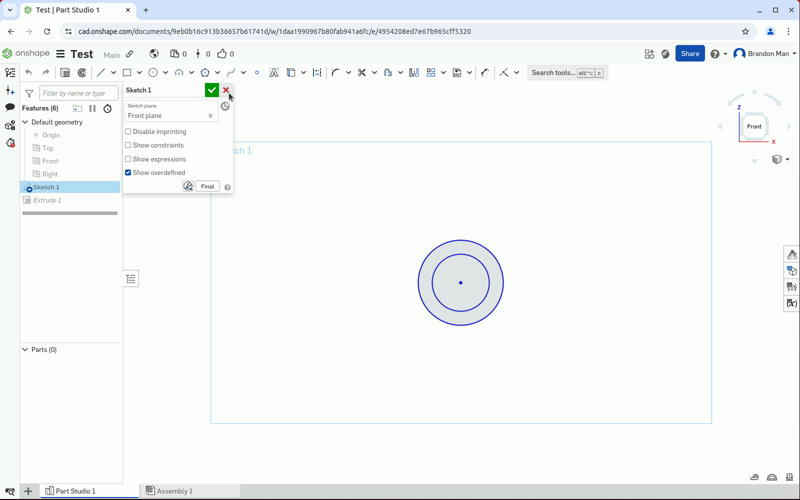
key(shift+s)
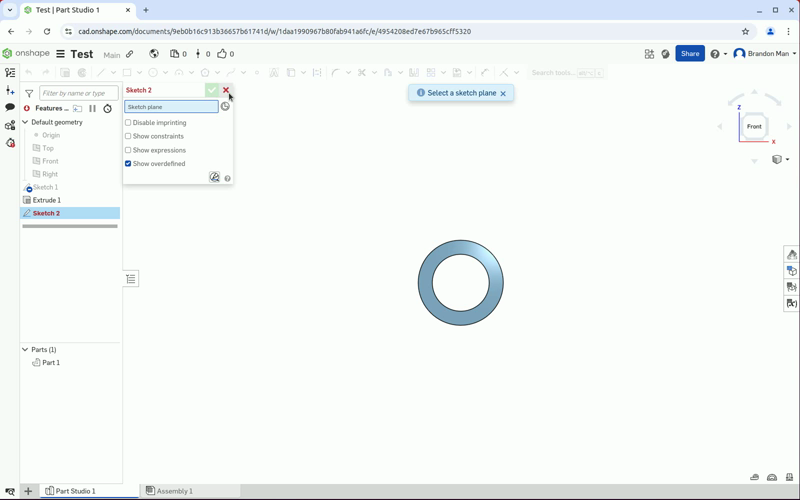
mouse_move(73, 163)
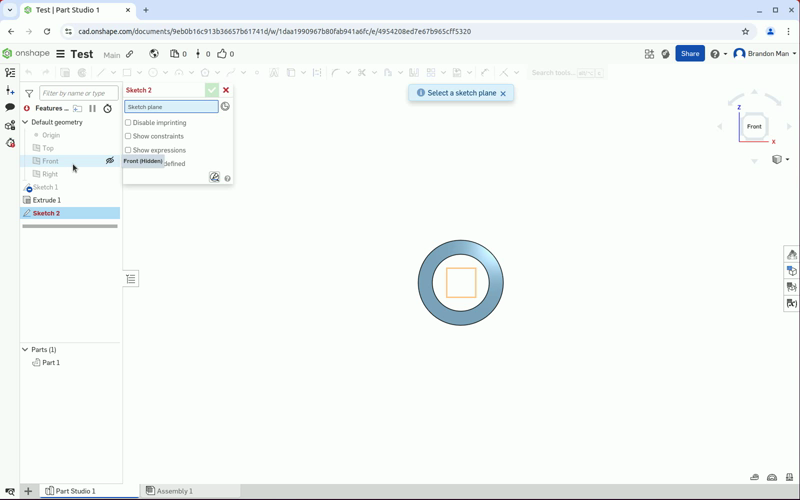
click(73, 163)
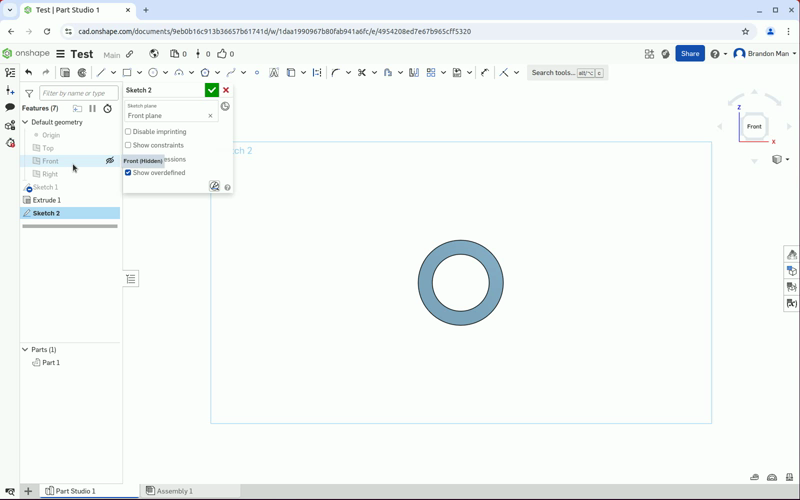
mouse_move(73, 352)
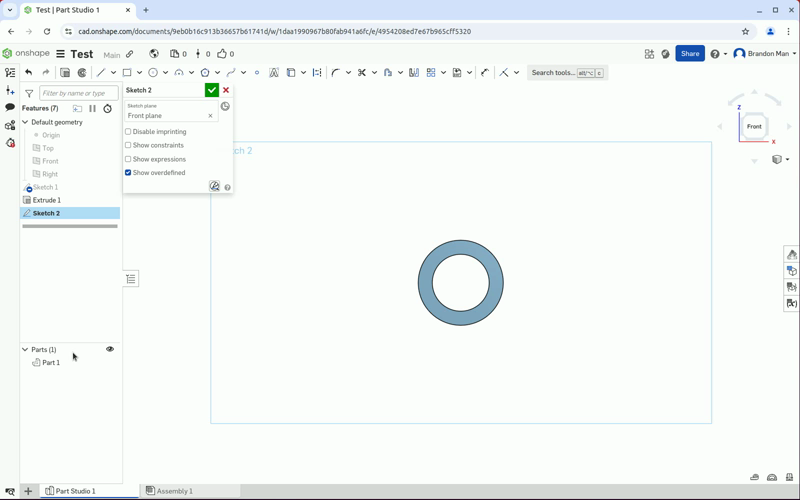
key(y)
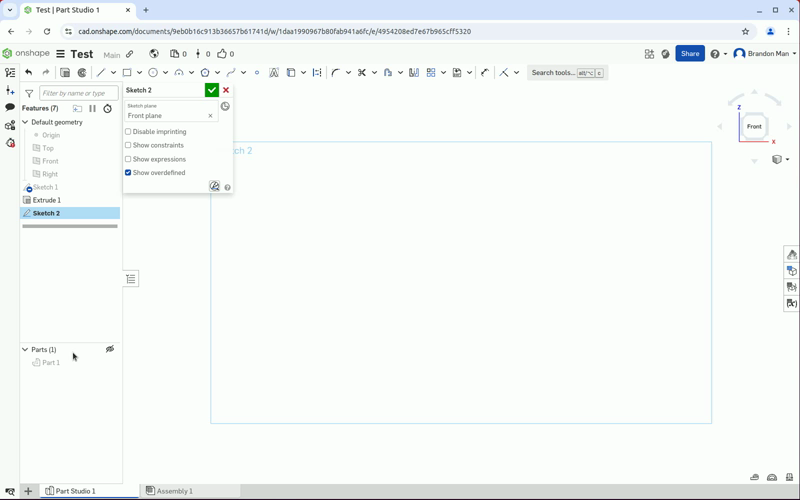
key(c)
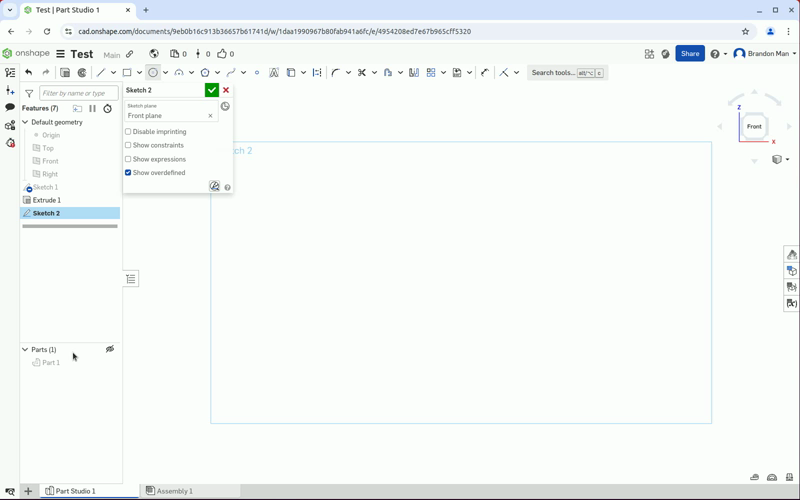
key_down(shift)
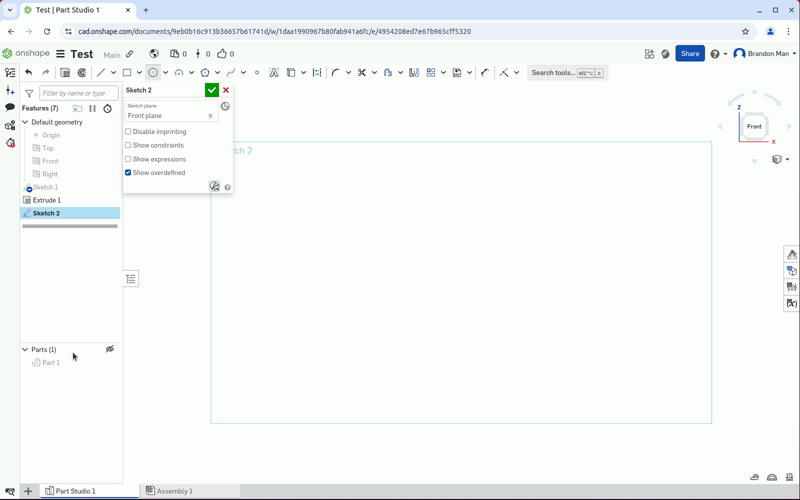
mouse_move(460, 282)
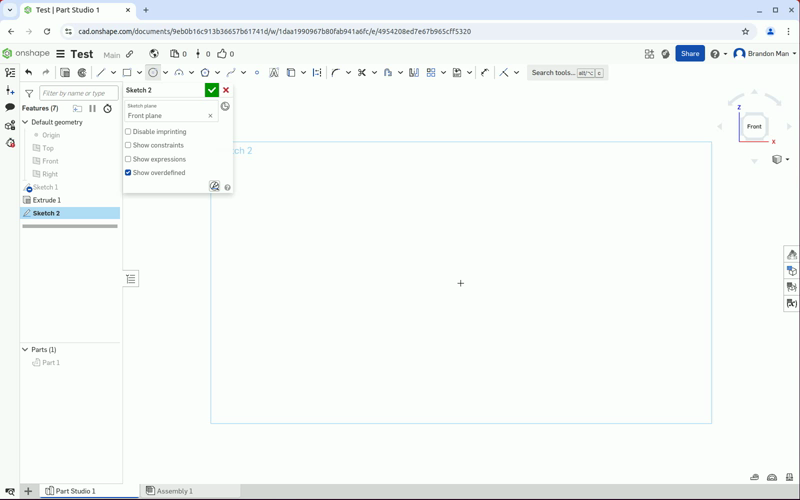
click(460, 282)
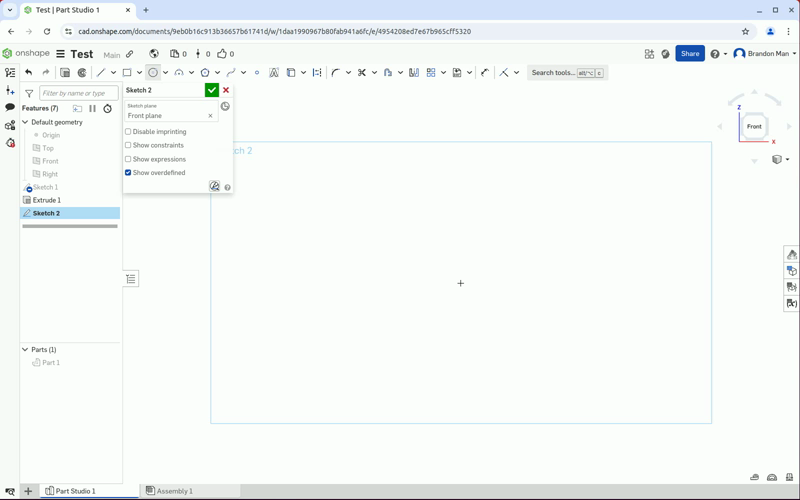
key_up(shift)
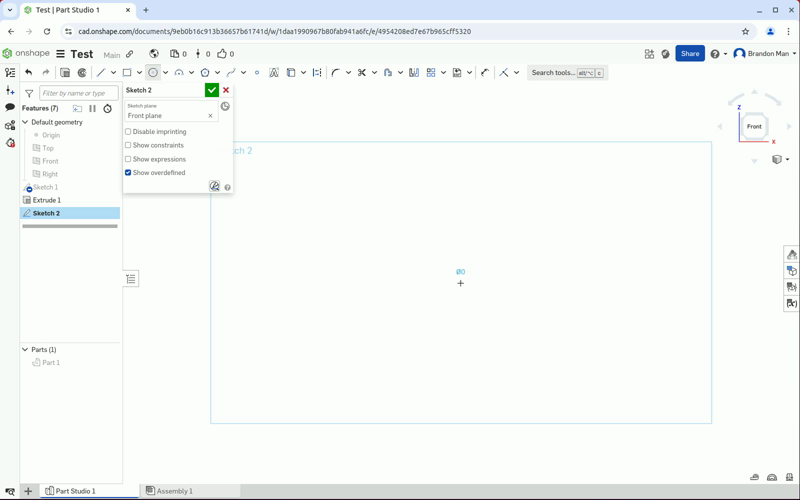
mouse_move(503, 282)
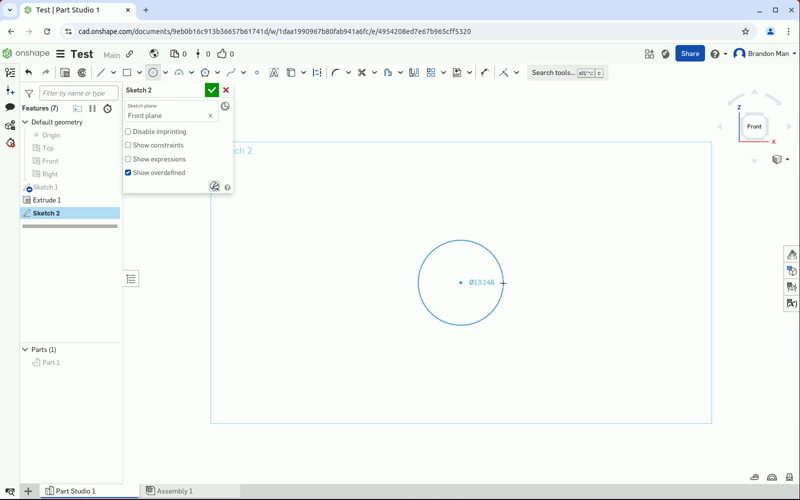
click(503, 282)
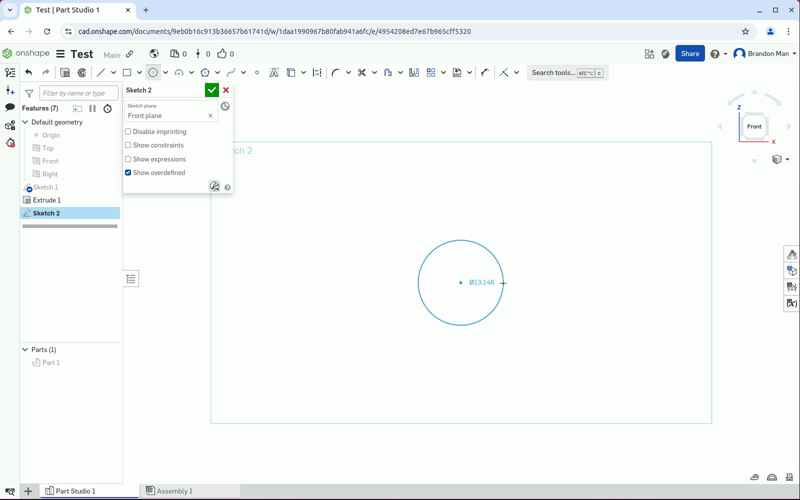
key(esc)
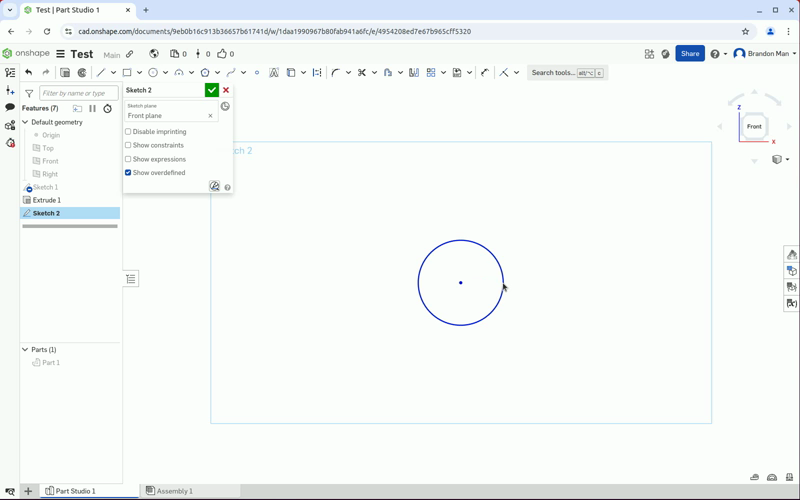
key(c)
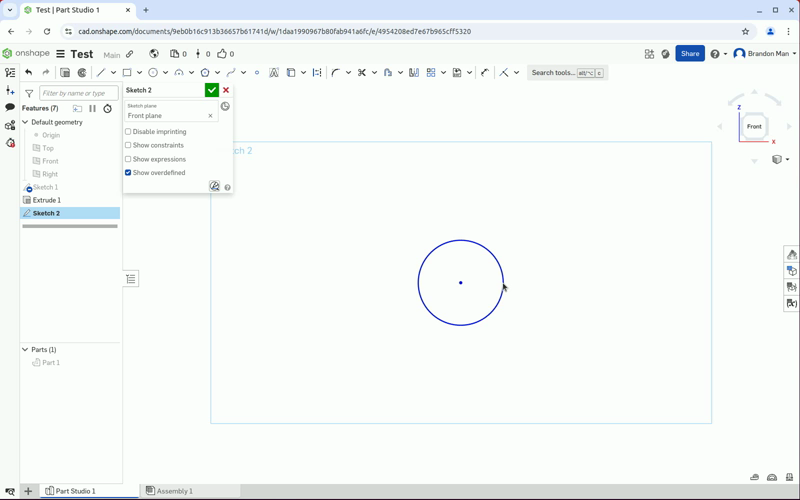
key_down(shift)
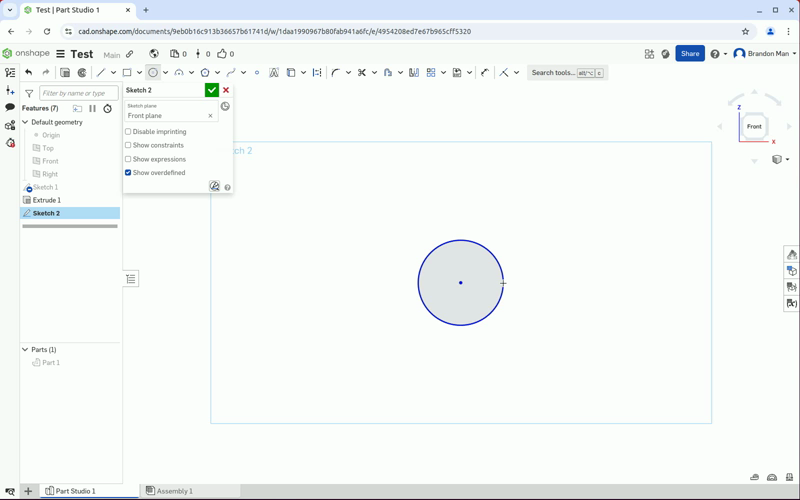
mouse_move(460, 282)
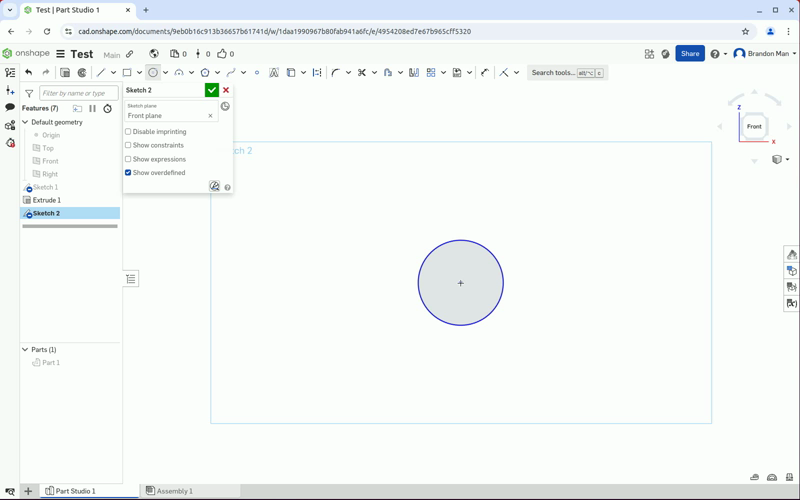
click(460, 282)
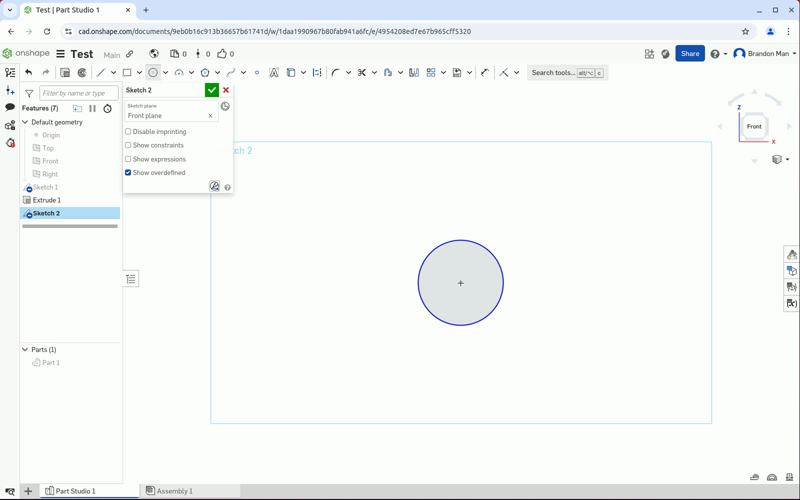
key_up(shift)
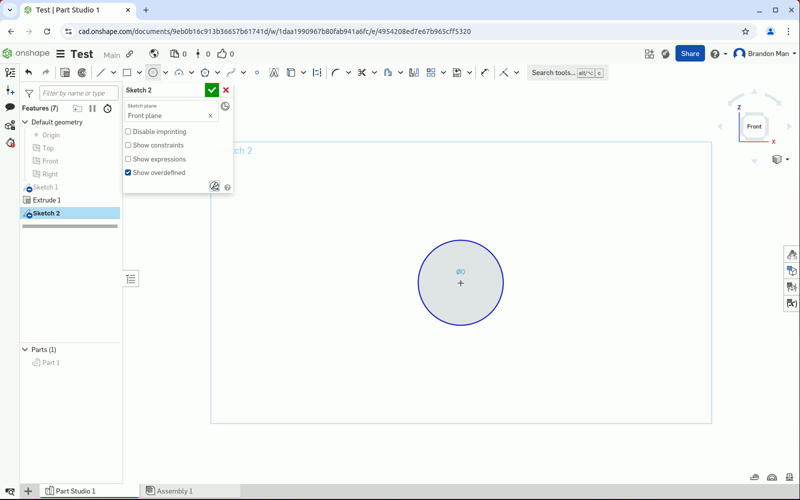
mouse_move(489, 282)
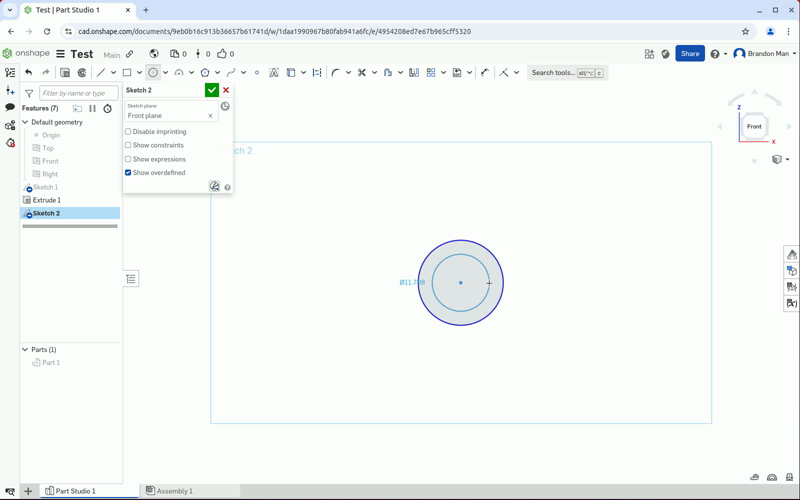
click(489, 282)
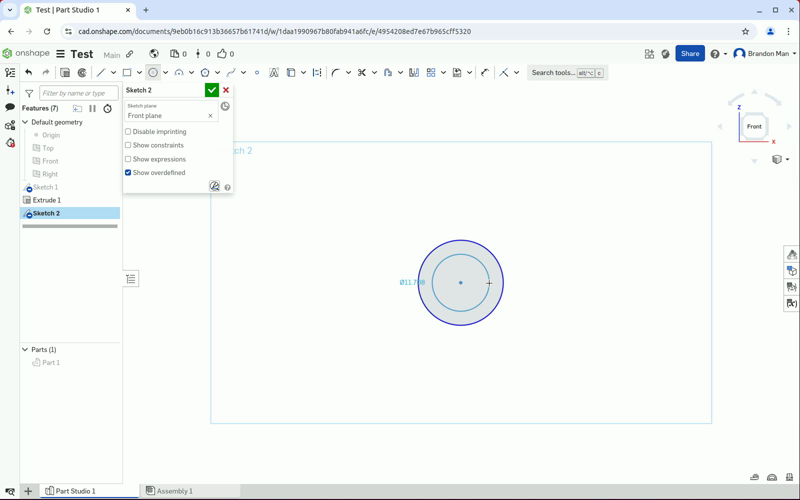
key(esc)
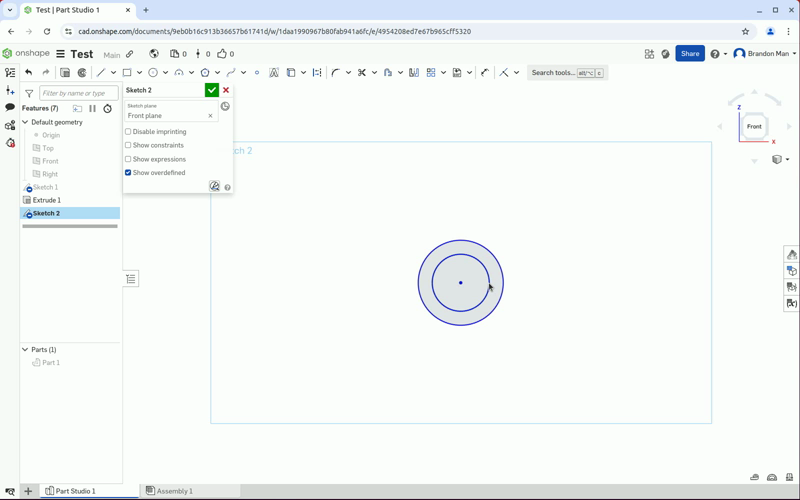
mouse_move(468, 313)
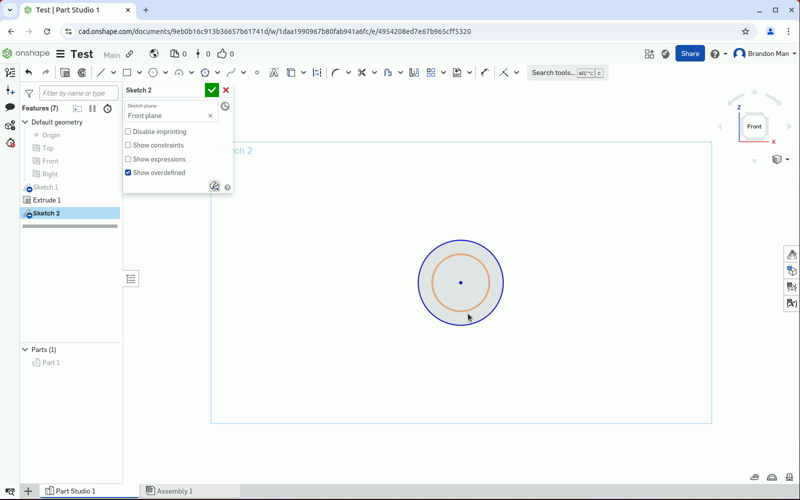
click(468, 313)
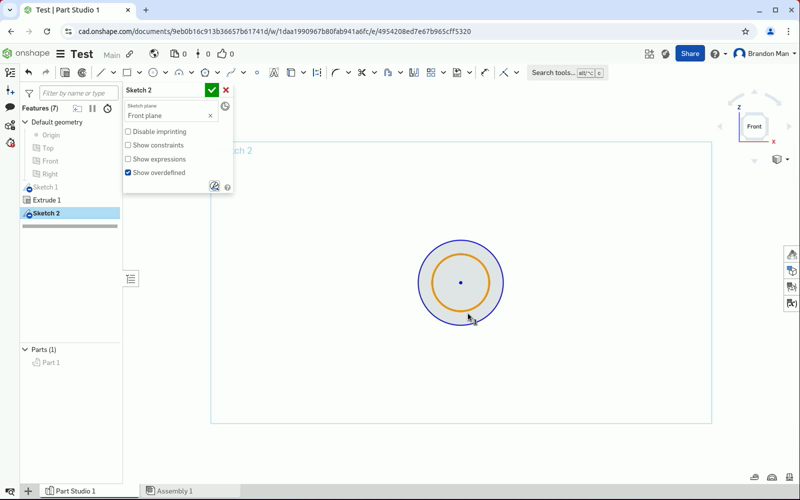
mouse_move(73, 352)
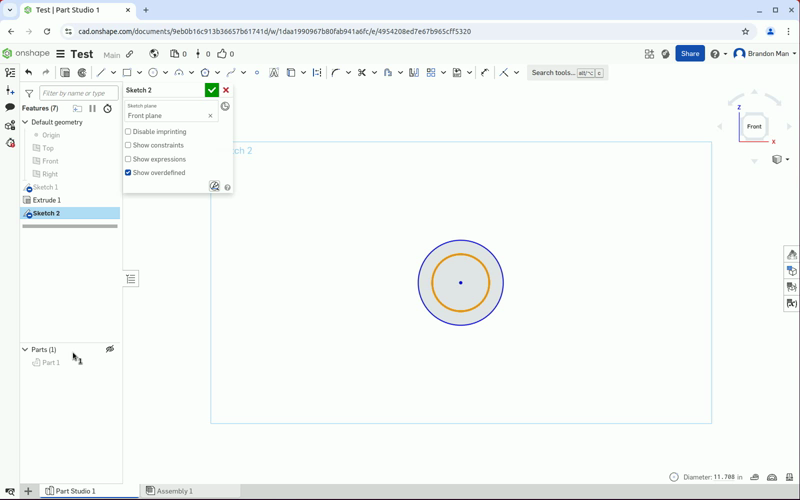
key(shift+y)
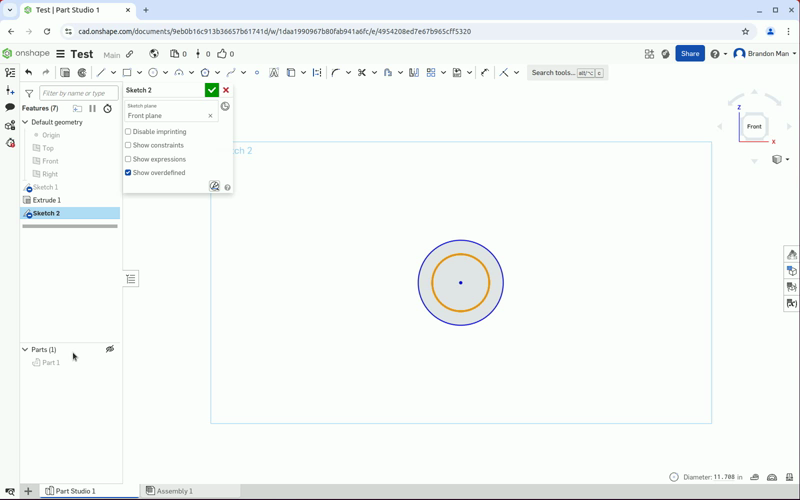
key(shift+e)
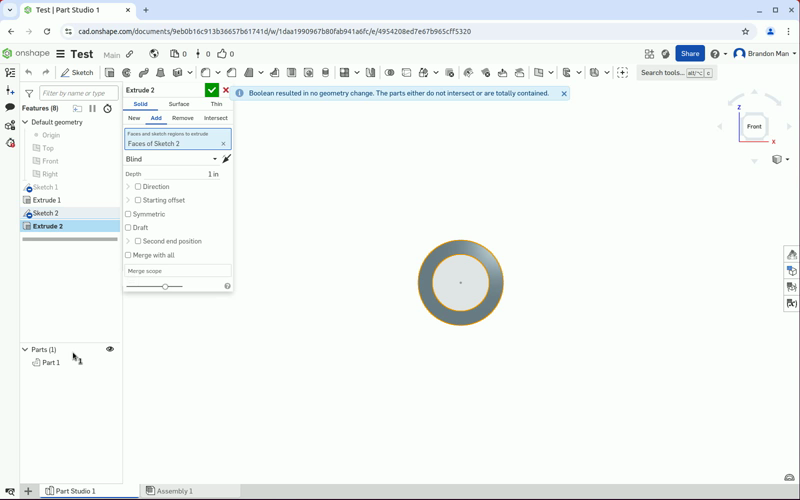
mouse_move(143, 106)
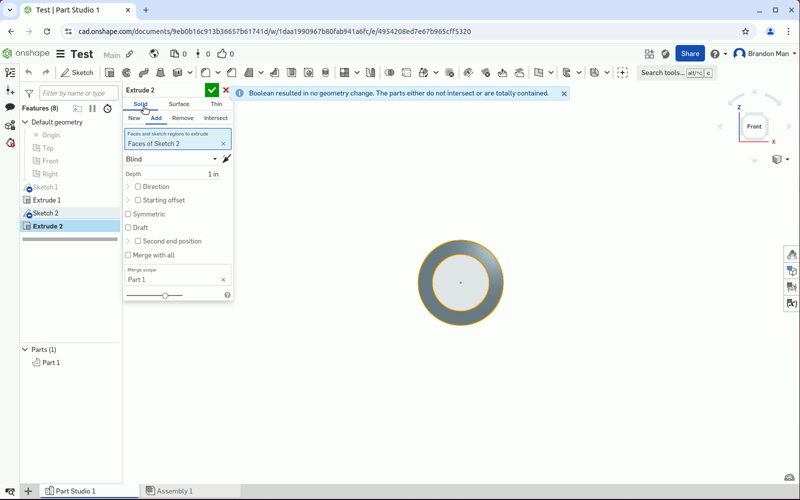
click(143, 106)
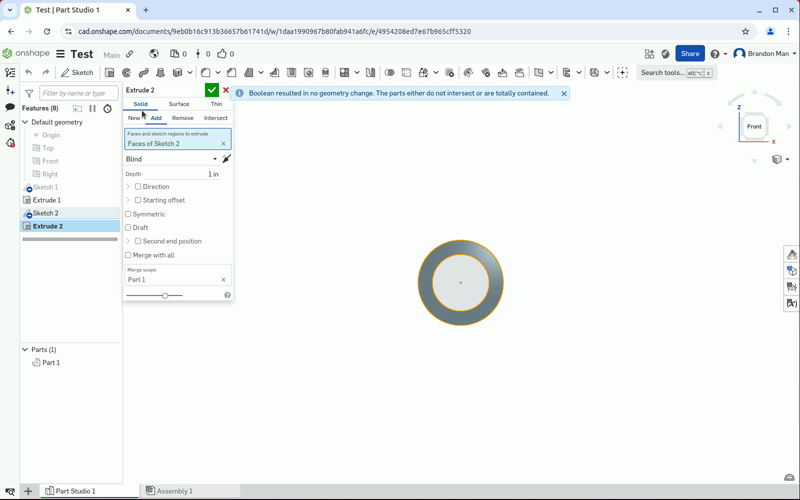
mouse_move(137, 120)
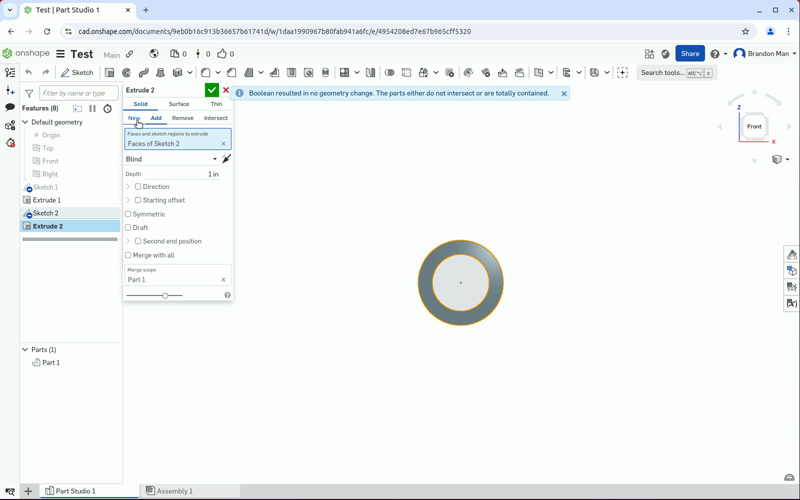
click(137, 120)
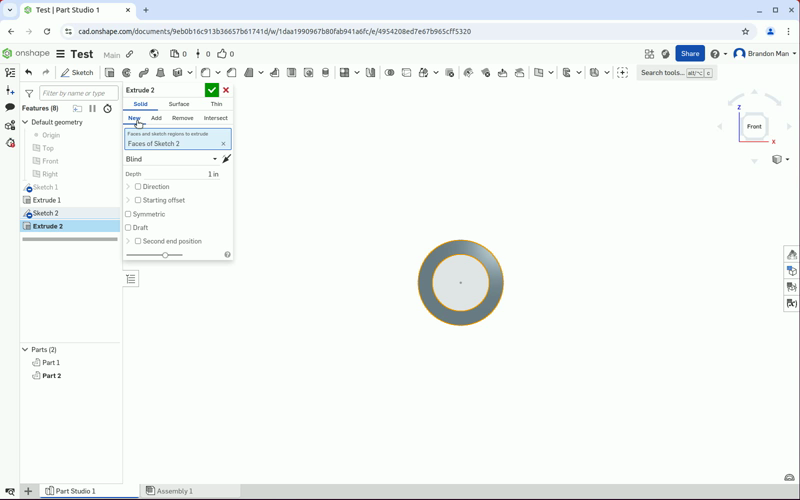
key(tab, 4)
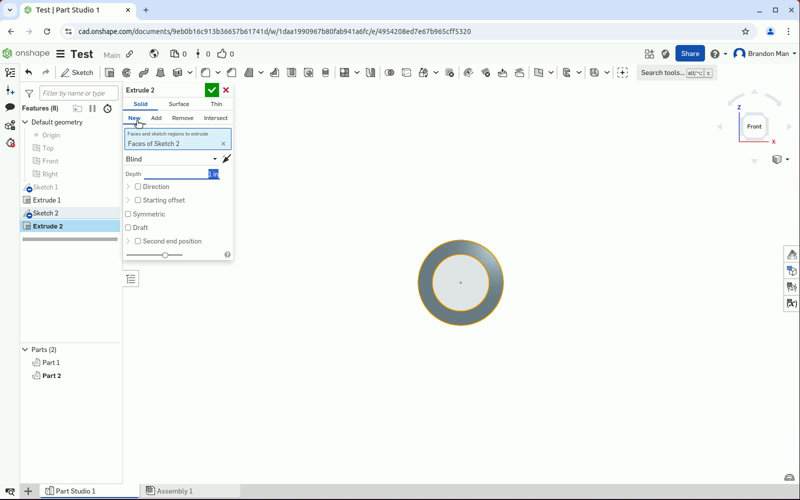
text(3.611)
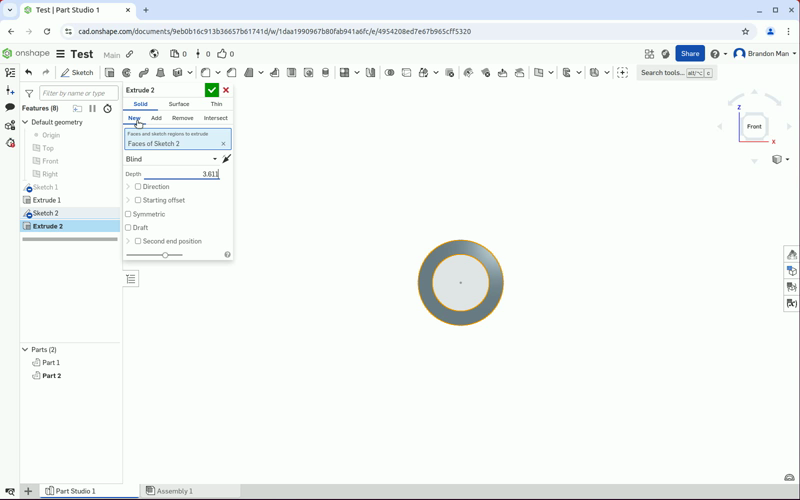
key(enter)
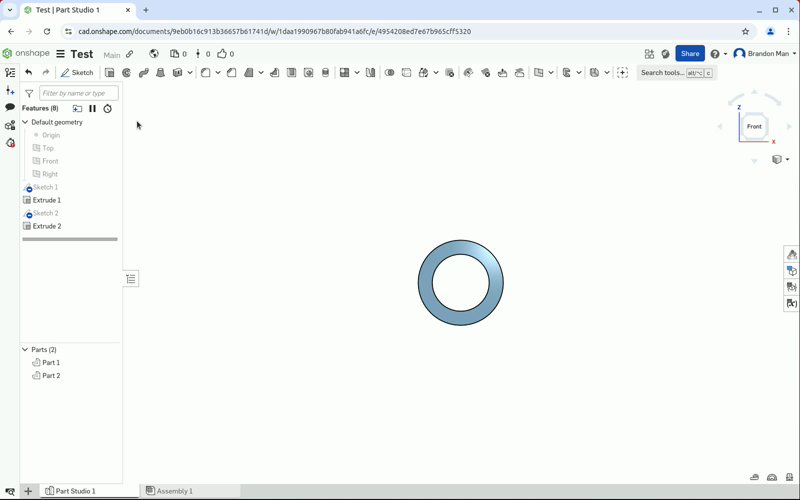
key(shift+h)
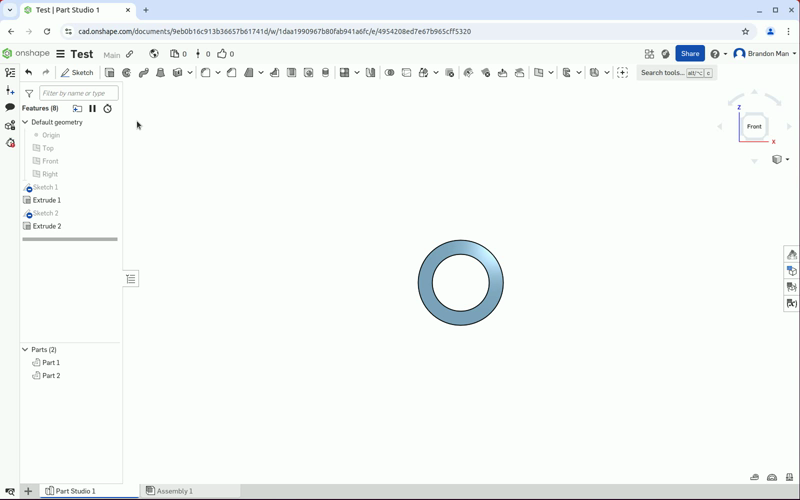
key(shift+h)
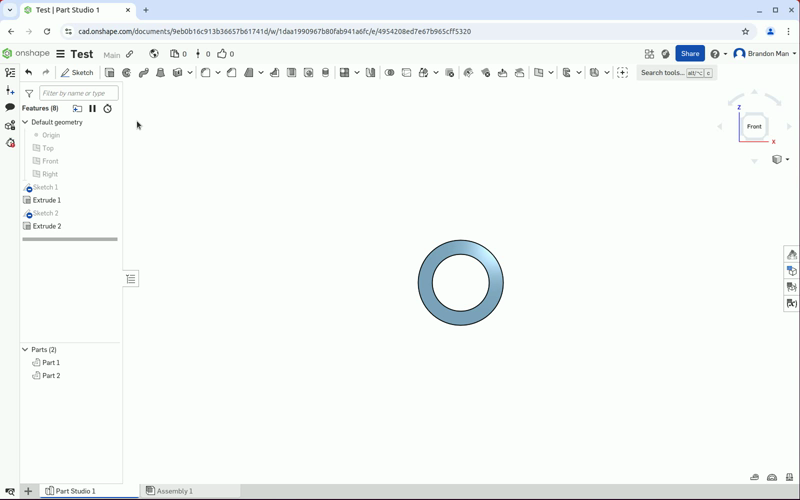
mouse_move(73, 189)
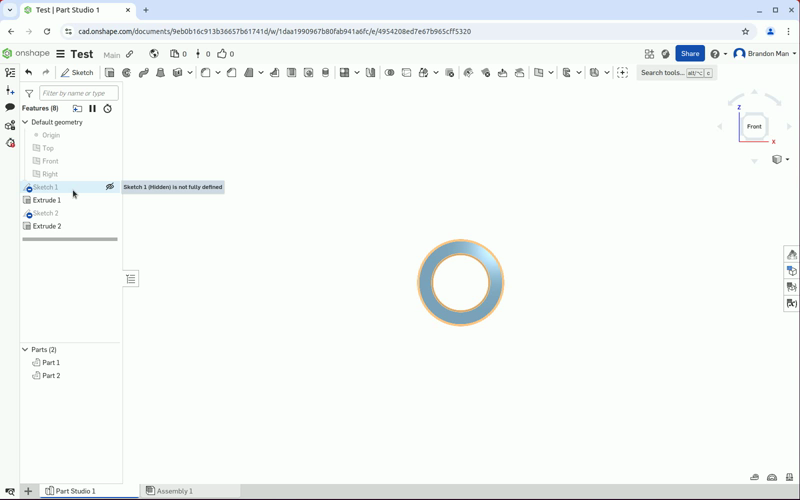
click(73, 189)
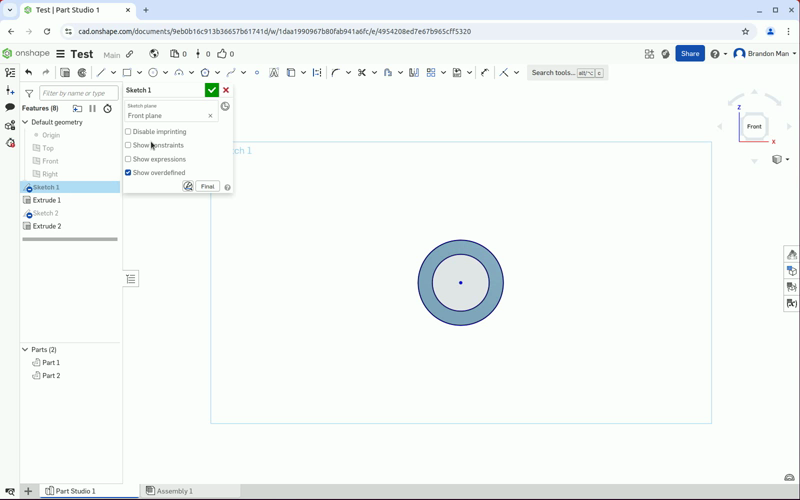
mouse_move(229, 92)
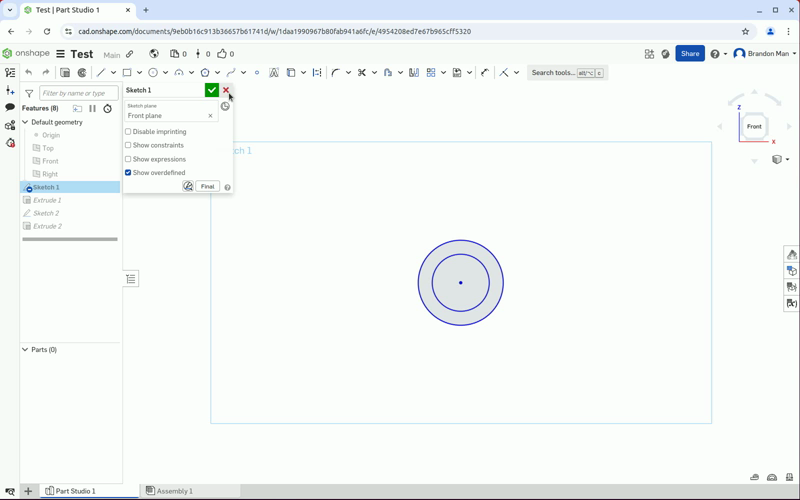
click(229, 92)
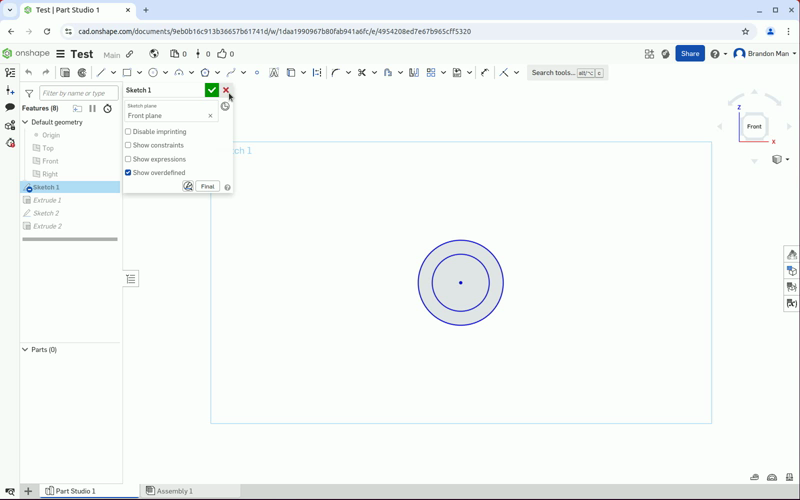
key(shift+s)
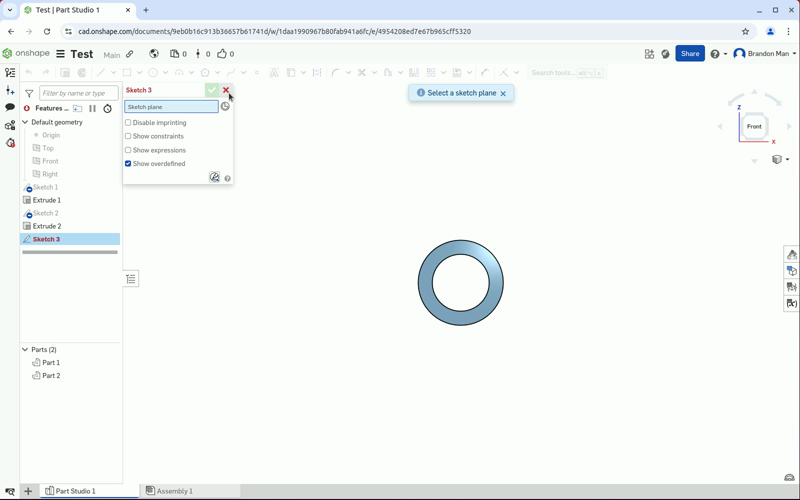
mouse_move(73, 163)
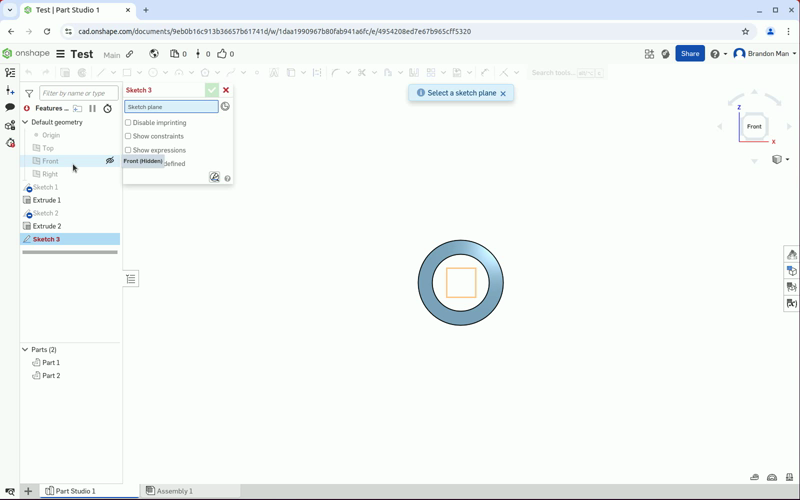
click(73, 163)
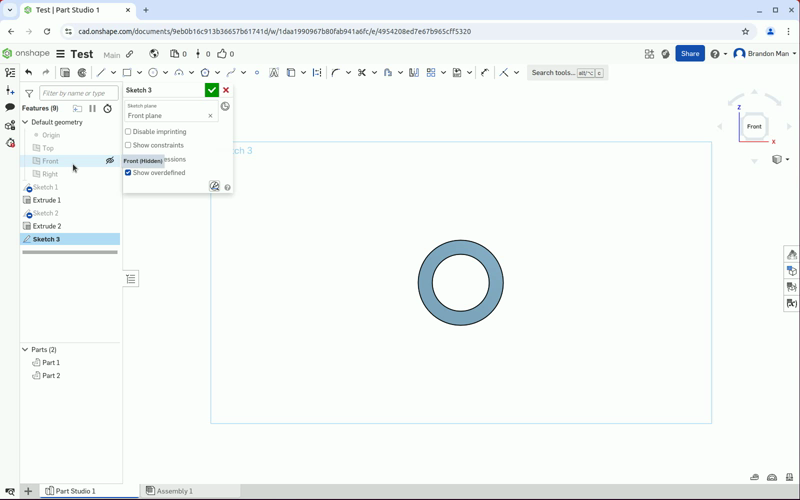
mouse_move(73, 352)
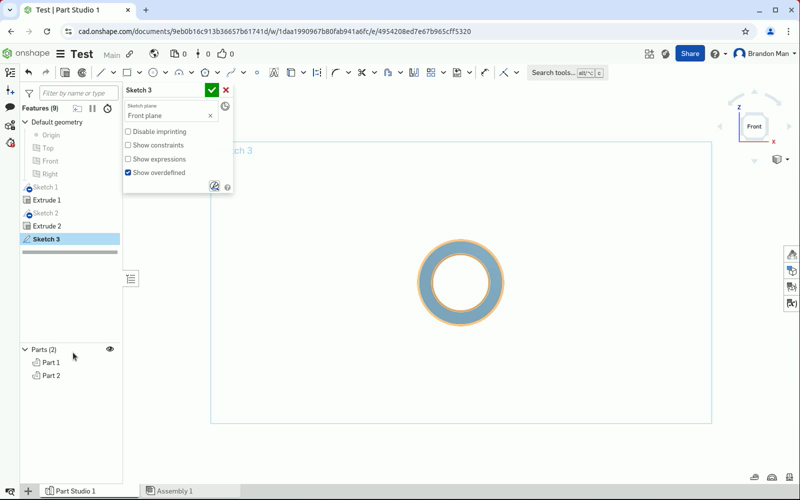
key(y)
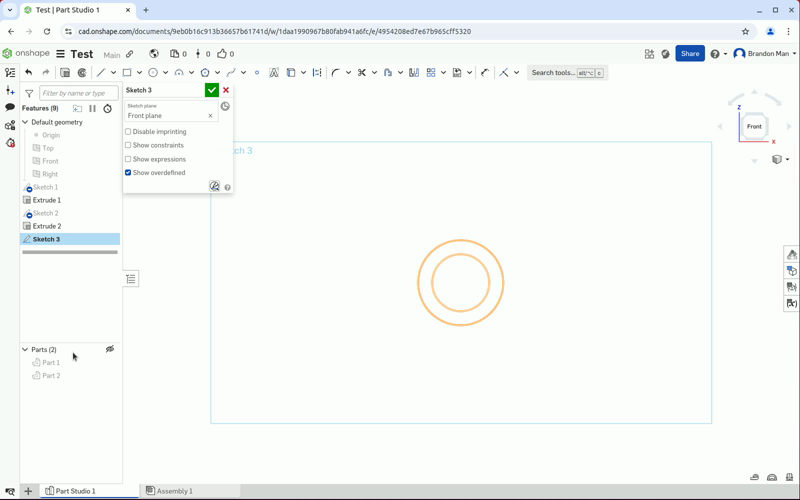
key(c)
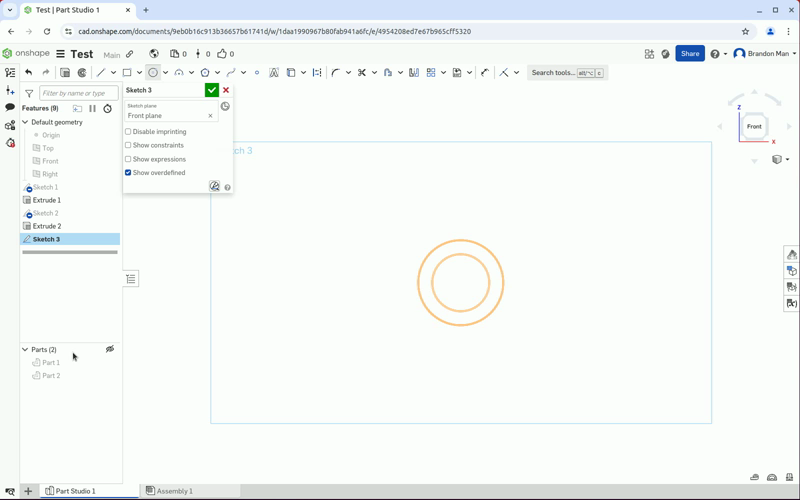
key_down(shift)
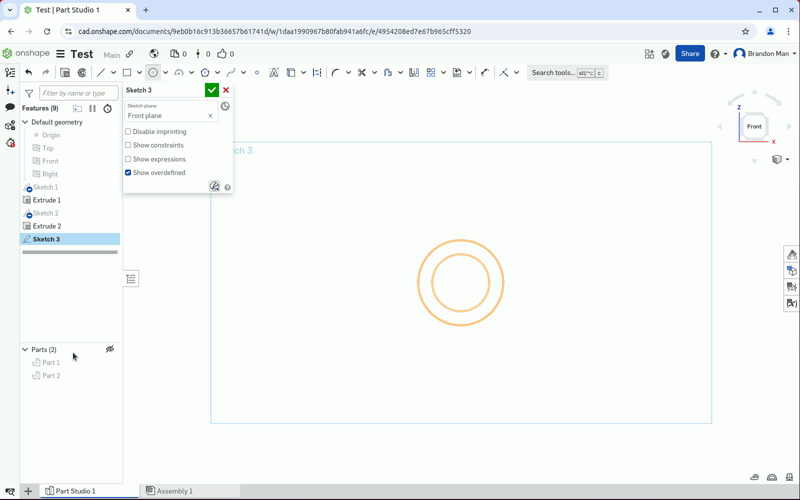
mouse_move(461, 282)
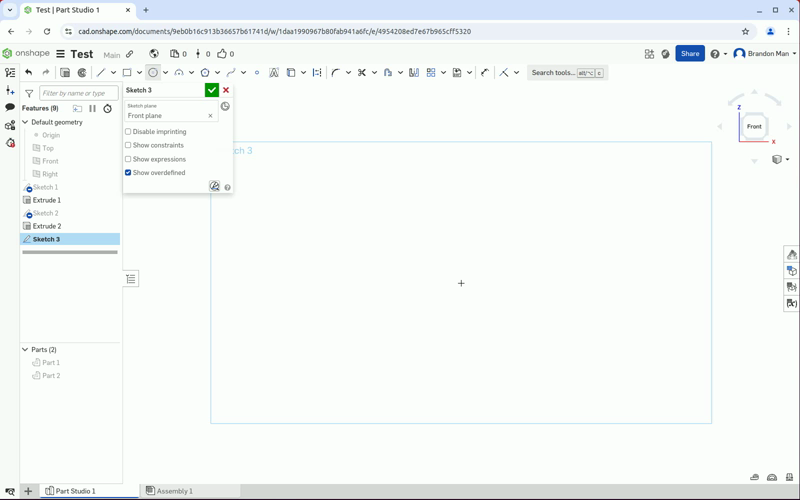
click(461, 282)
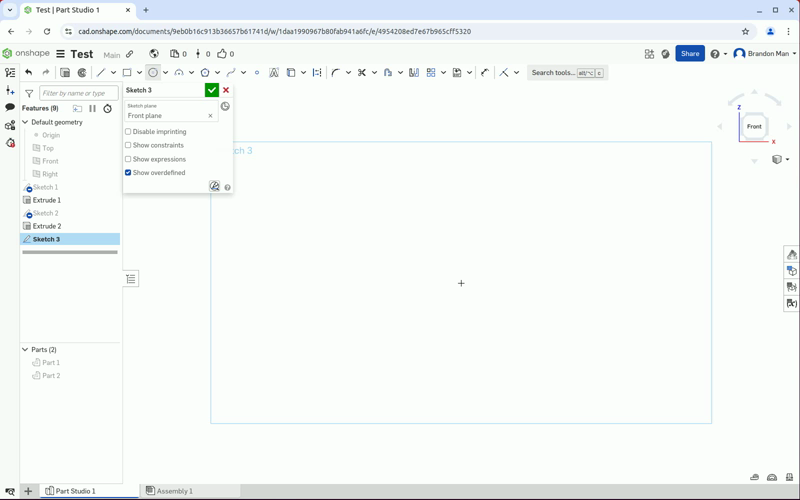
key_up(shift)
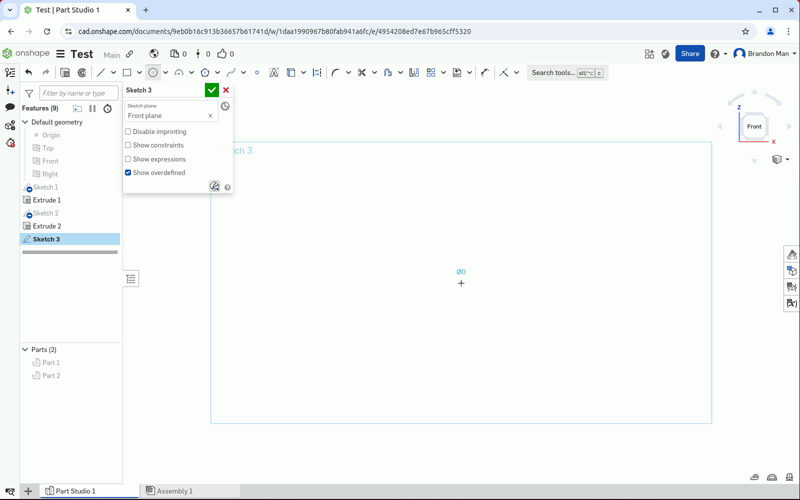
mouse_move(490, 282)
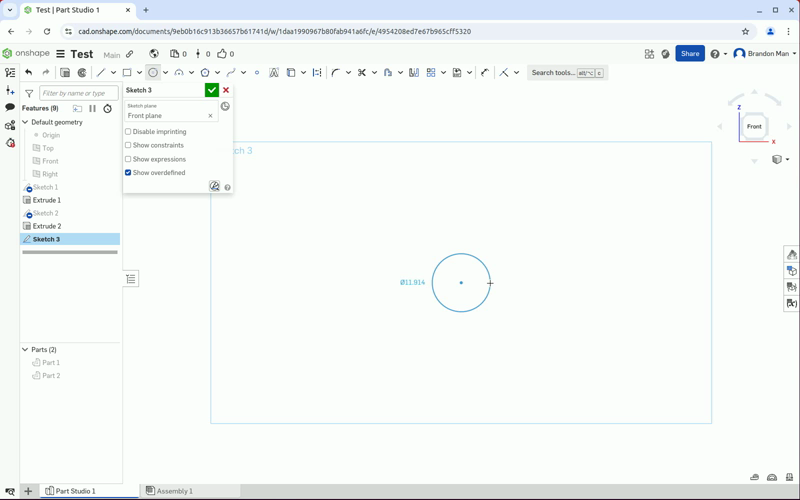
click(490, 282)
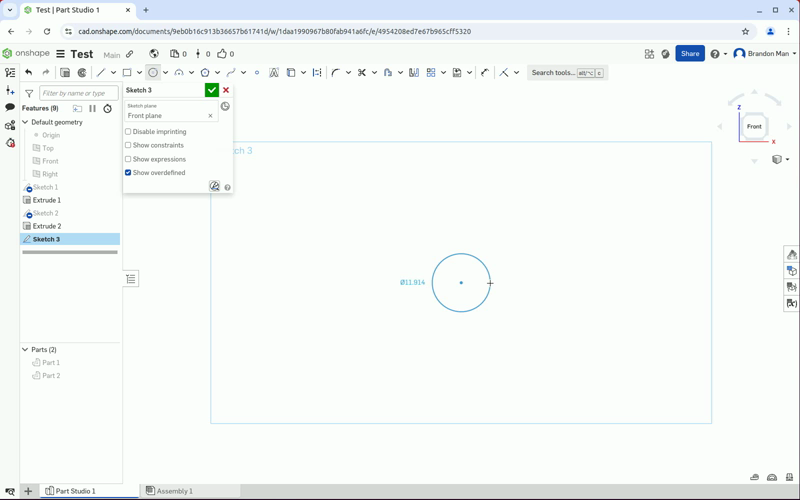
key(esc)
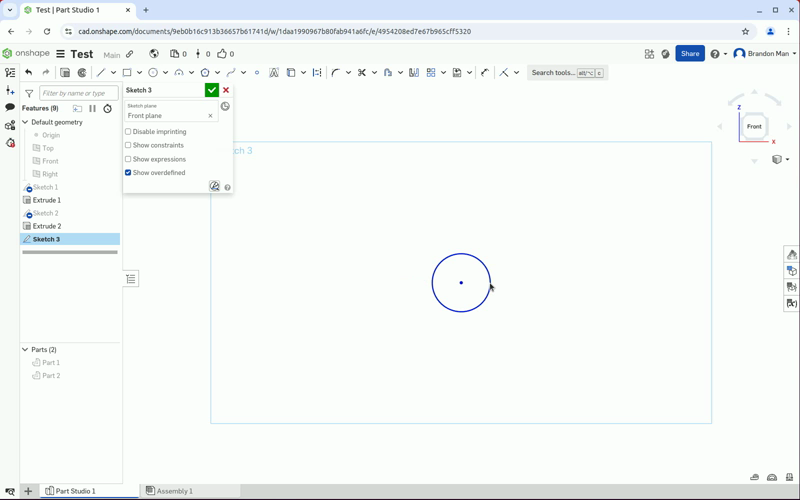
key(l)
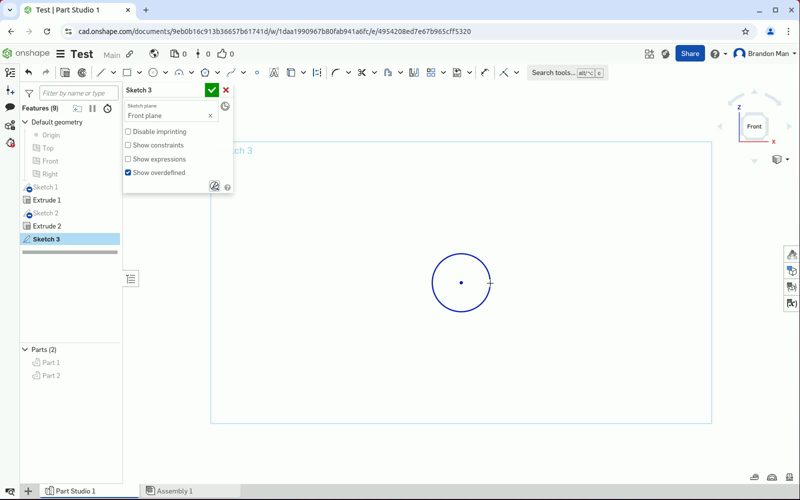
key_down(shift)
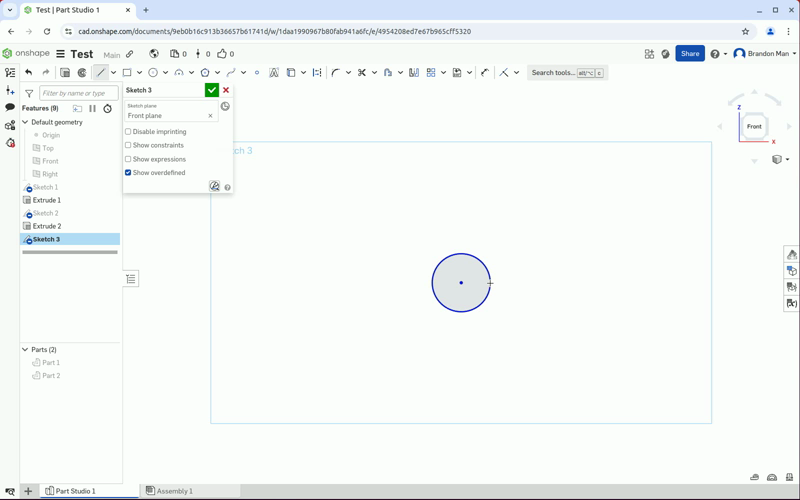
mouse_move(445, 288)
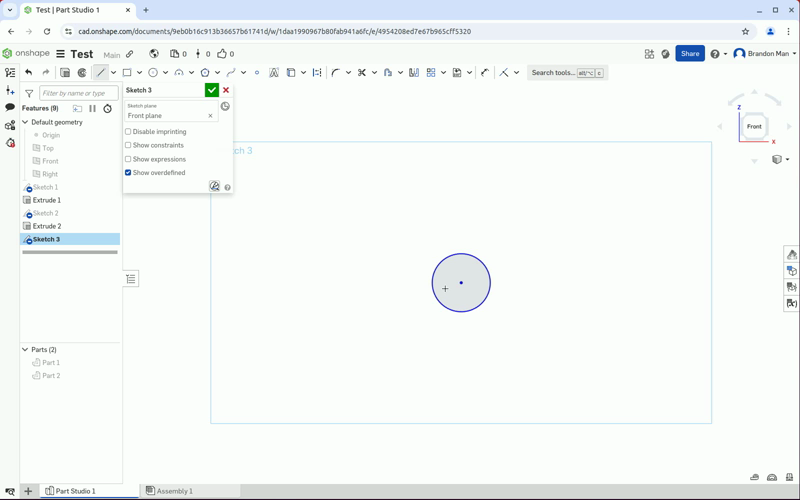
click(445, 288)
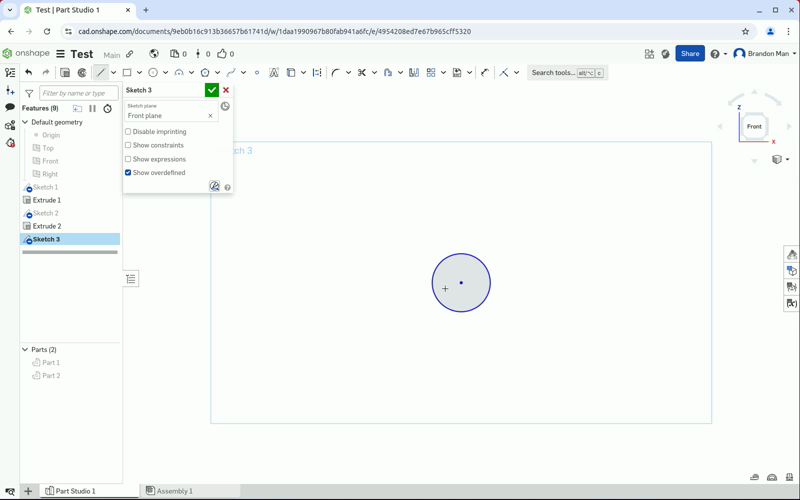
key_up(shift)
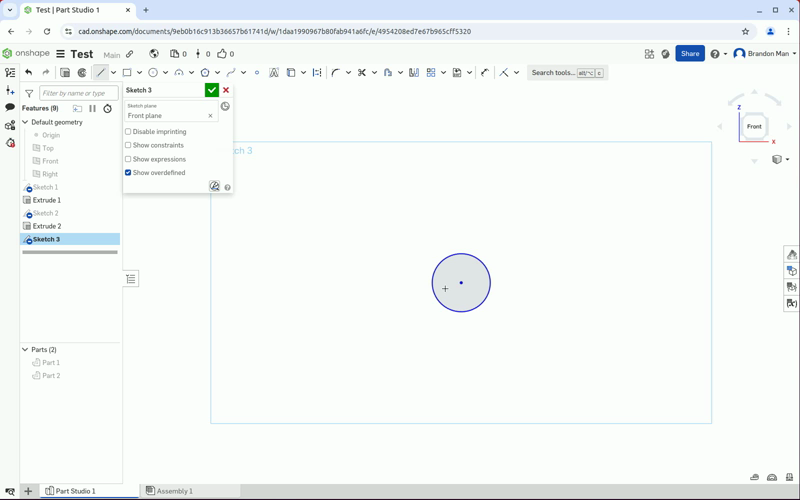
key_down(shift)
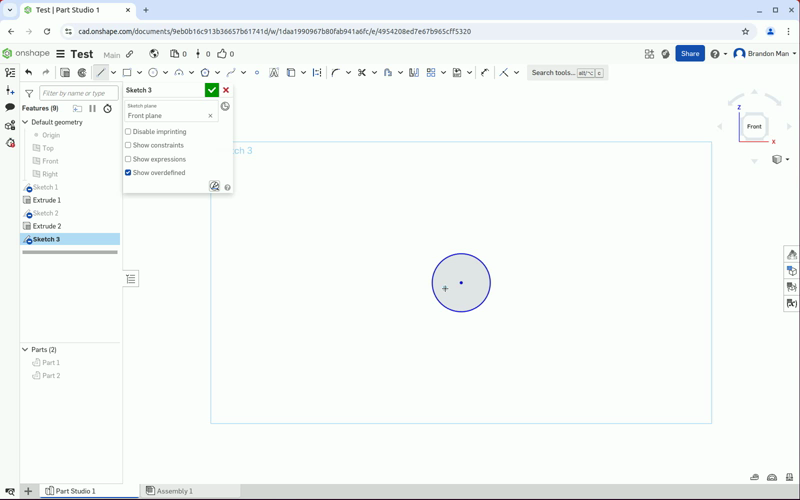
mouse_move(475, 288)
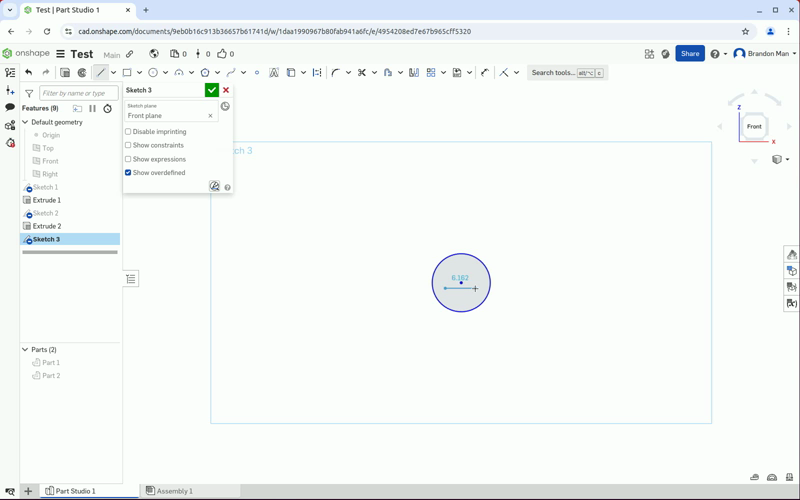
mouse_move(477, 288)
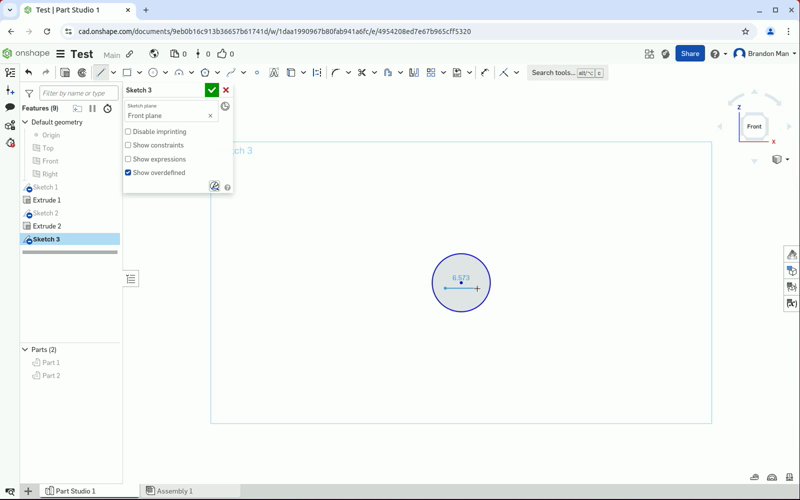
click(477, 288)
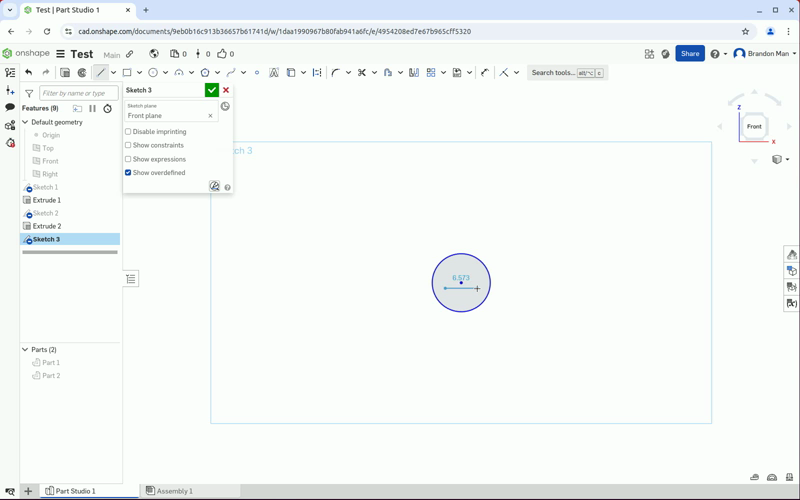
key_up(shift)
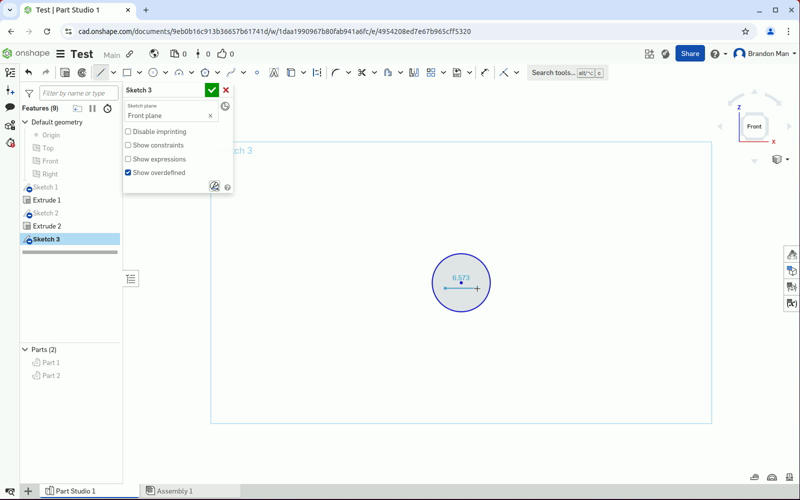
key_down(shift)
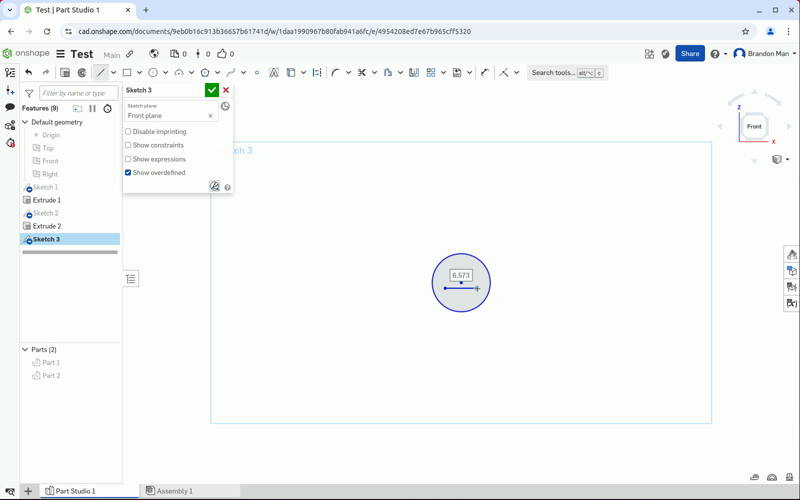
mouse_move(507, 288)
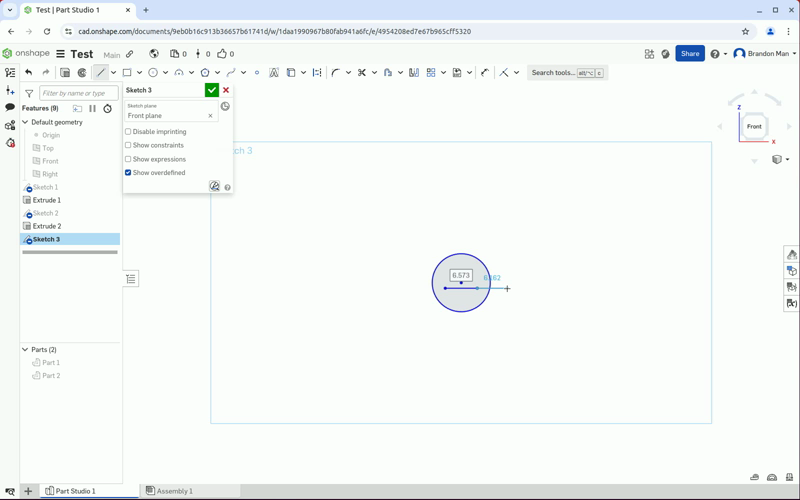
mouse_move(477, 277)
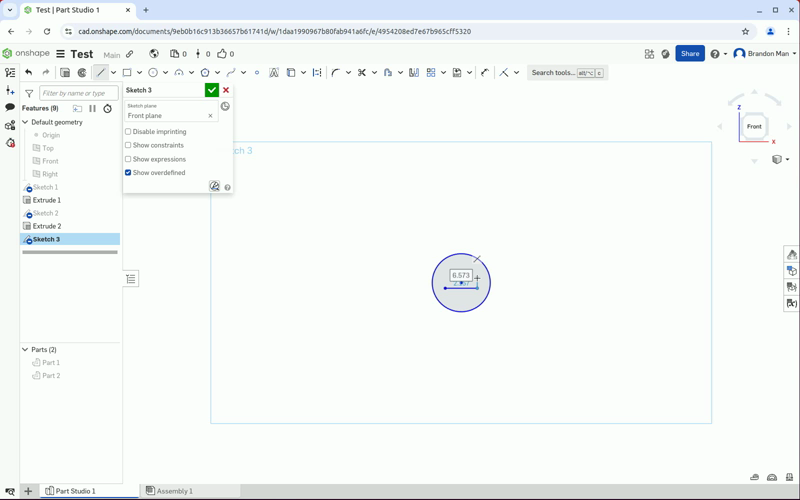
click(477, 277)
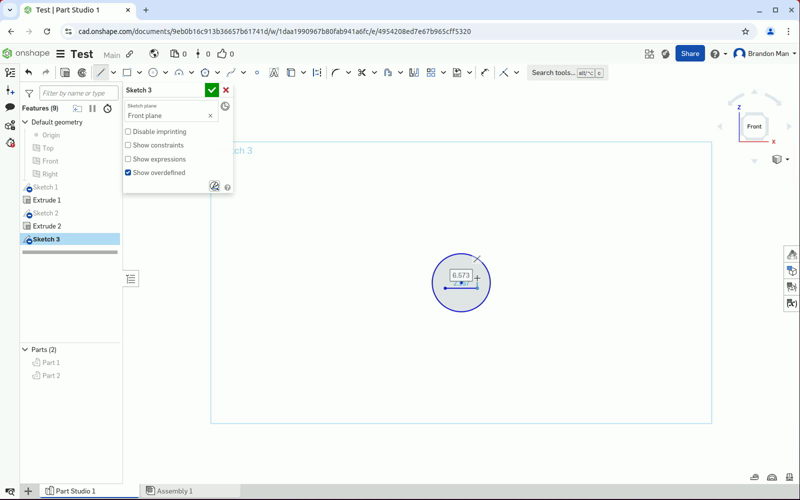
key_up(shift)
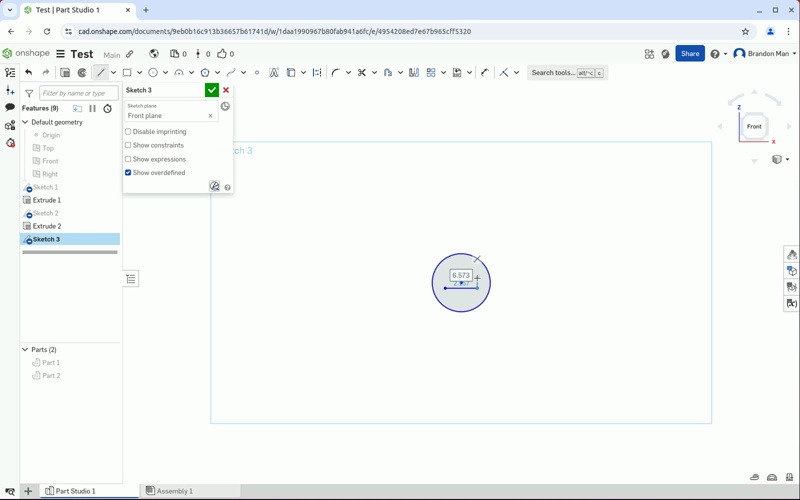
key_down(shift)
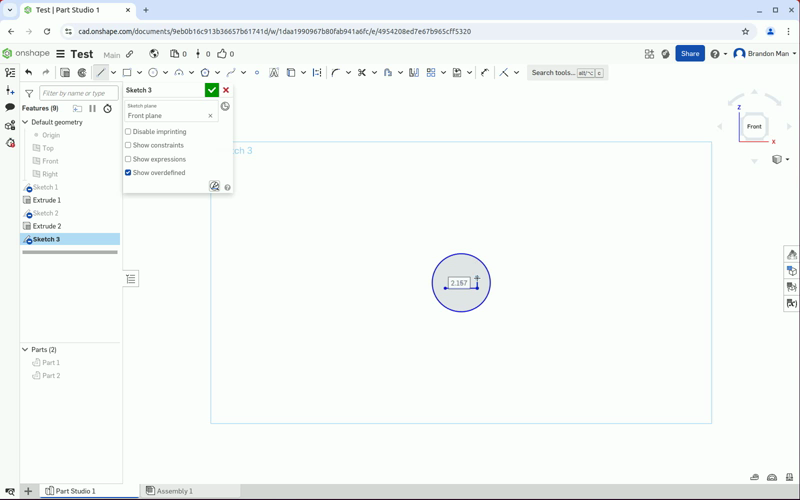
mouse_move(507, 277)
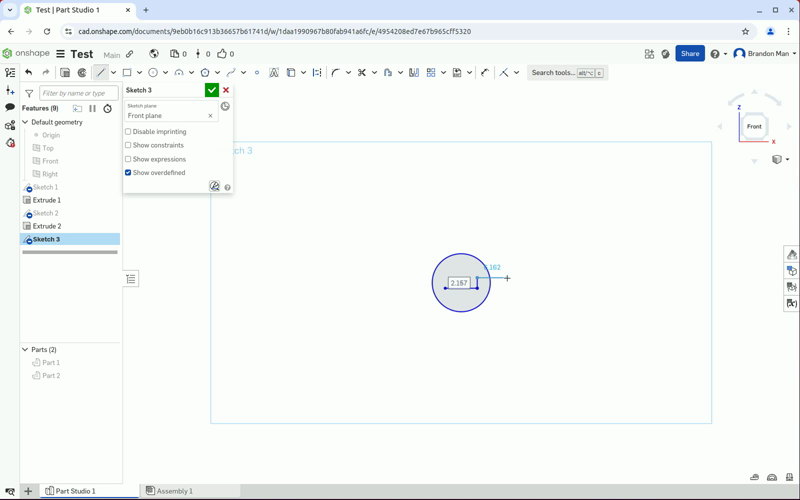
mouse_move(445, 277)
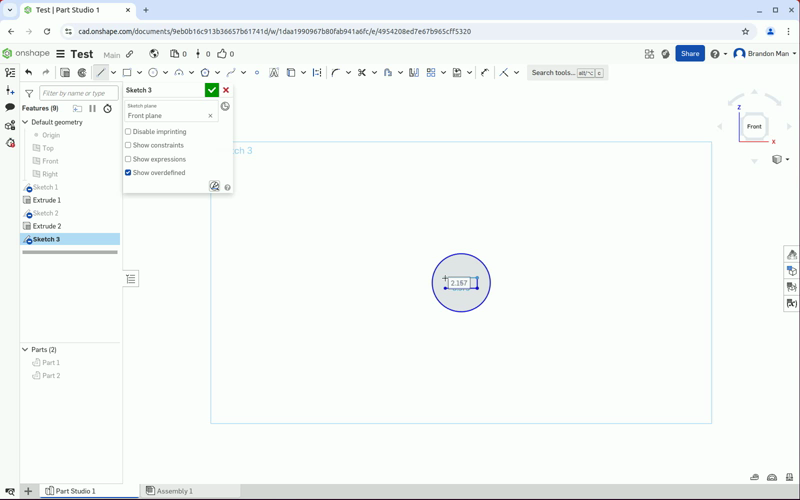
click(445, 277)
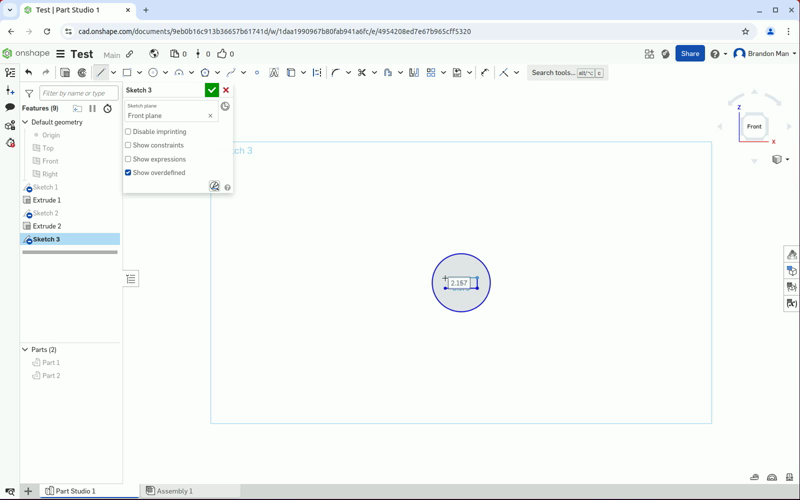
key_up(shift)
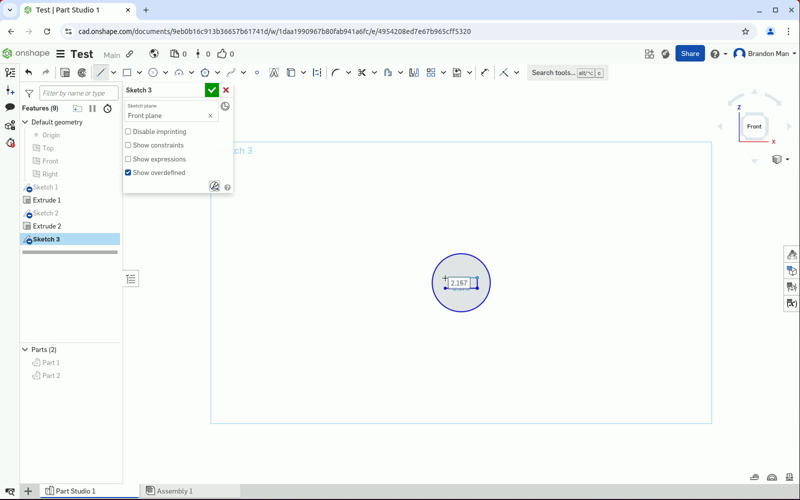
mouse_move(475, 277)
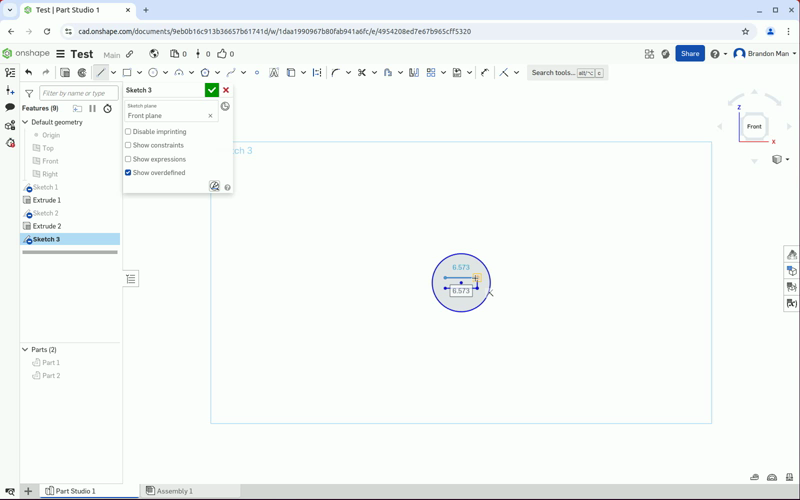
key_down(shift)
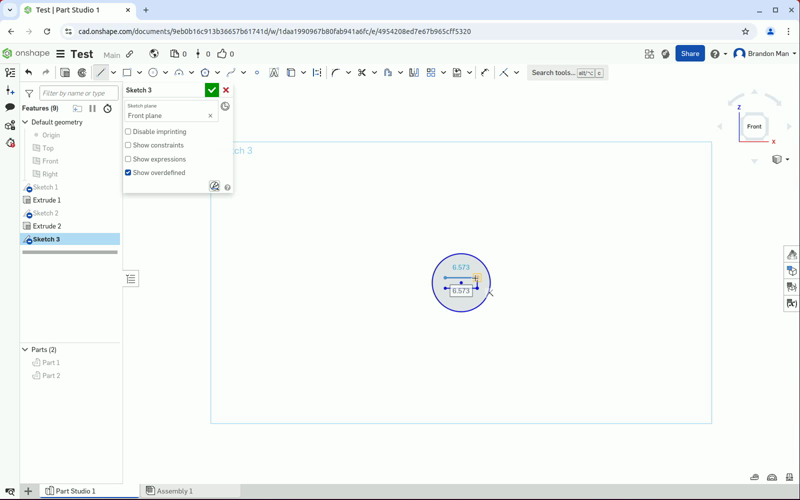
mouse_move(445, 288)
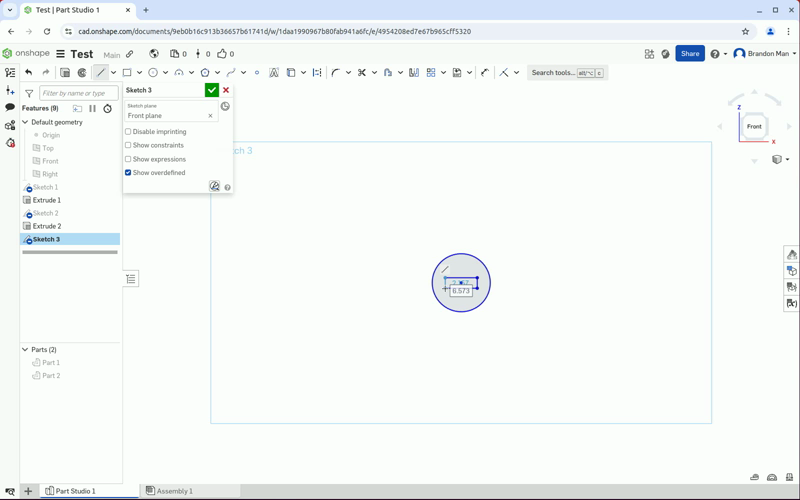
key_up(shift)
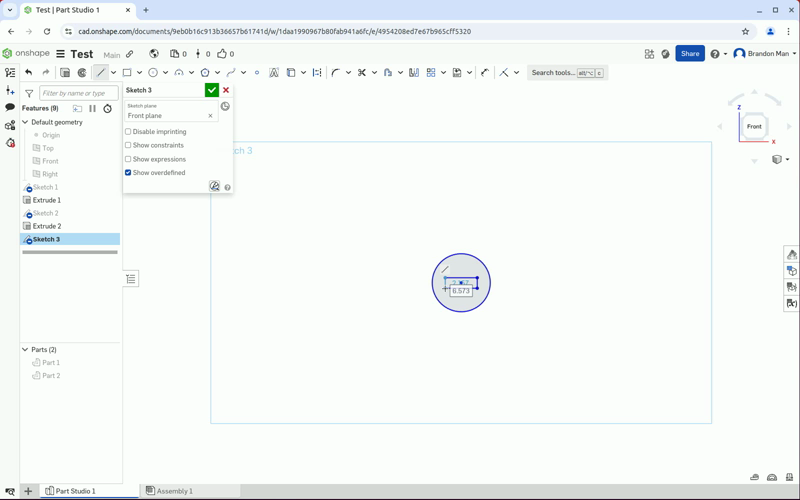
click(445, 288)
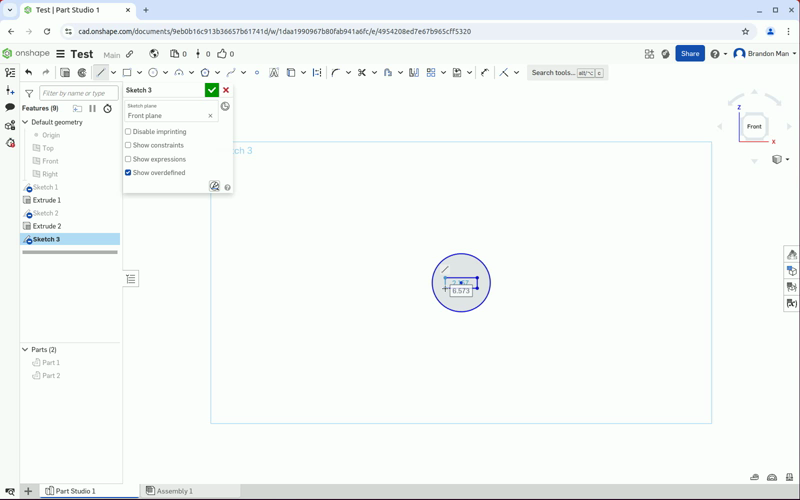
key(esc)
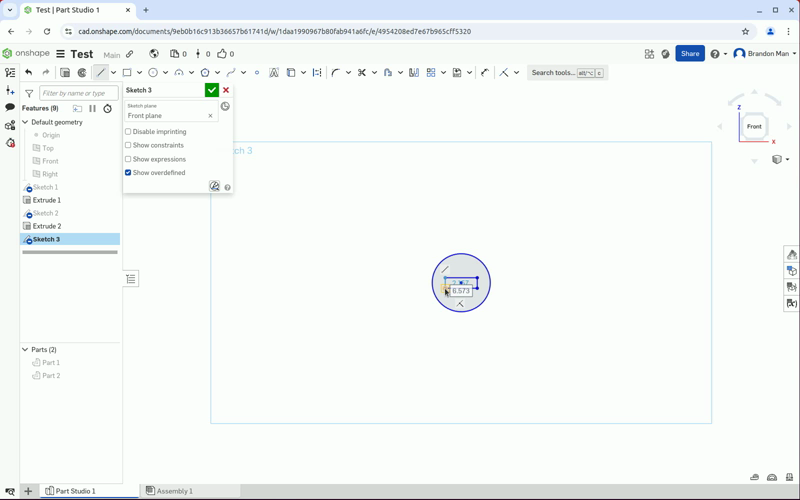
mouse_move(469, 263)
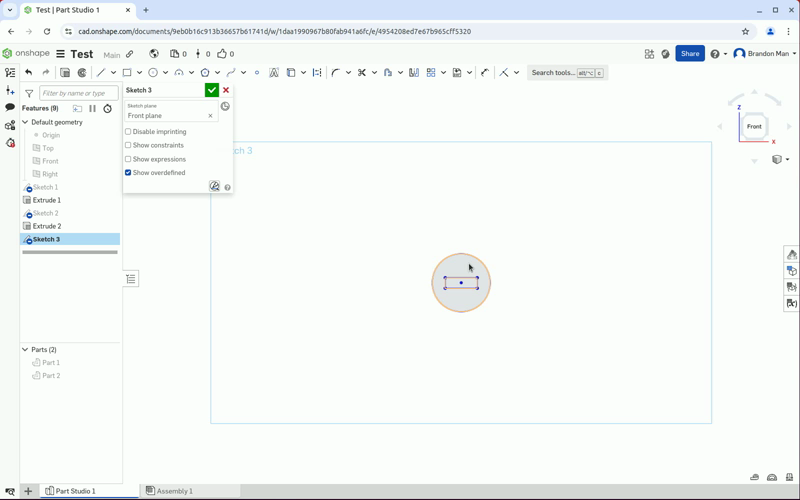
click(469, 263)
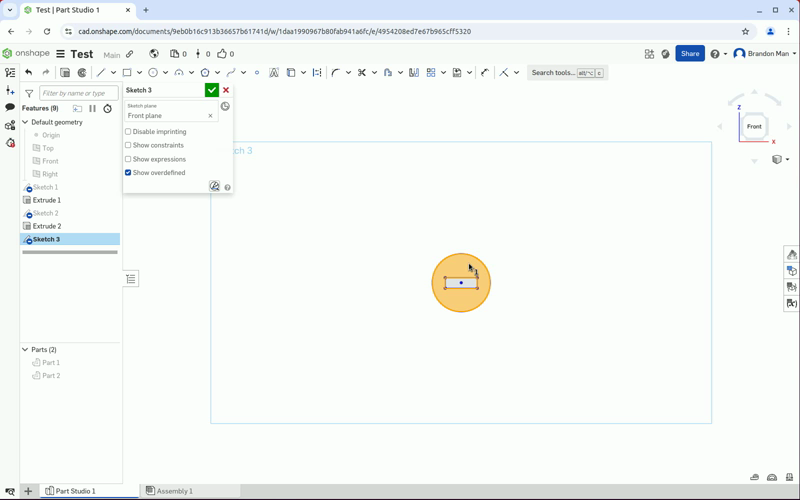
mouse_move(73, 352)
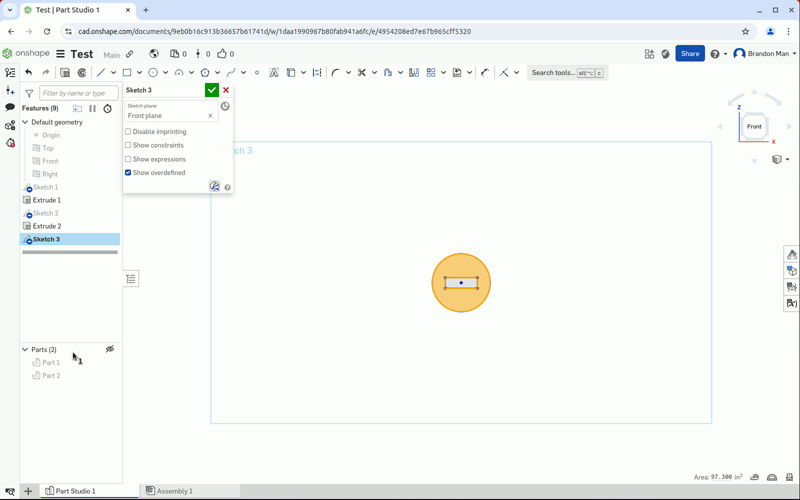
key(shift+y)
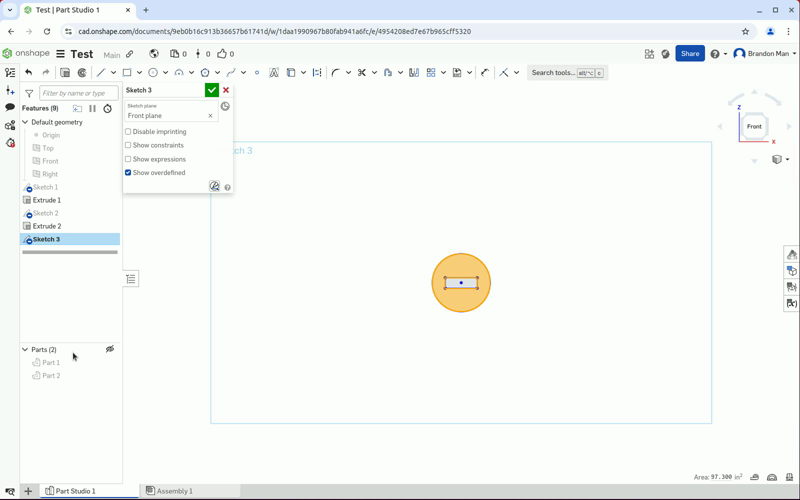
key(shift+e)
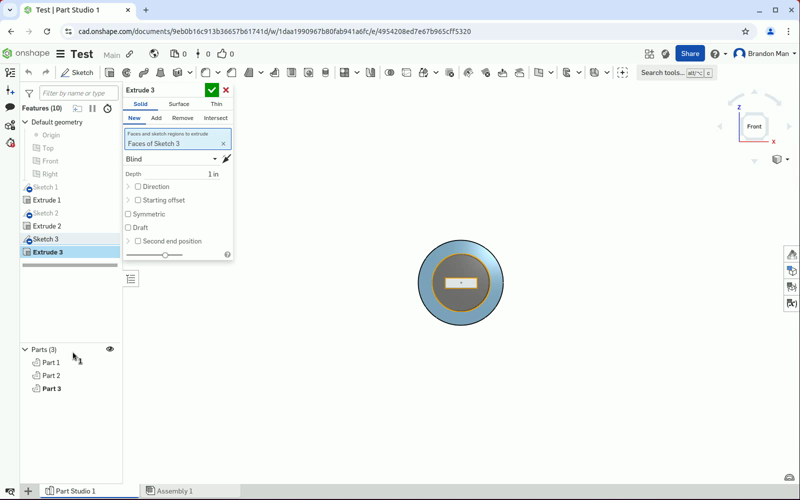
mouse_move(143, 106)
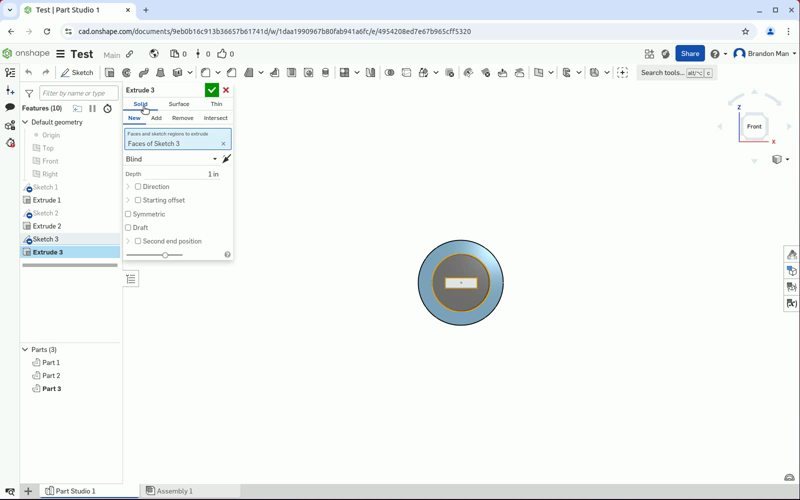
click(143, 106)
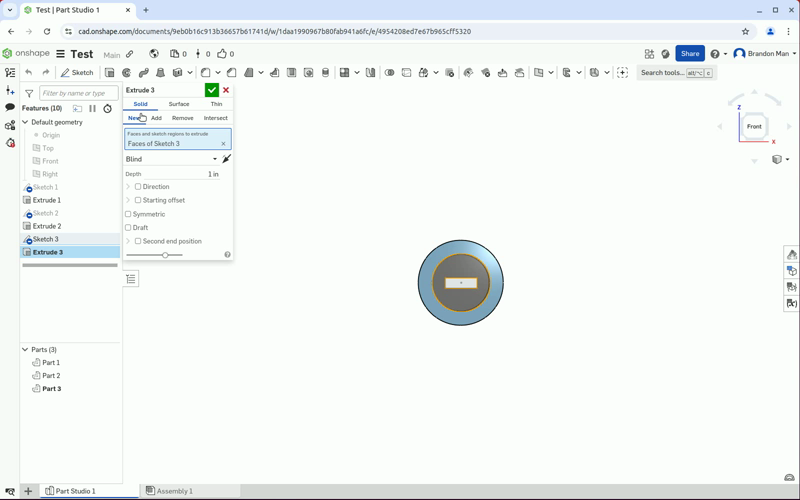
mouse_move(137, 120)
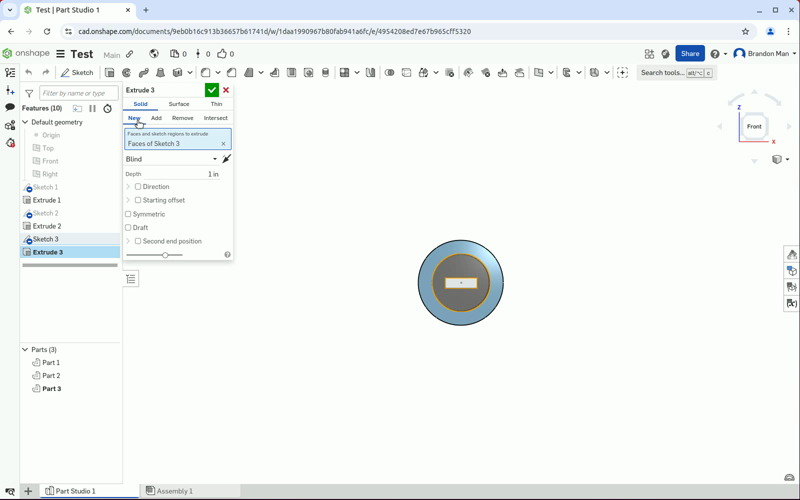
click(137, 120)
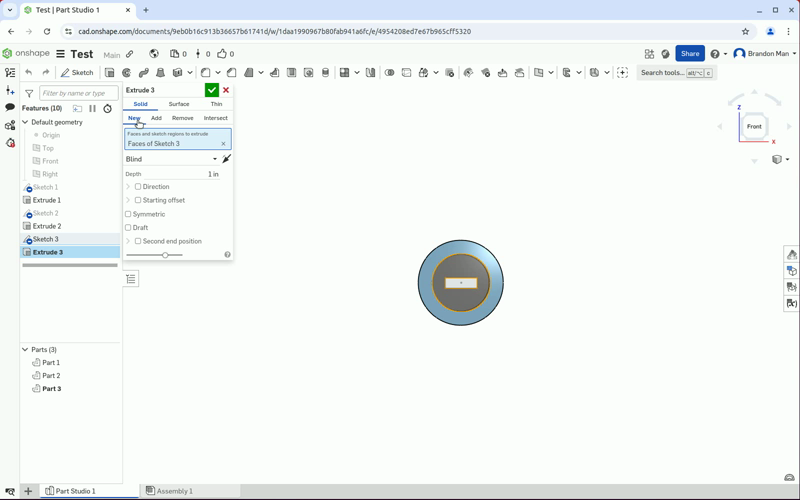
key(tab, 4)
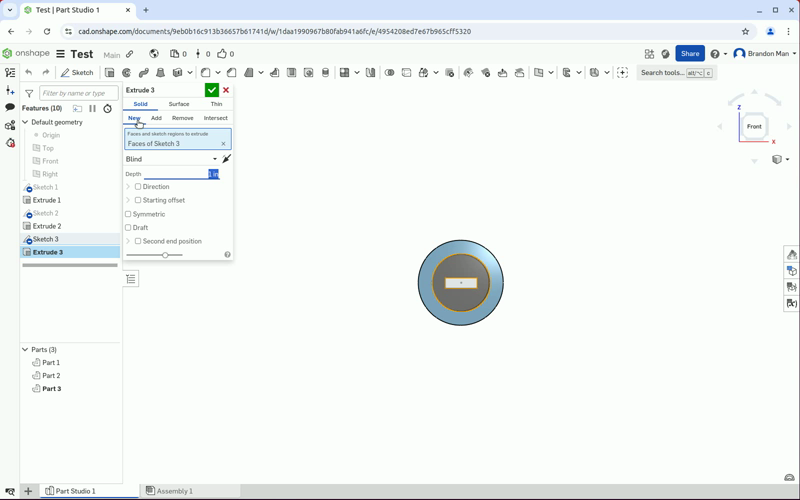
text(3.611)
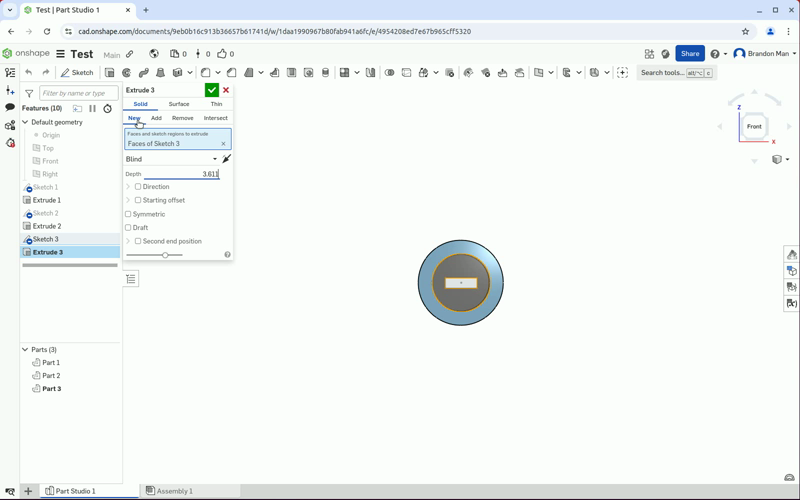
key(enter)
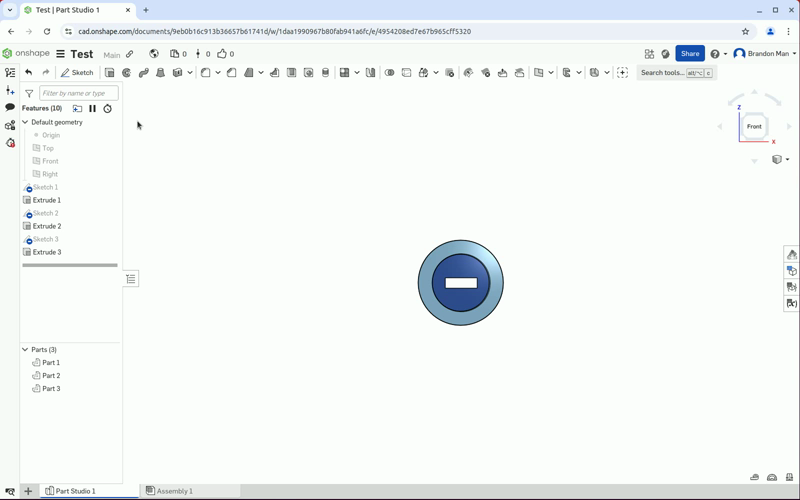
key(shift+h)
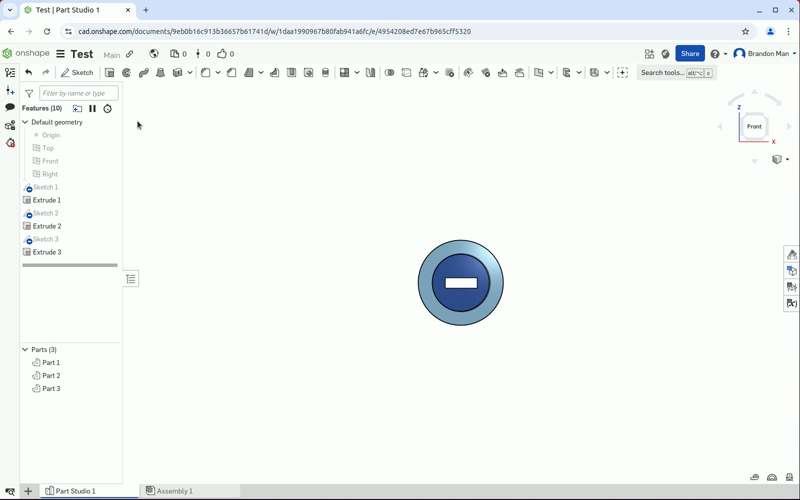
key(shift+h)
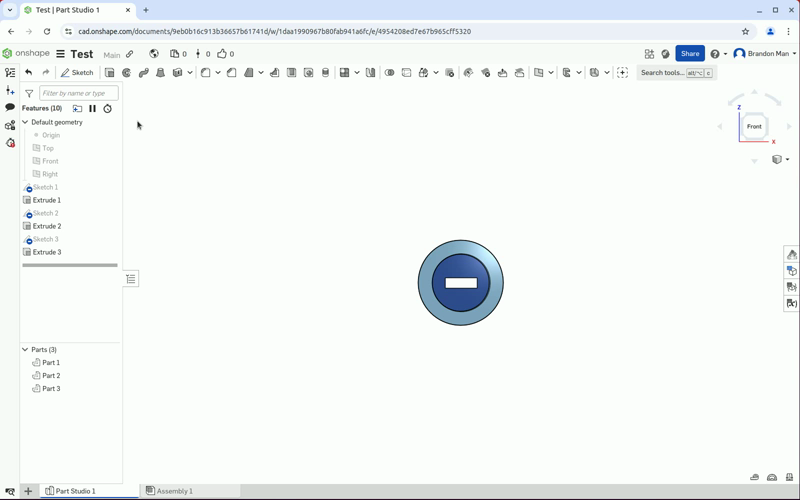
mouse_move(73, 189)
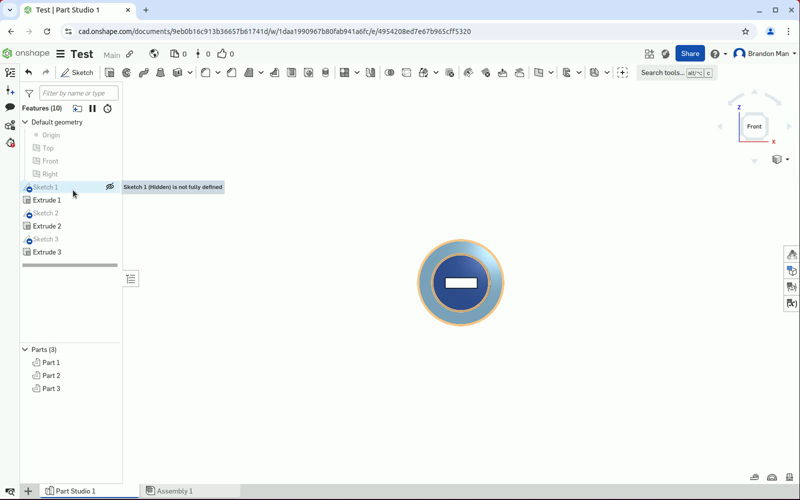
click(73, 189)
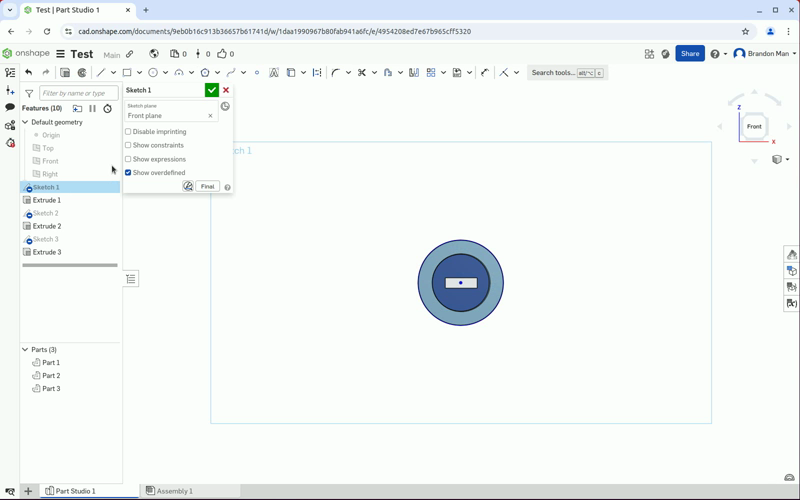
mouse_move(229, 92)
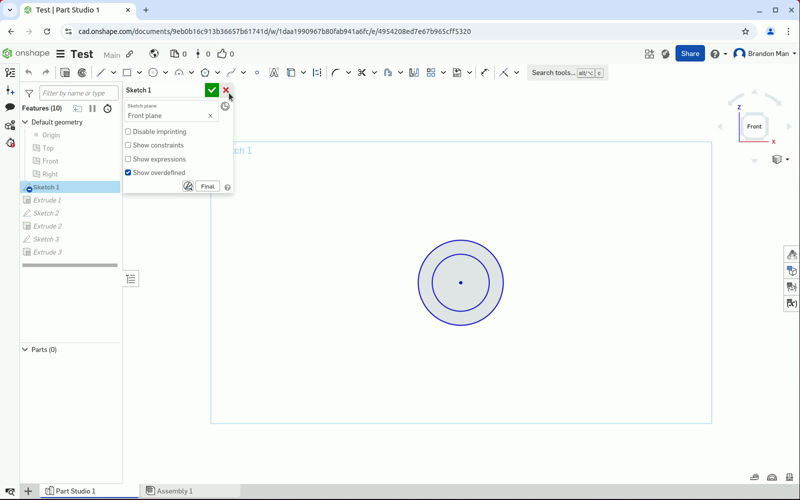
click(229, 92)
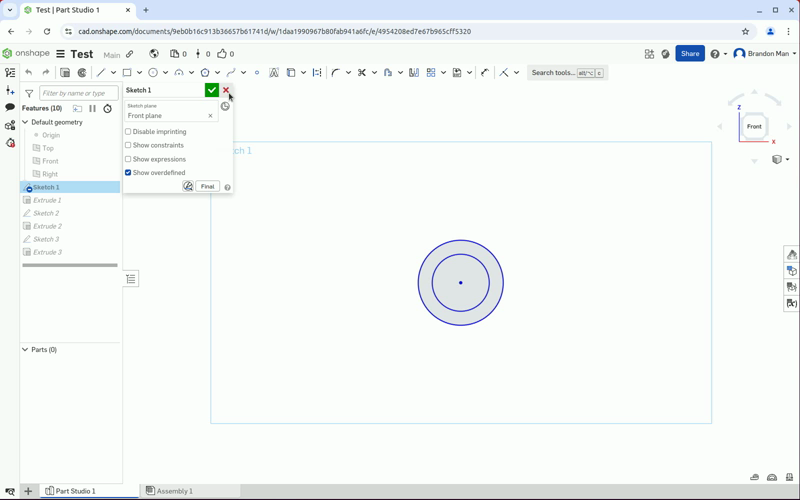
key(shift+s)
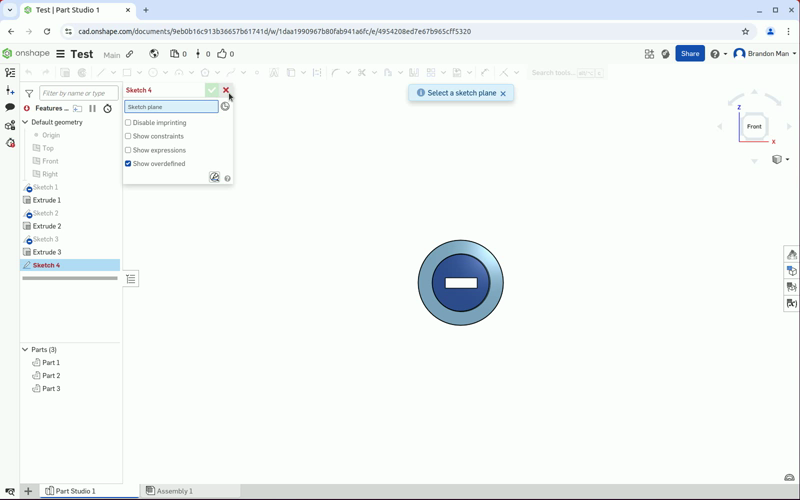
mouse_move(73, 163)
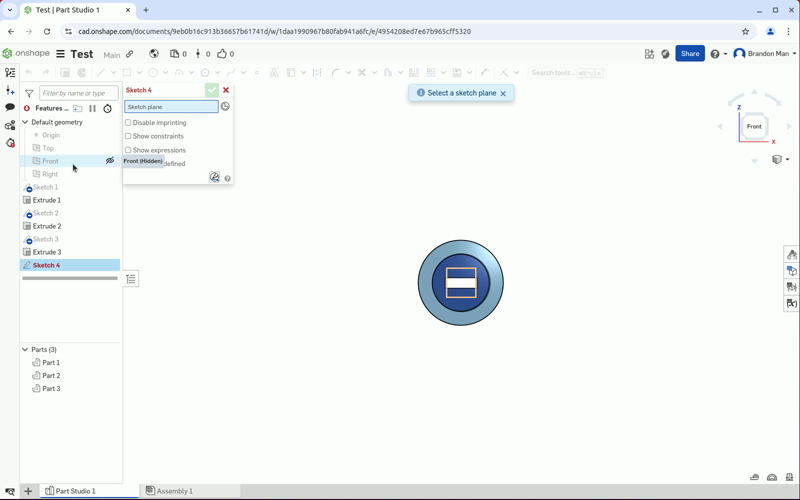
click(73, 163)
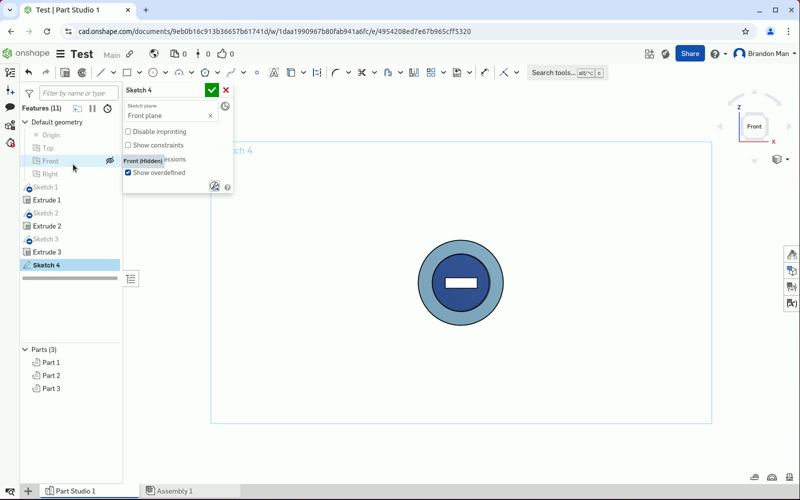
mouse_move(73, 352)
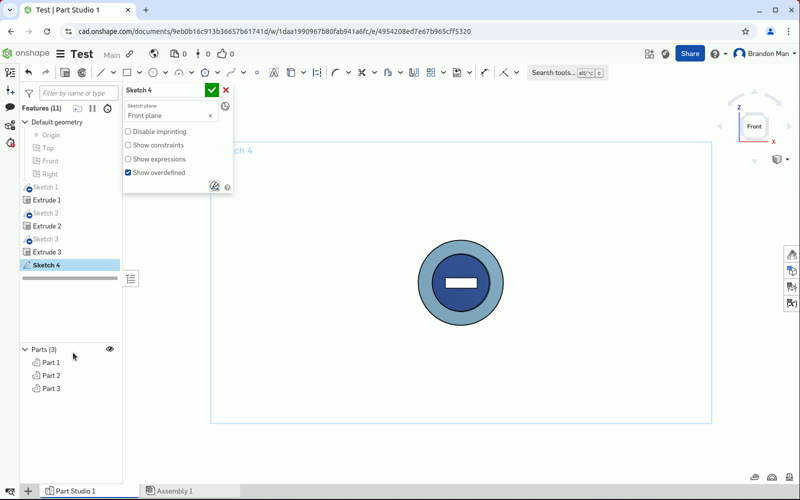
key(y)
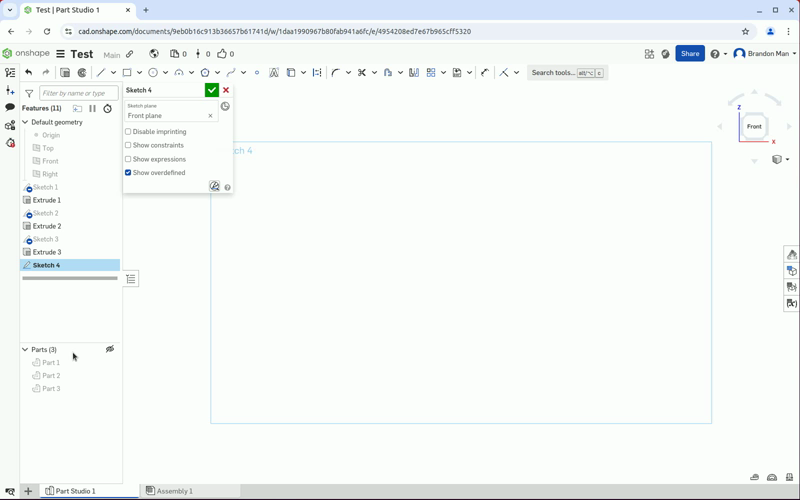
key(c)
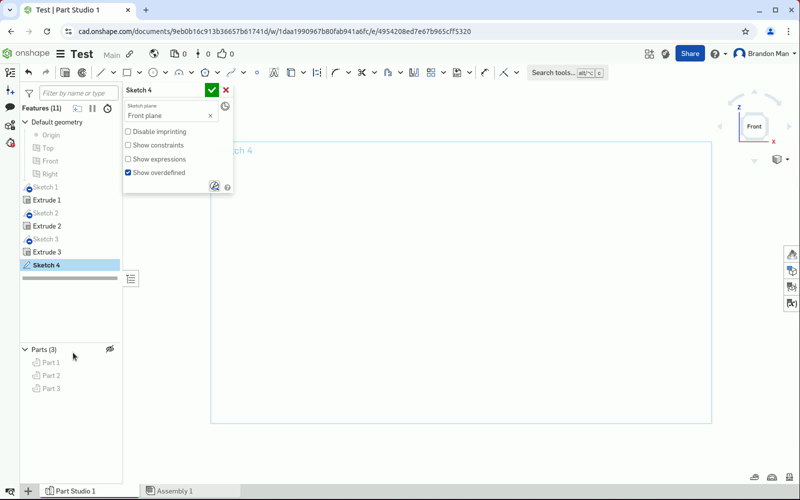
key_down(shift)
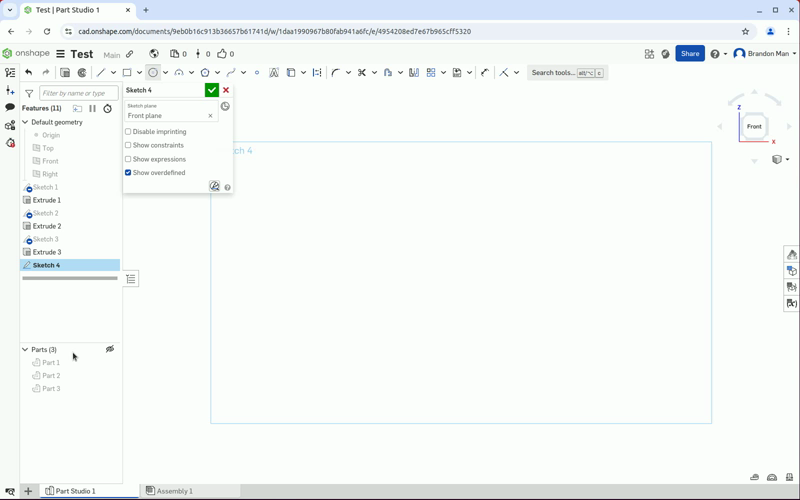
mouse_move(460, 282)
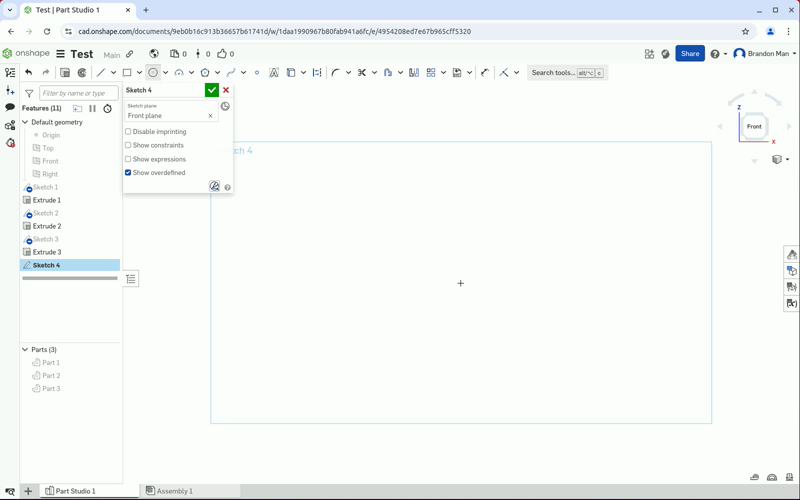
click(460, 282)
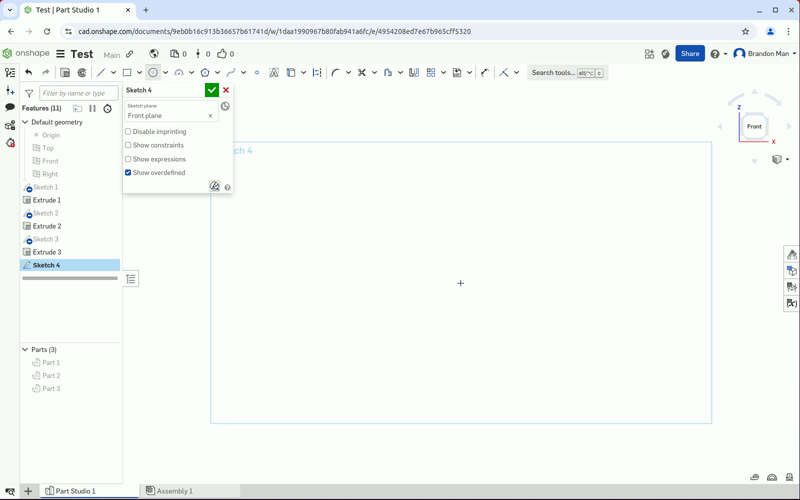
key_up(shift)
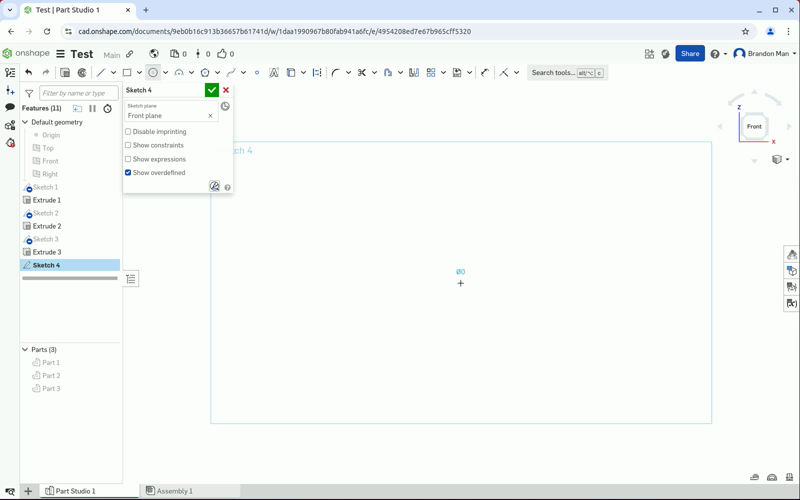
mouse_move(503, 282)
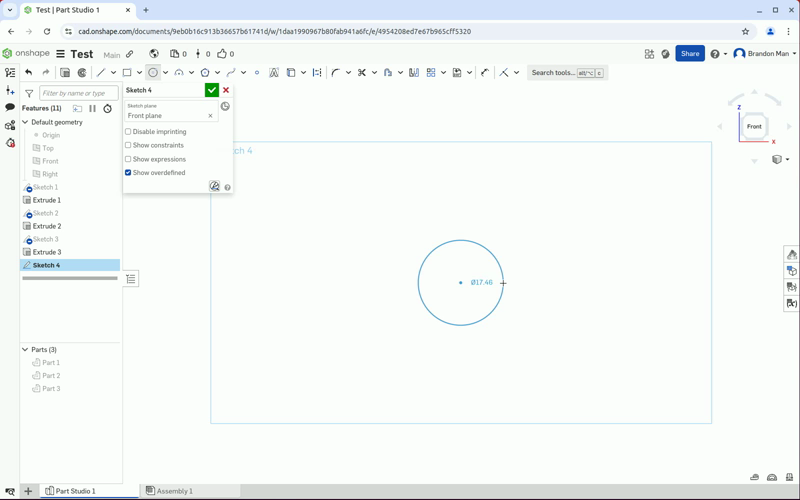
click(503, 282)
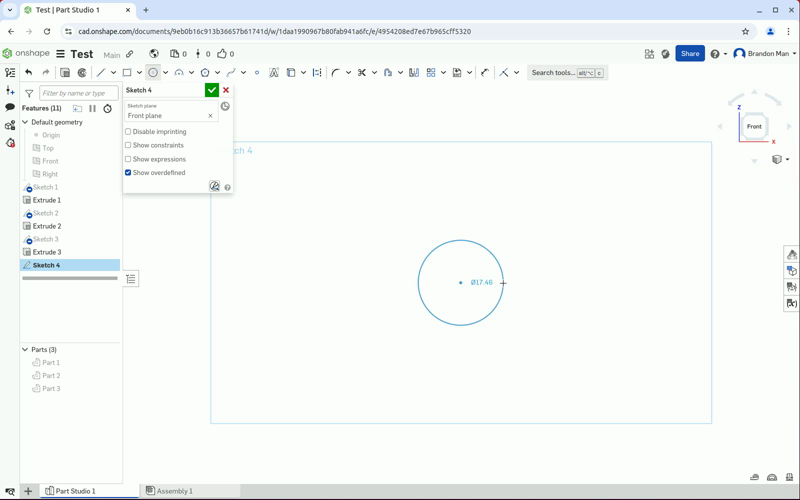
key(esc)
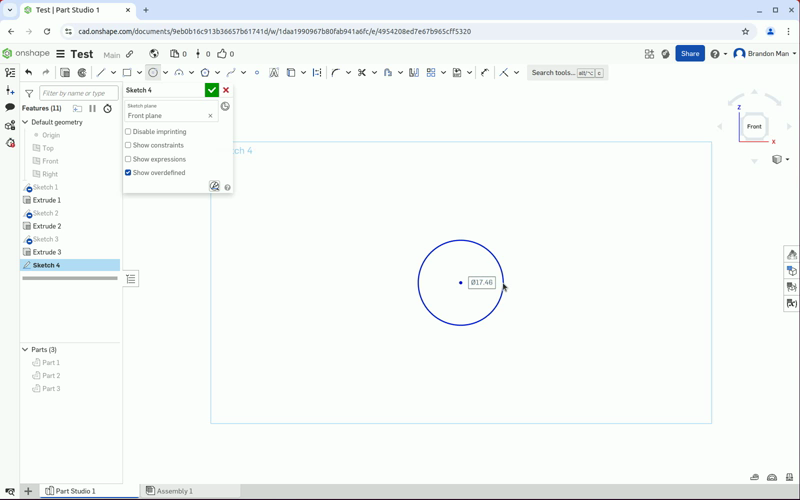
key(c)
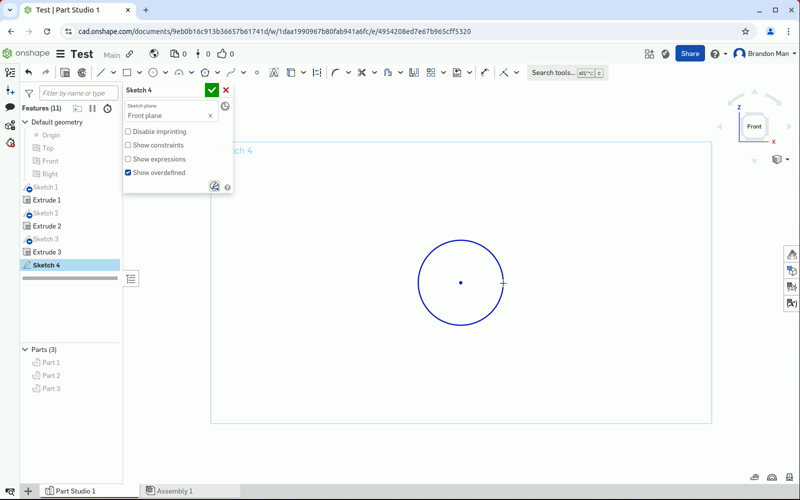
key_down(shift)
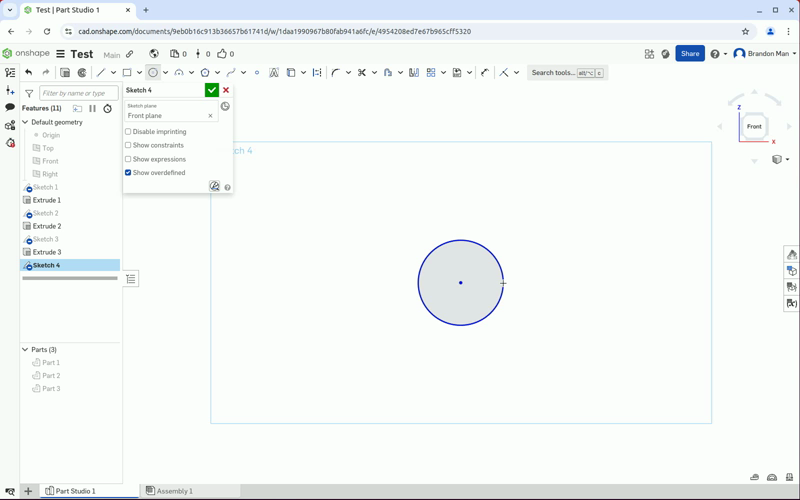
mouse_move(460, 282)
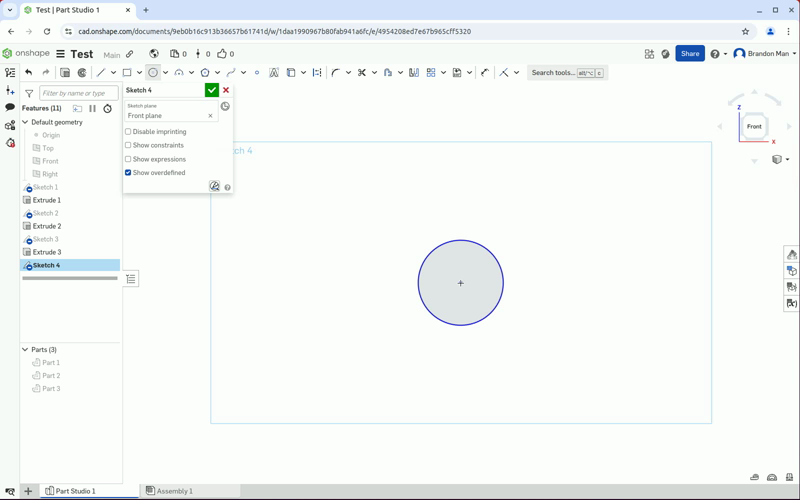
click(460, 282)
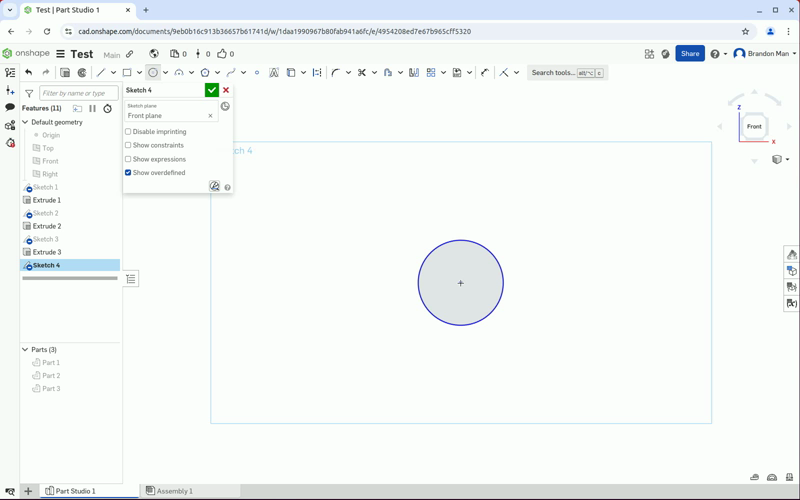
key_up(shift)
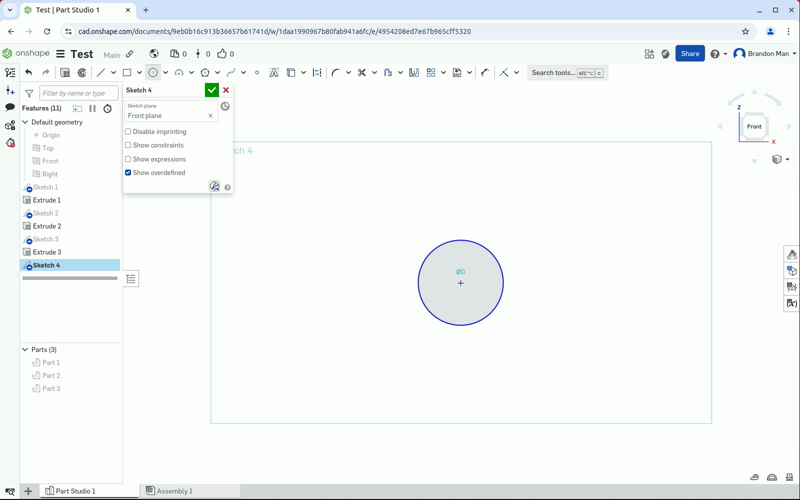
mouse_move(489, 282)
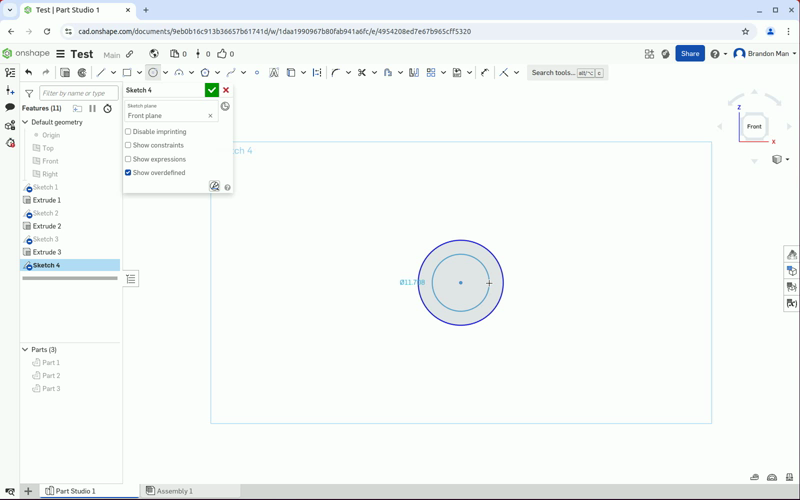
click(489, 282)
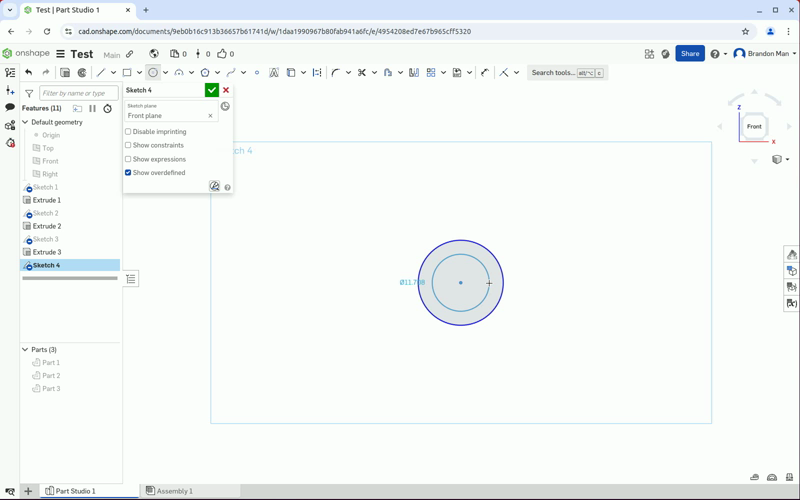
key(esc)
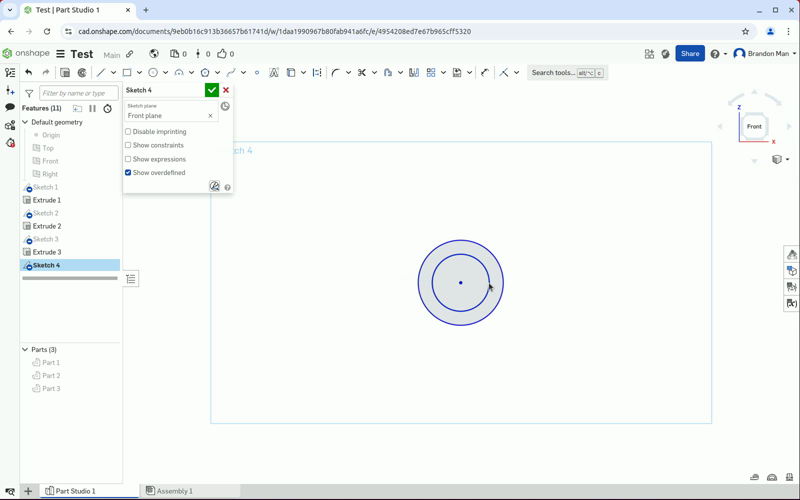
mouse_move(424, 265)
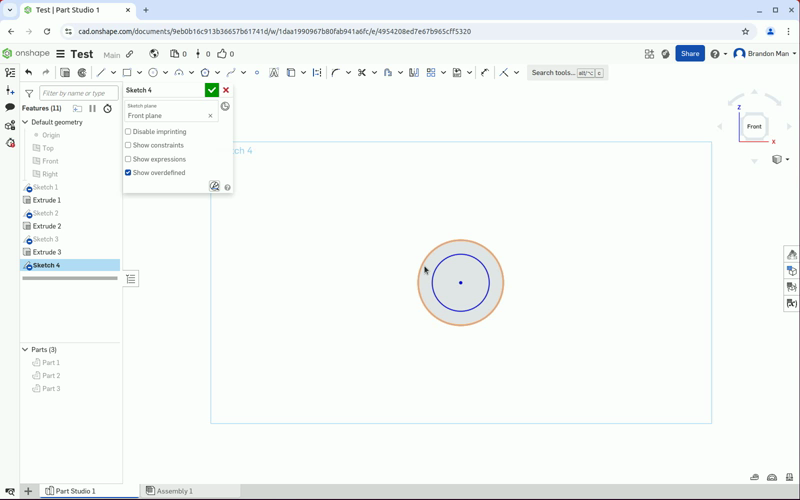
click(424, 265)
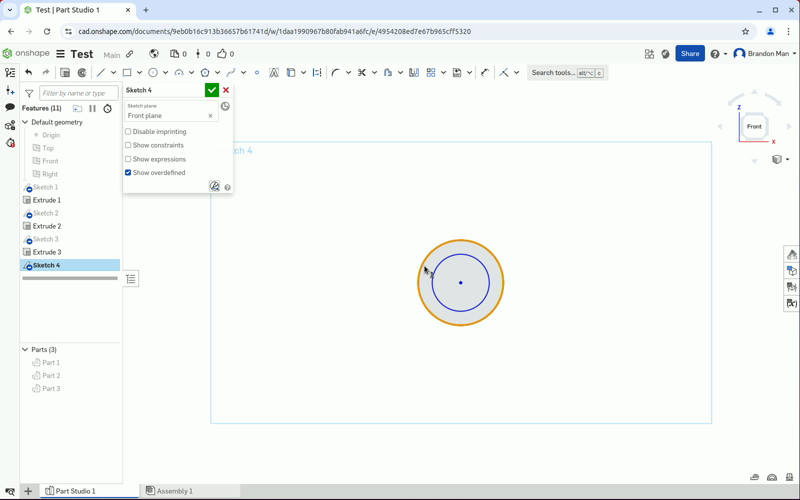
mouse_move(73, 352)
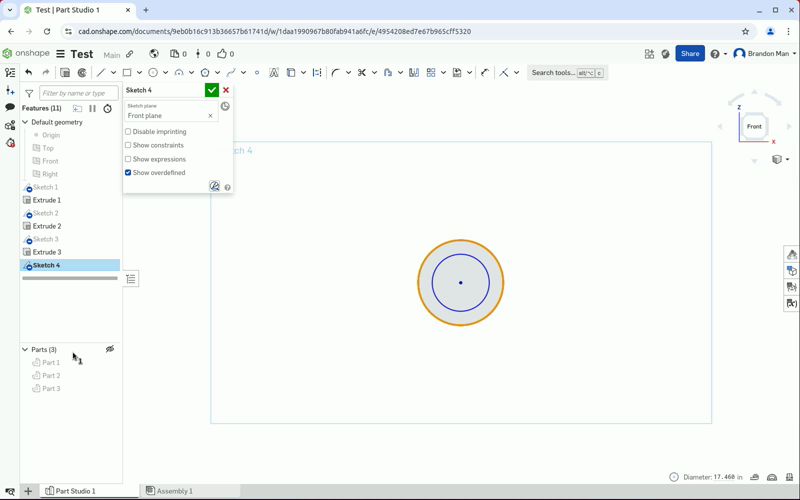
key(shift+y)
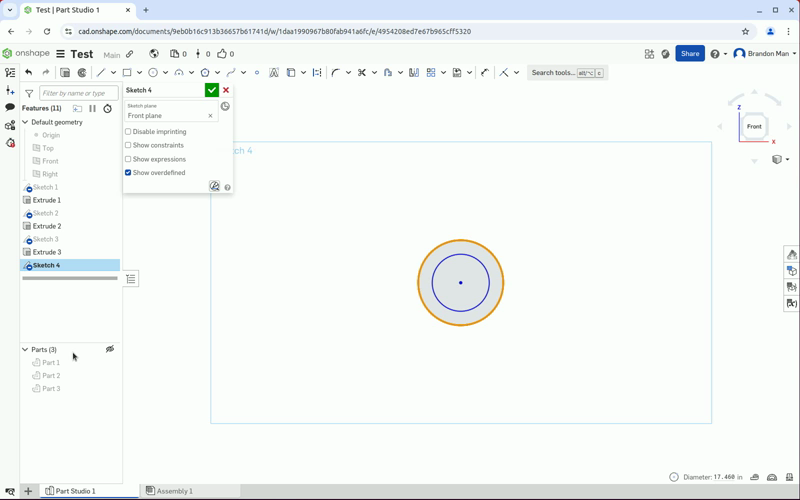
key(shift+e)
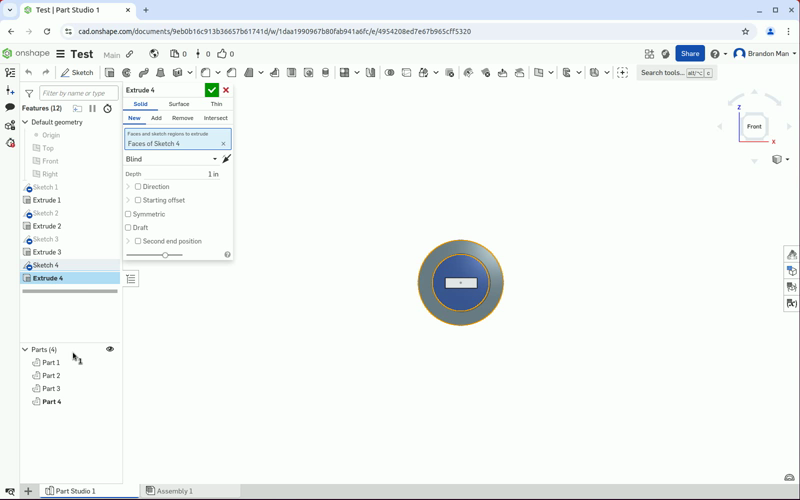
mouse_move(143, 106)
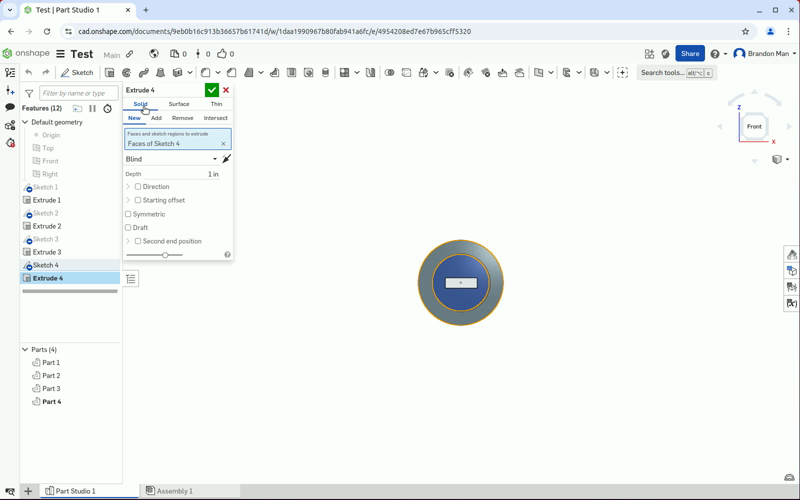
click(143, 106)
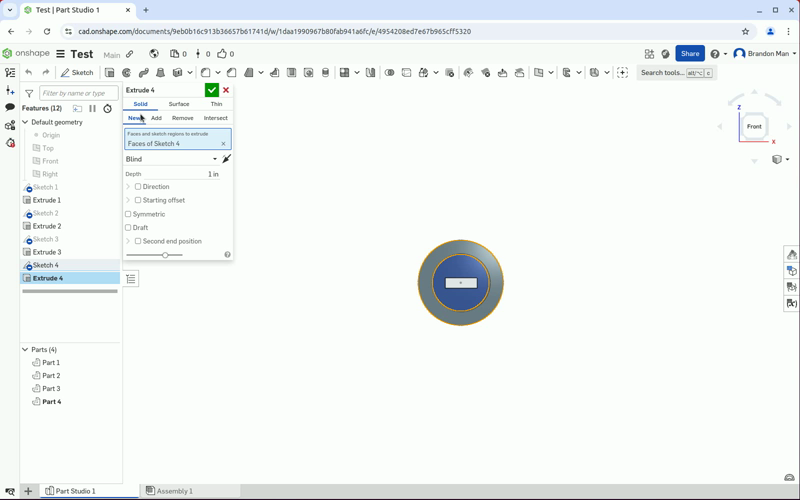
mouse_move(137, 120)
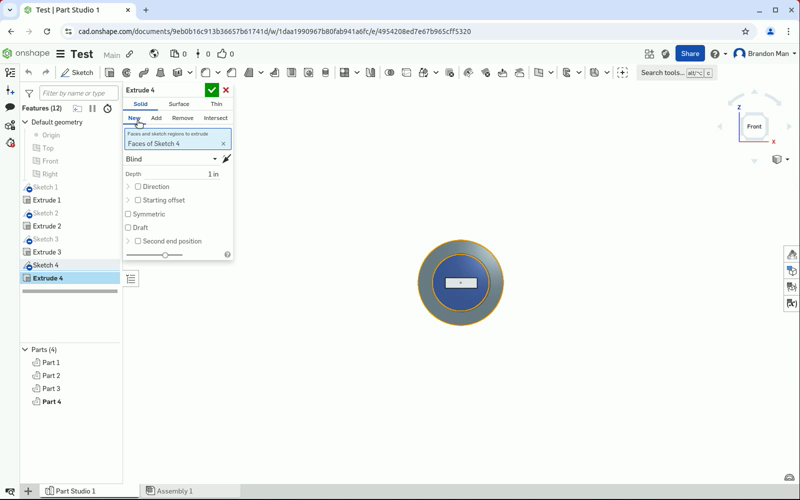
click(137, 120)
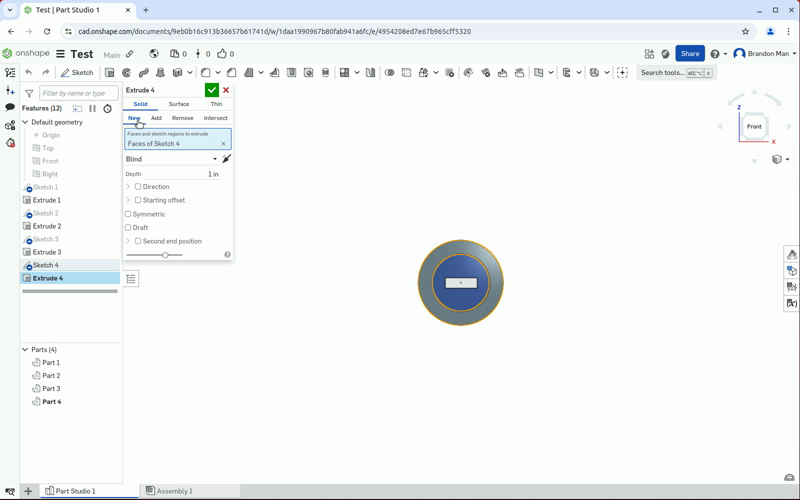
key(tab, 4)
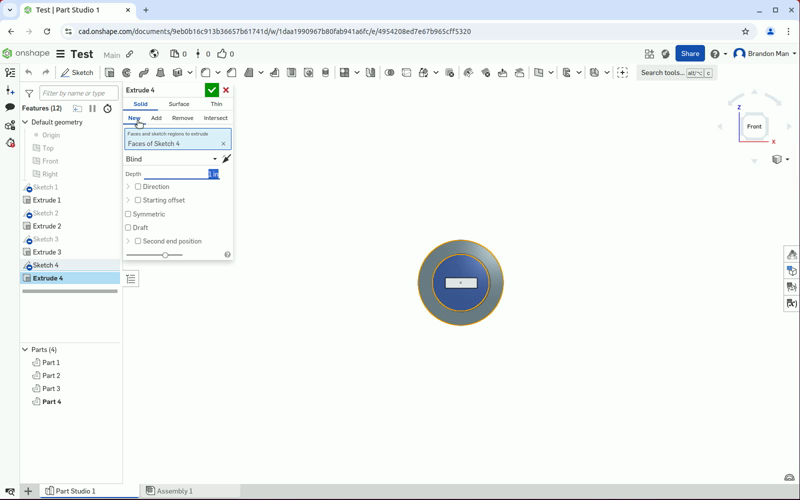
text(5.536)
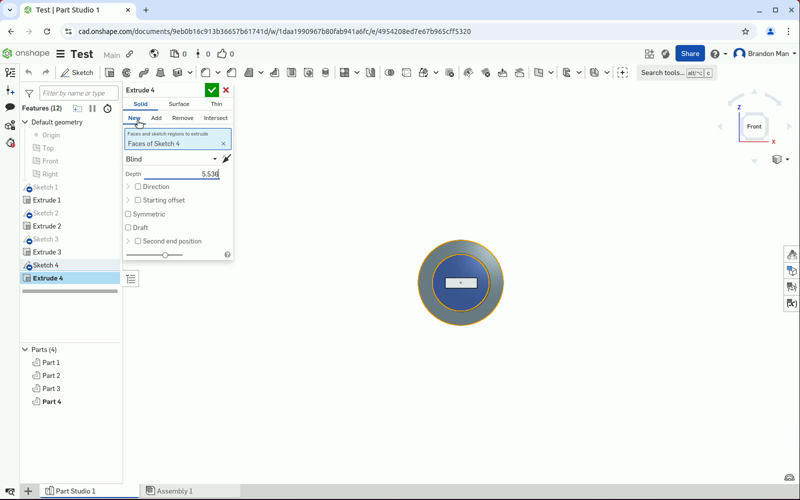
key(enter)
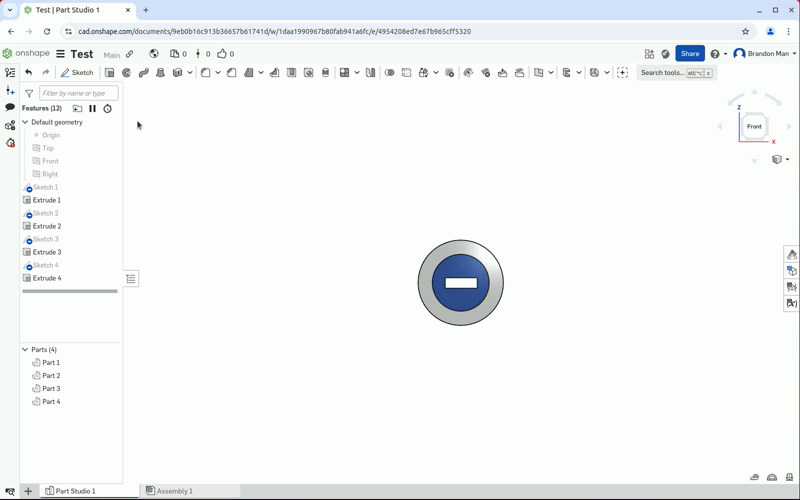
key(shift+h)
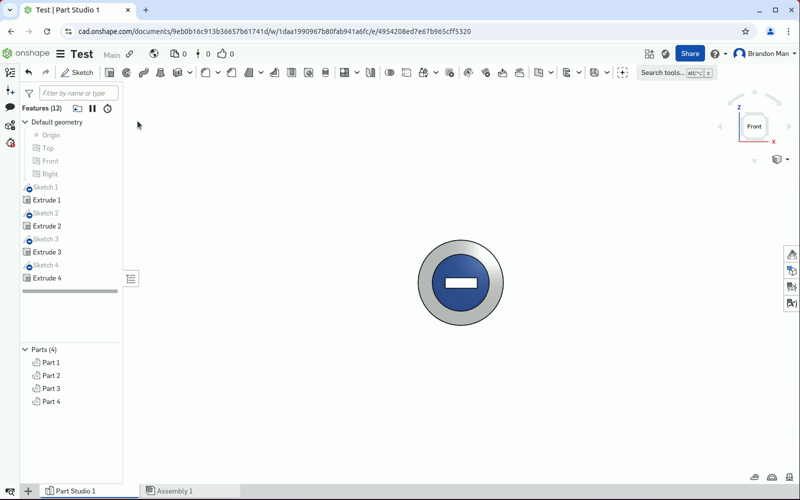
key(shift+h)
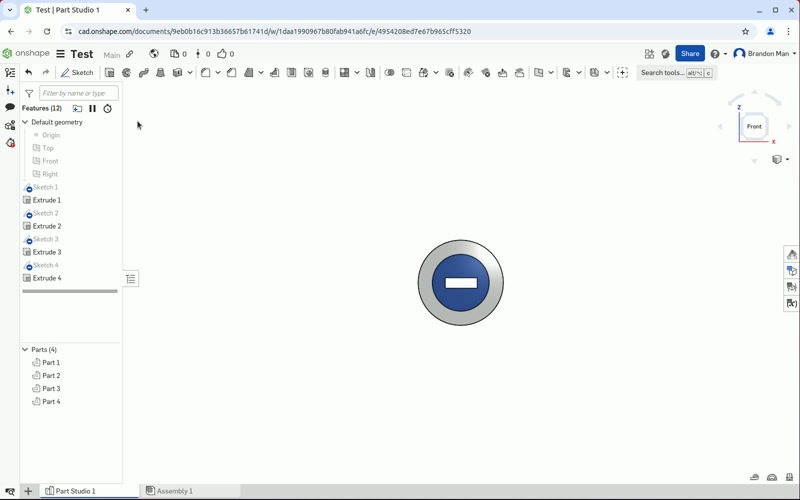
mouse_move(73, 189)
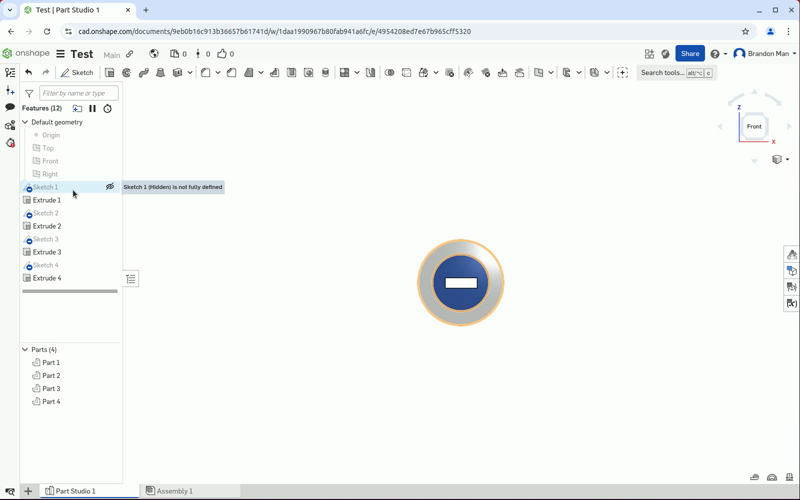
click(73, 189)
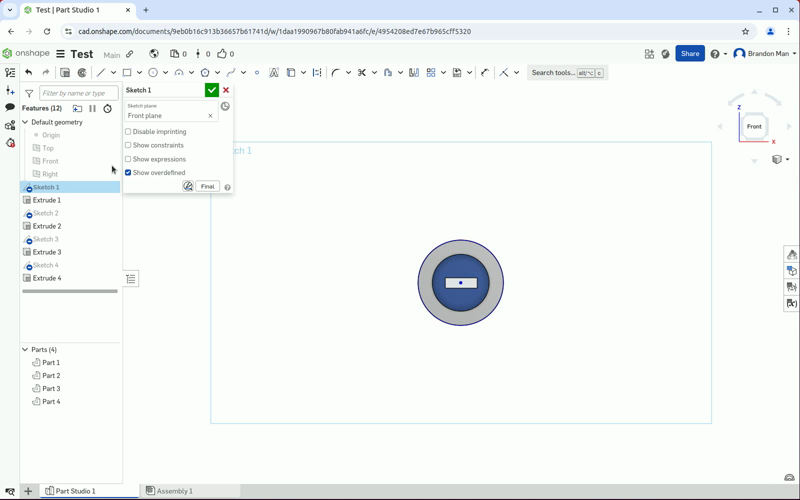
mouse_move(229, 92)
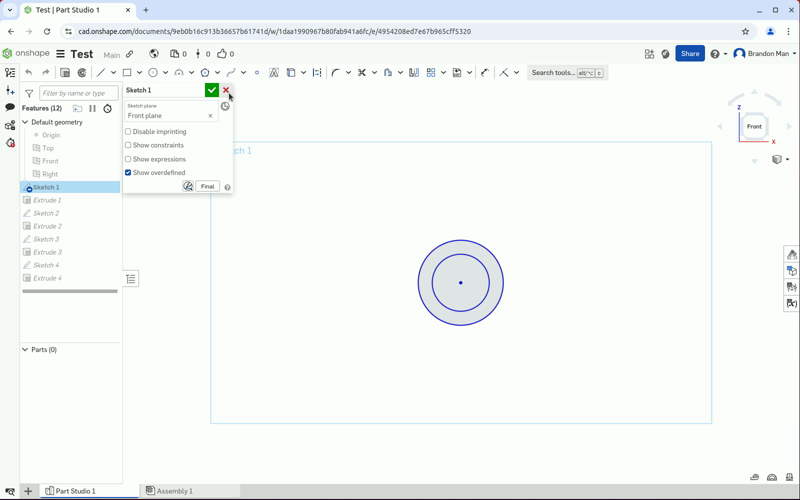
click(229, 92)
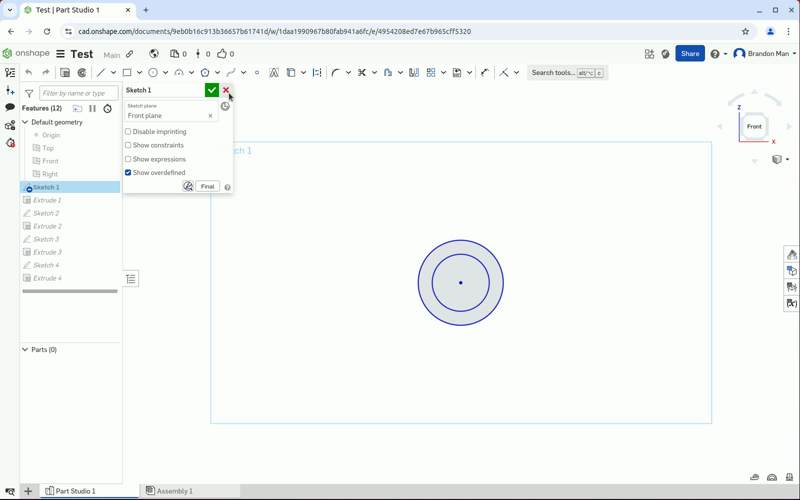
key(shift+s)
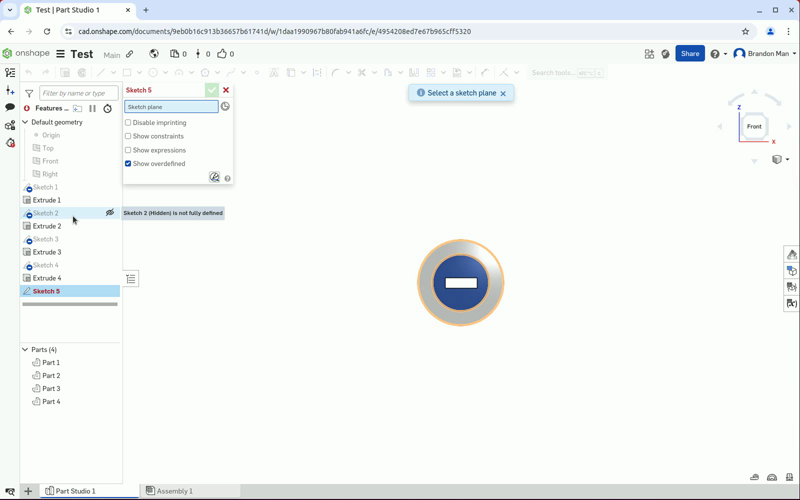
scroll(3)
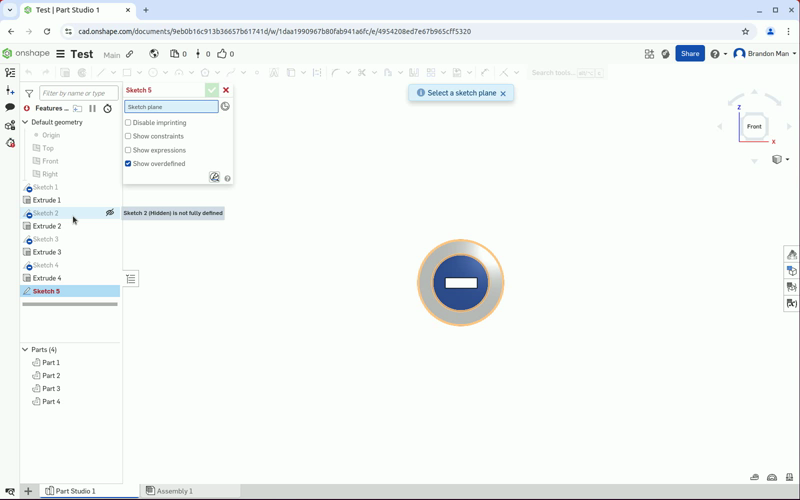
mouse_move(73, 163)
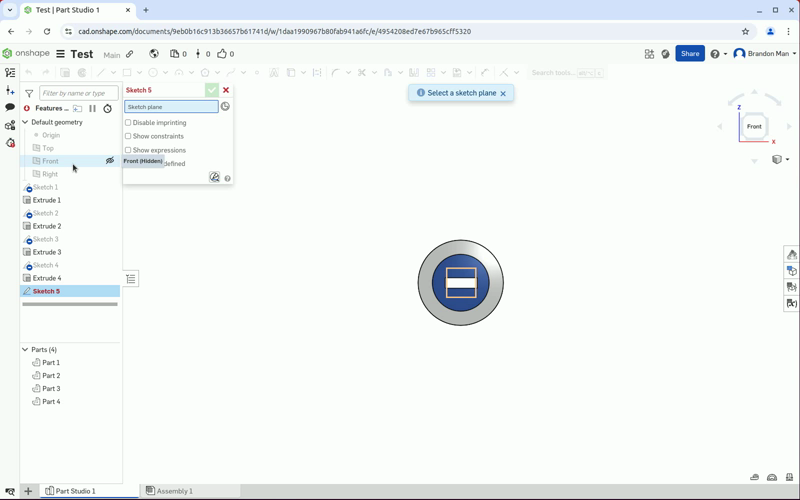
click(73, 163)
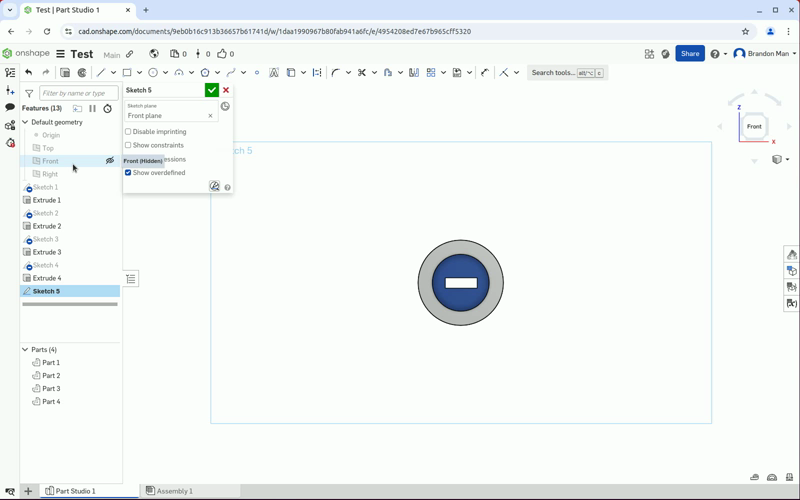
mouse_move(73, 352)
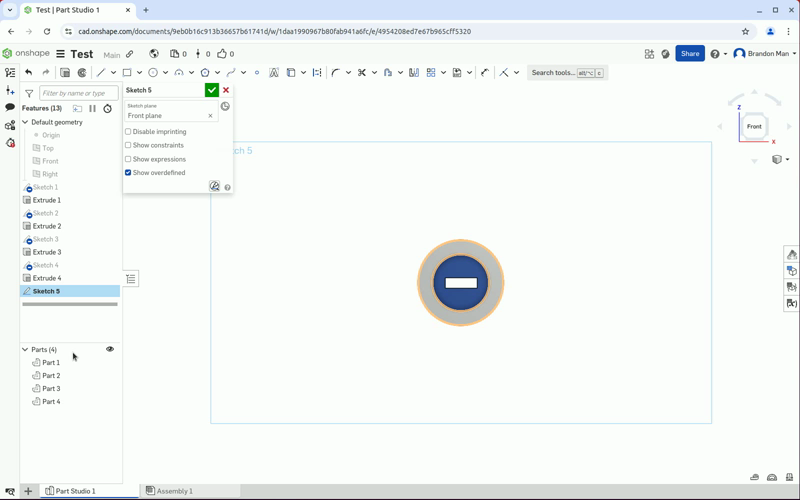
key(y)
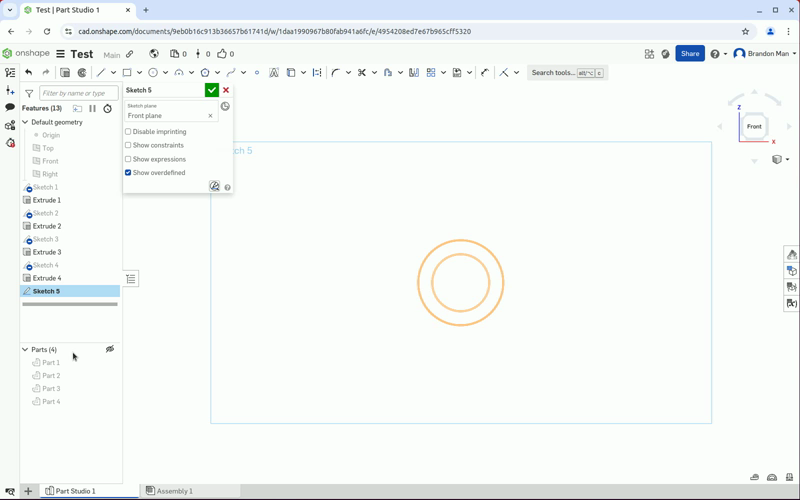
key(c)
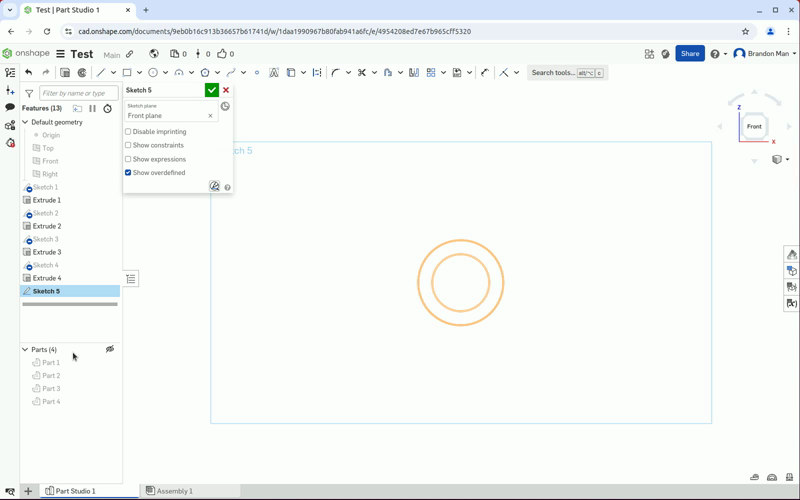
key_down(shift)
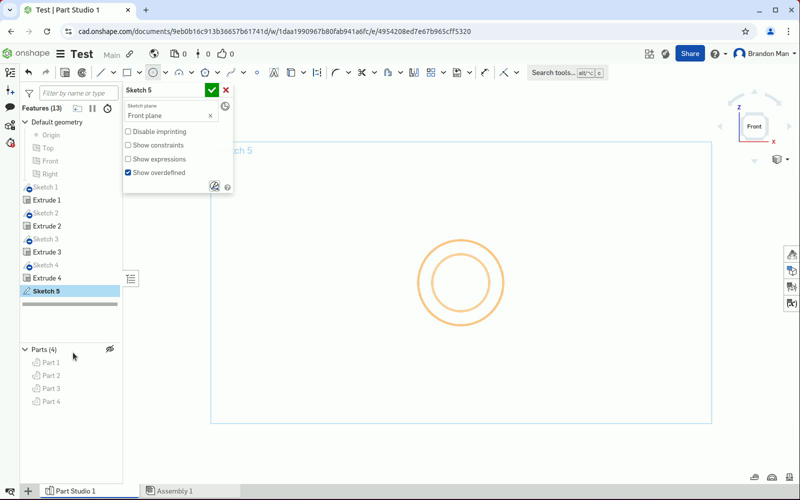
mouse_move(461, 282)
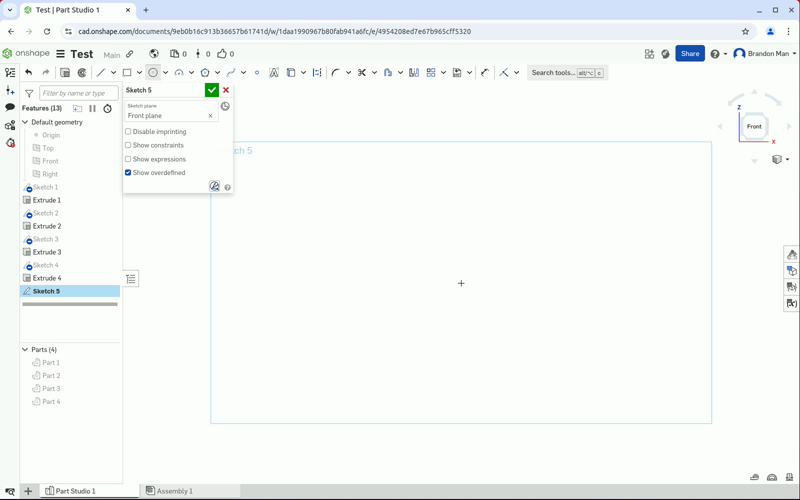
click(461, 282)
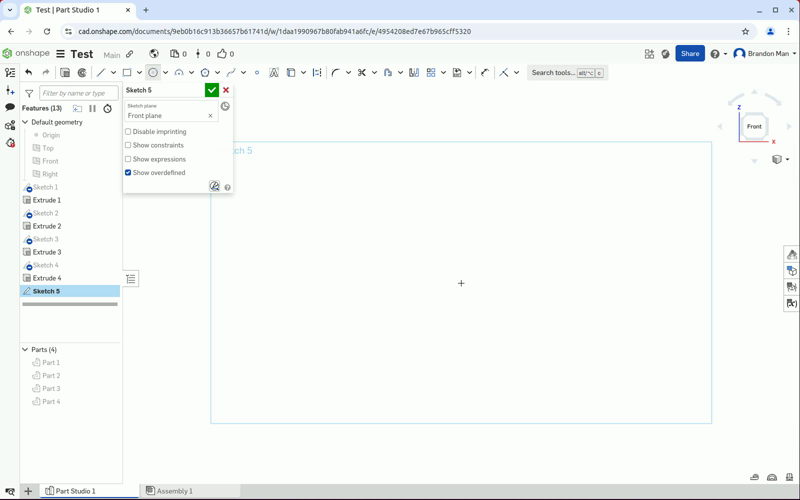
key_up(shift)
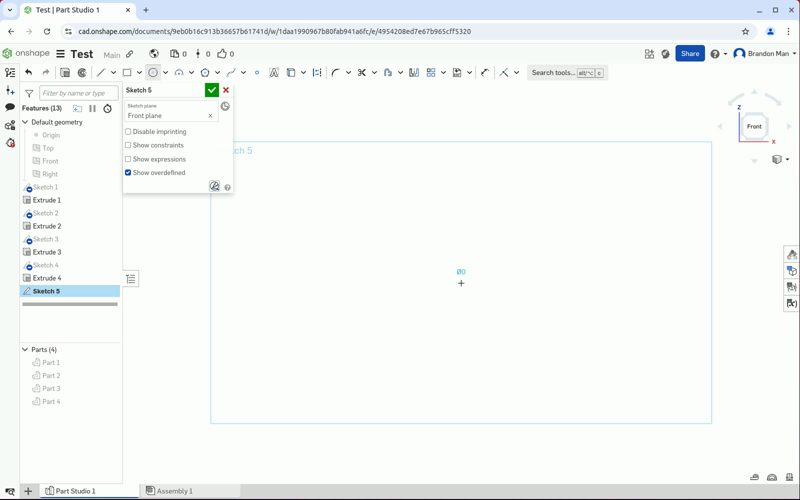
mouse_move(490, 282)
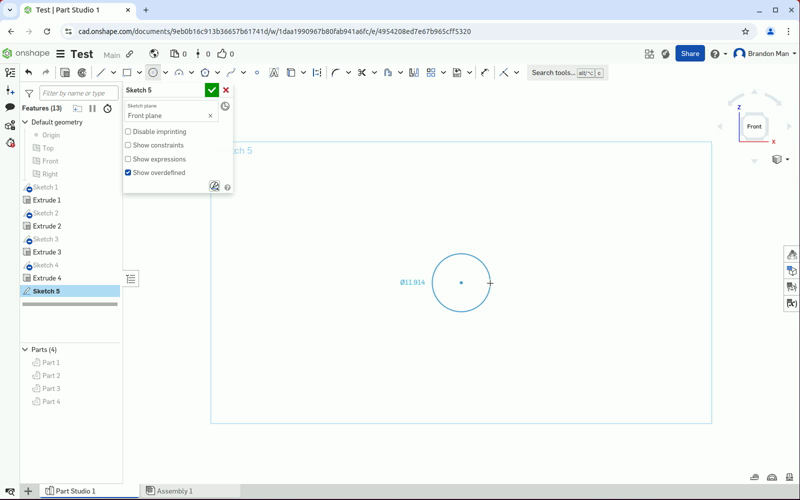
click(490, 282)
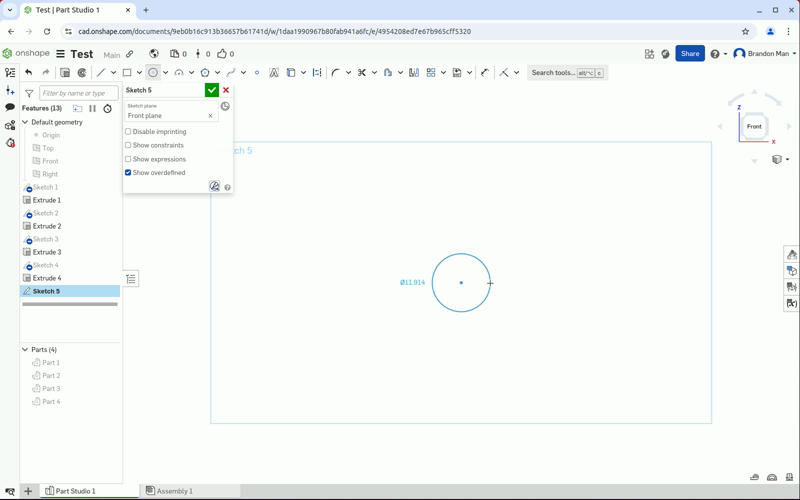
key(esc)
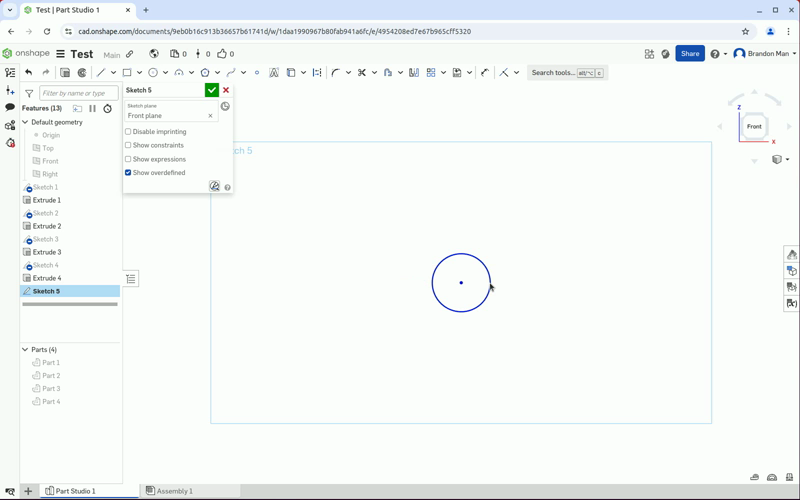
key(l)
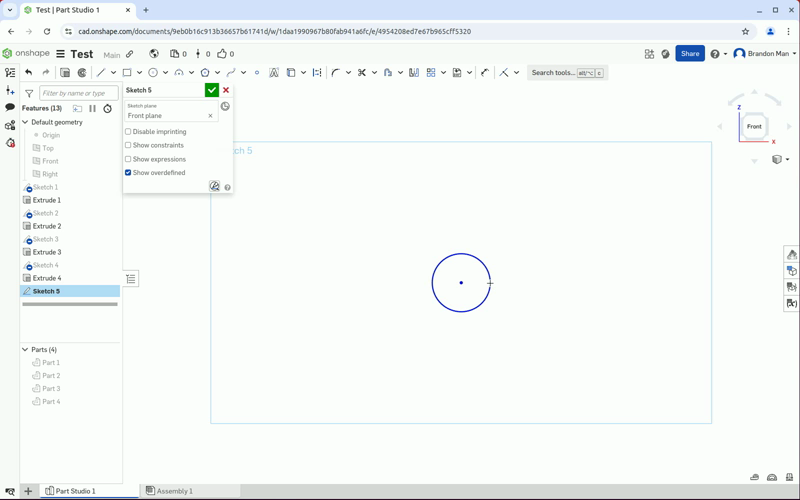
key_down(shift)
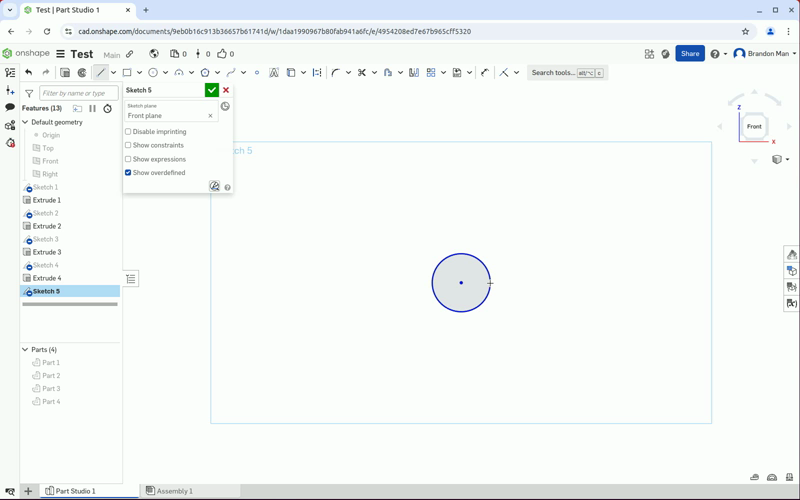
mouse_move(445, 288)
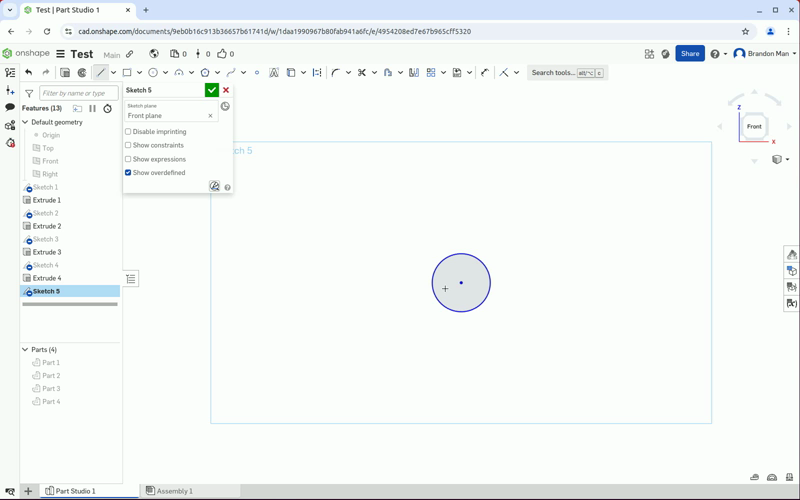
click(445, 288)
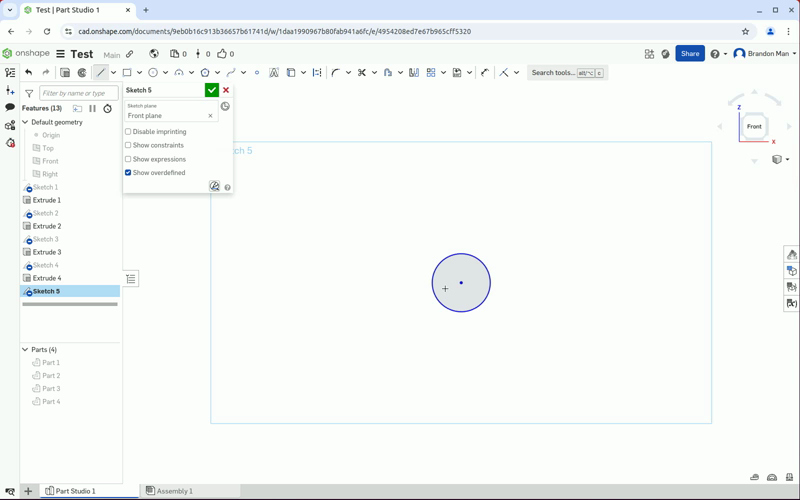
key_up(shift)
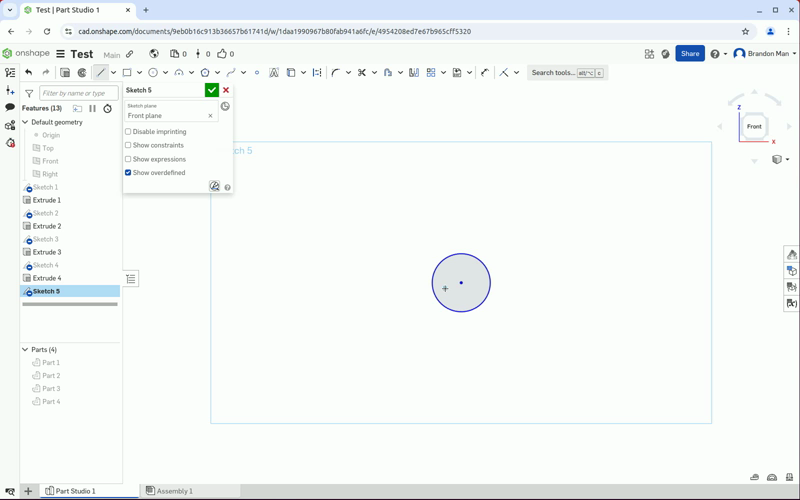
key_down(shift)
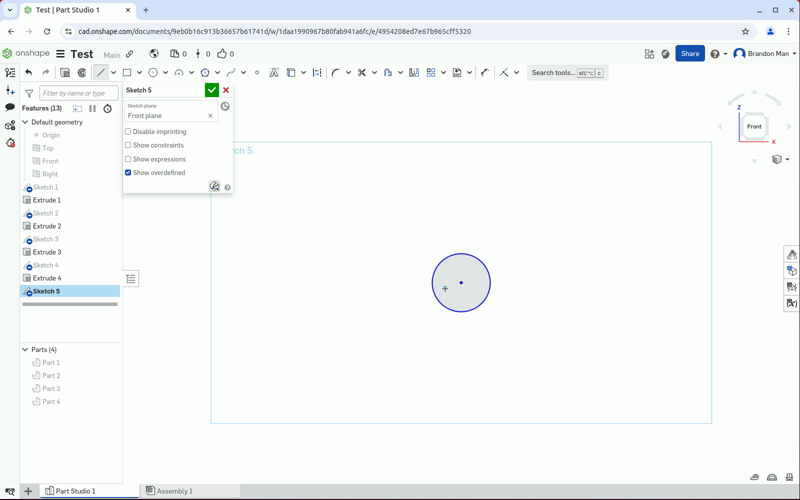
mouse_move(475, 288)
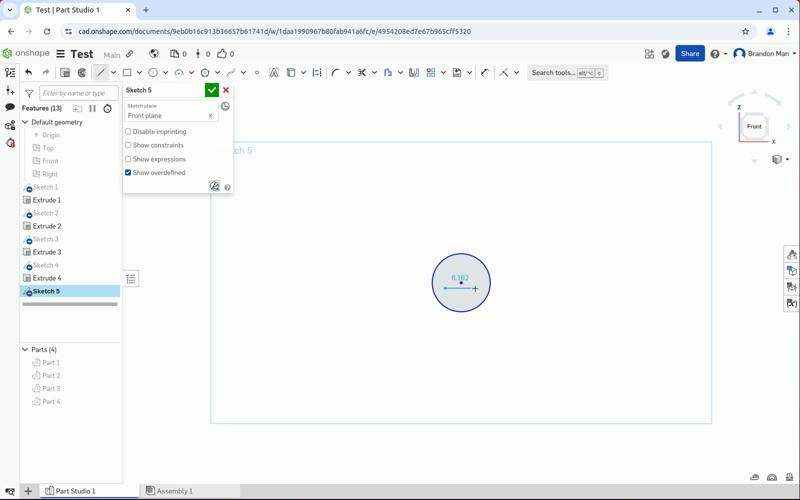
mouse_move(477, 288)
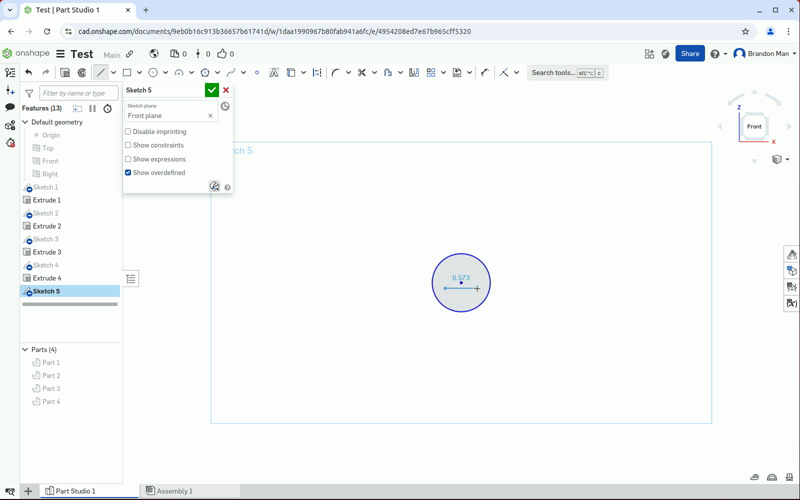
click(477, 288)
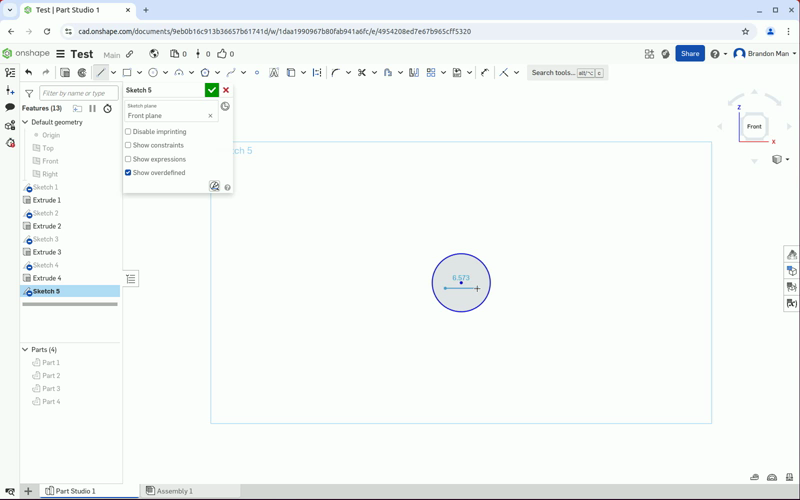
key_up(shift)
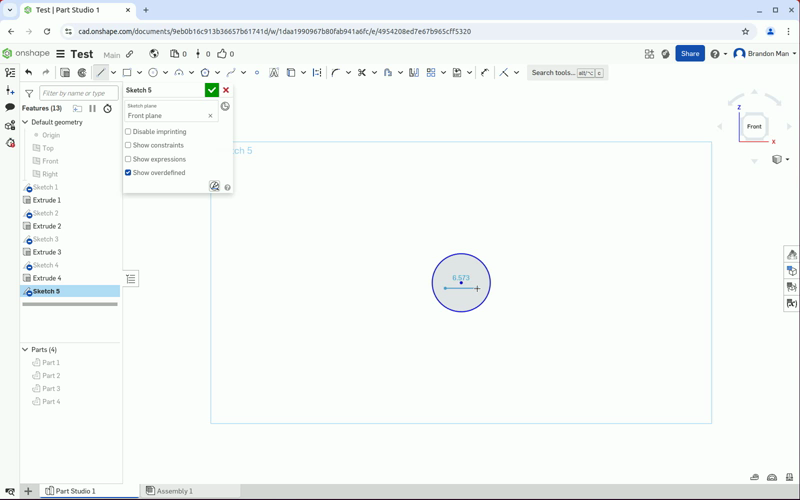
key_down(shift)
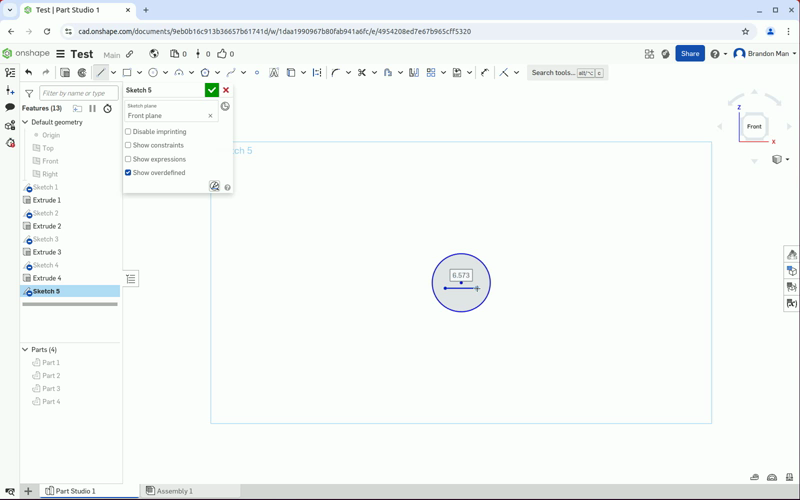
mouse_move(507, 288)
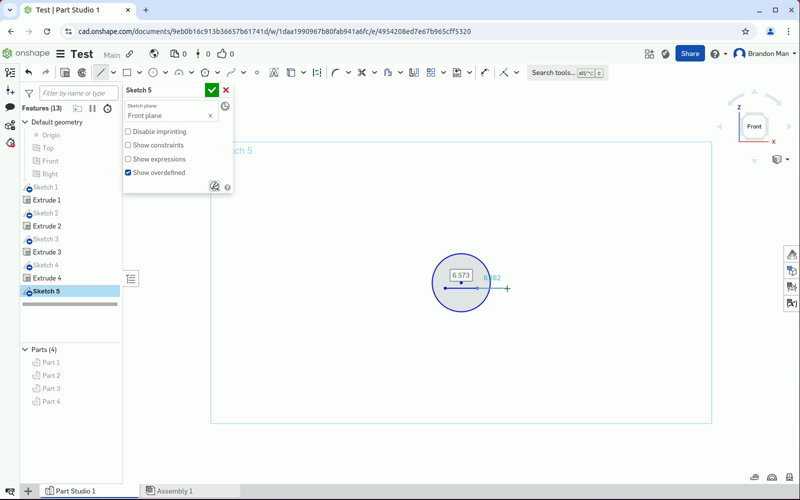
mouse_move(477, 277)
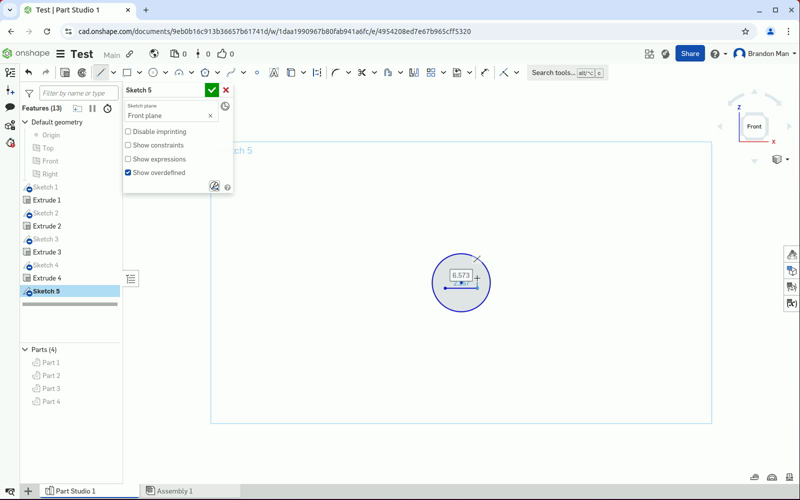
click(477, 277)
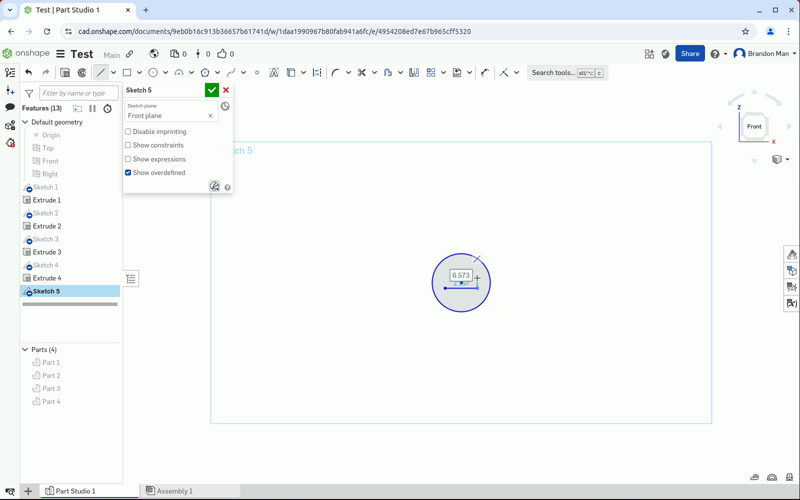
key_up(shift)
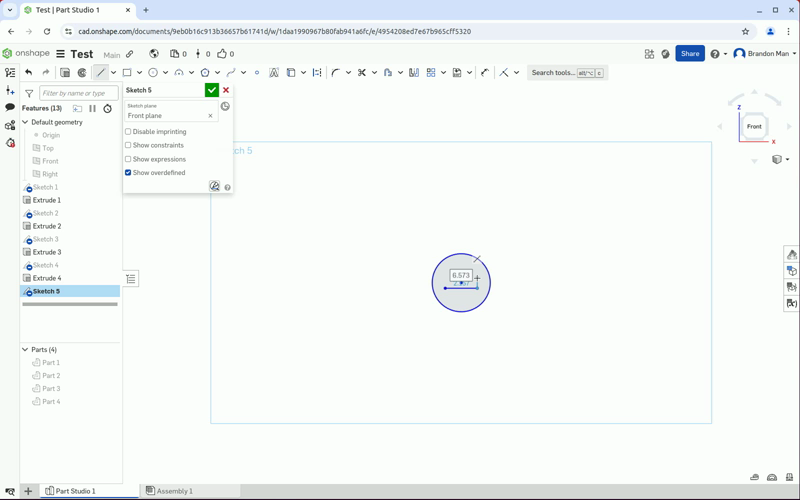
key_down(shift)
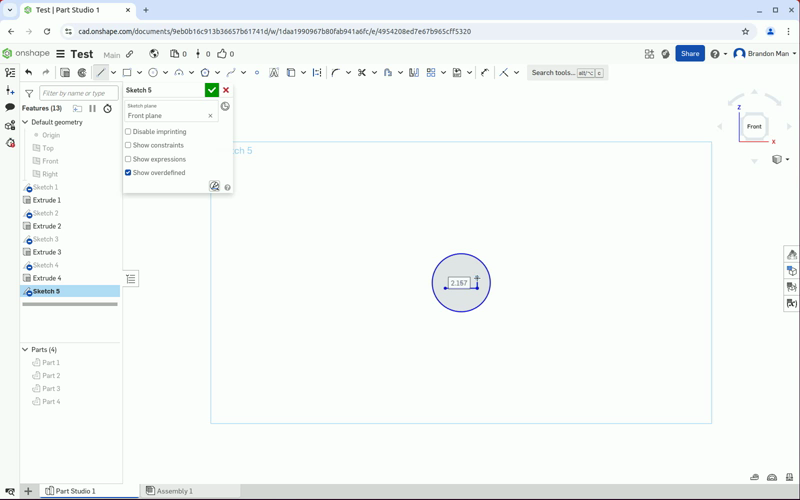
mouse_move(507, 277)
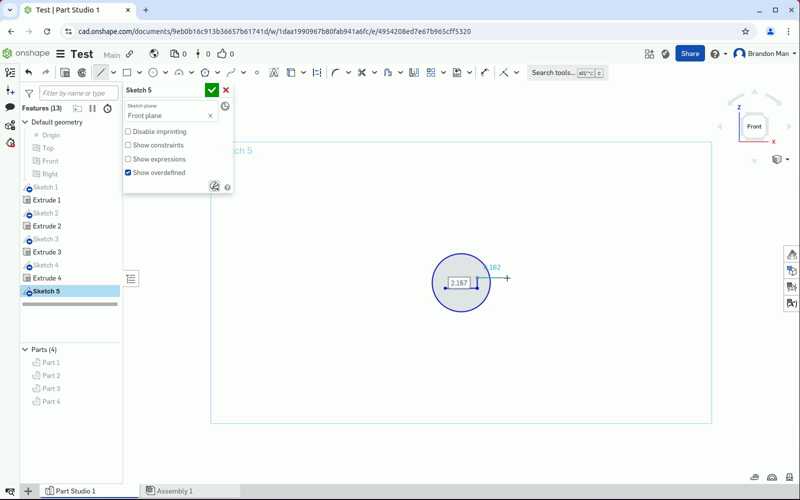
mouse_move(445, 277)
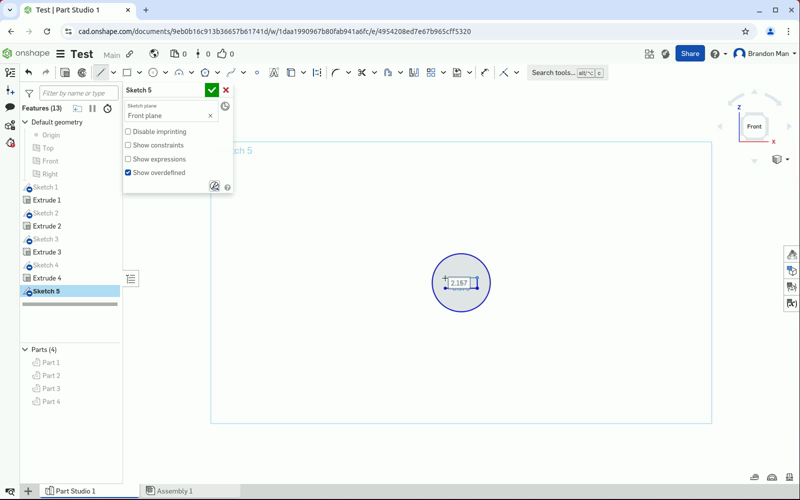
click(445, 277)
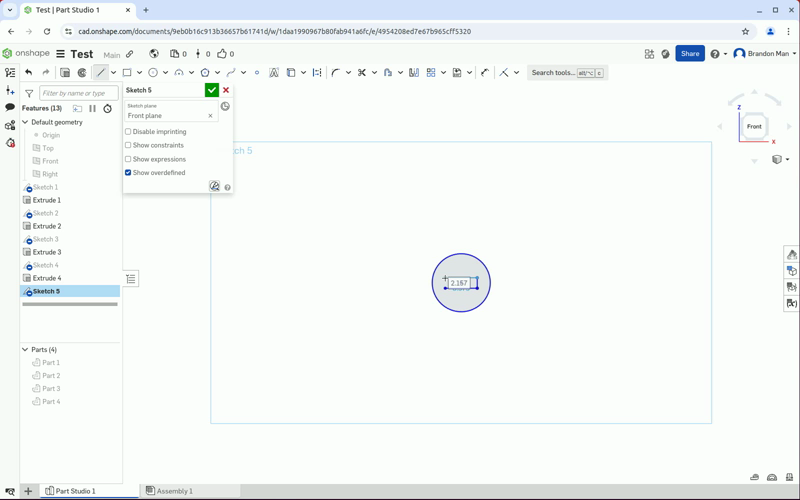
key_up(shift)
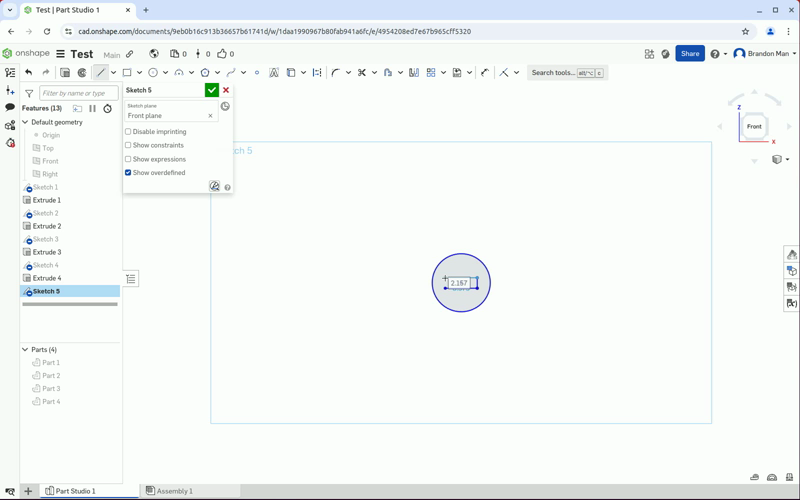
mouse_move(475, 277)
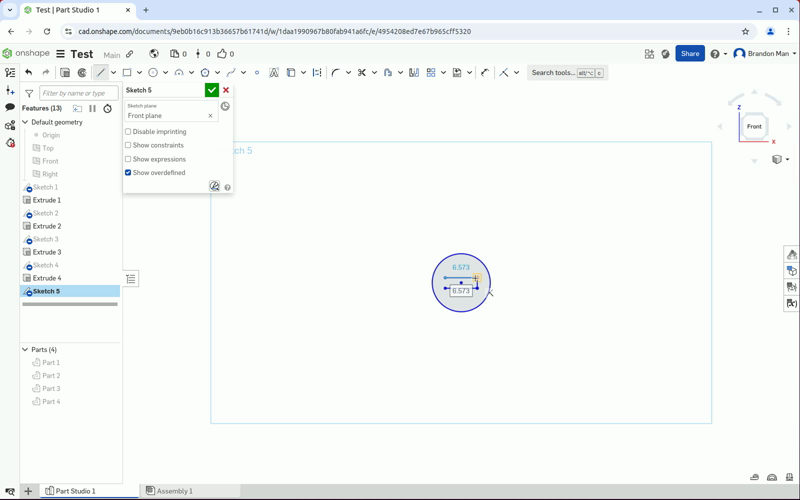
key_down(shift)
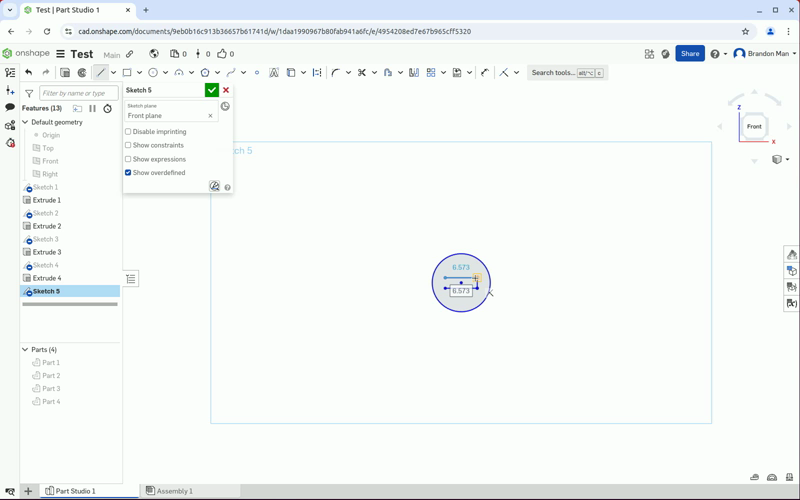
mouse_move(445, 288)
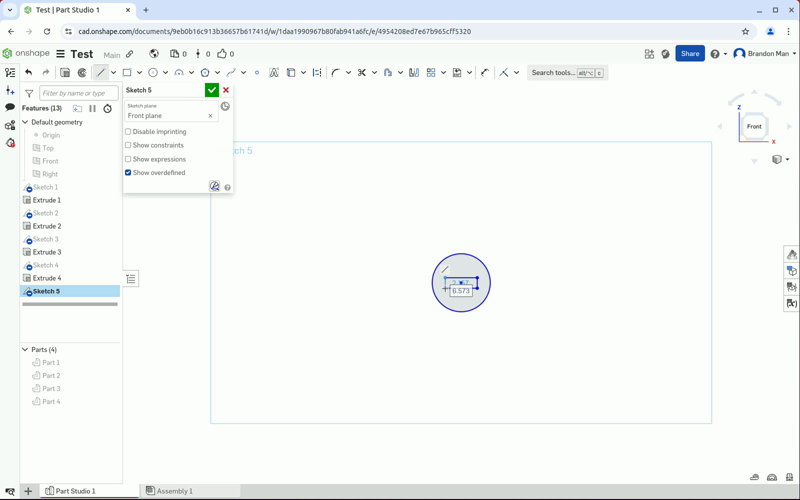
key_up(shift)
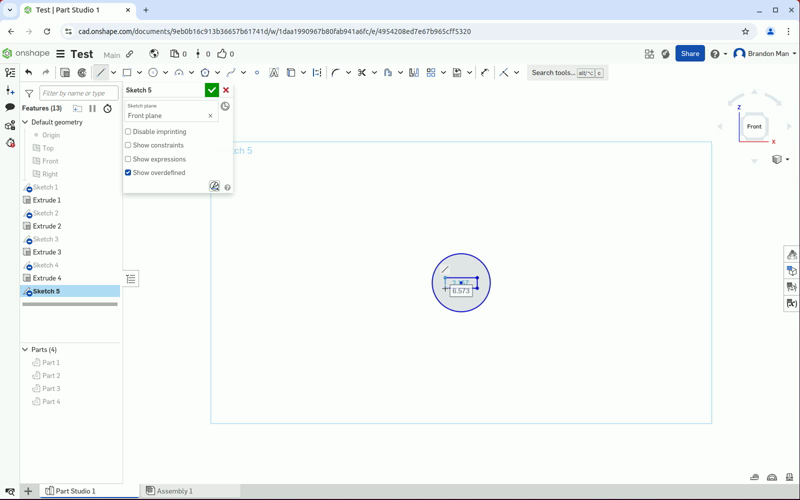
click(445, 288)
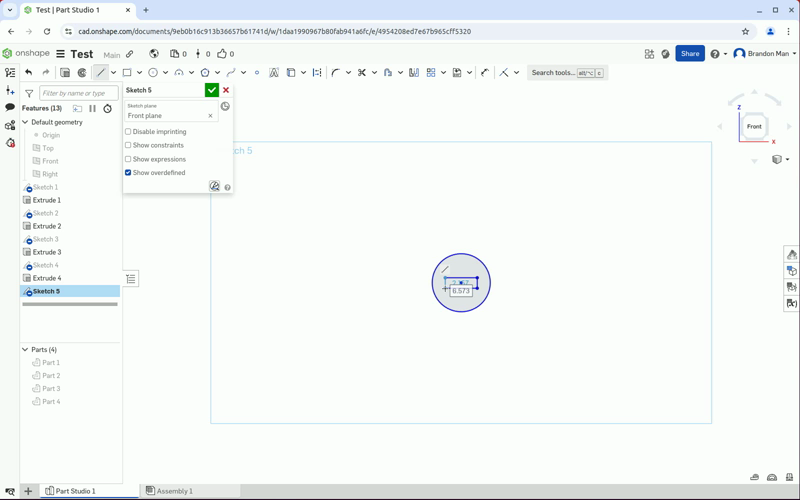
key(esc)
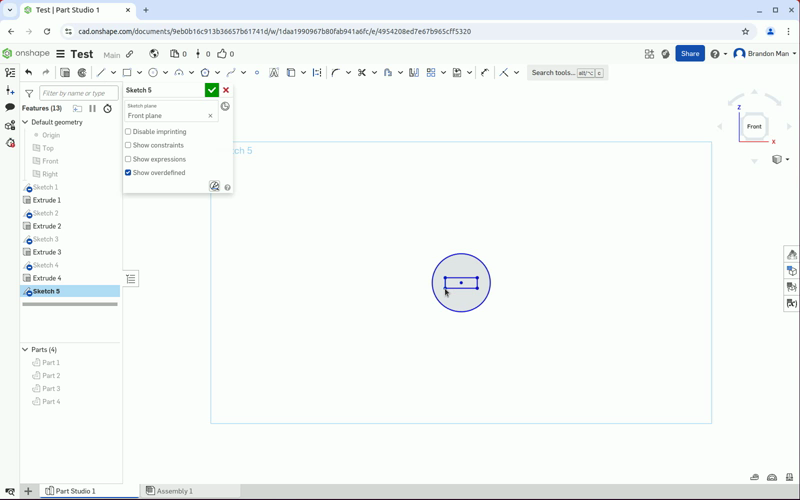
mouse_move(447, 300)
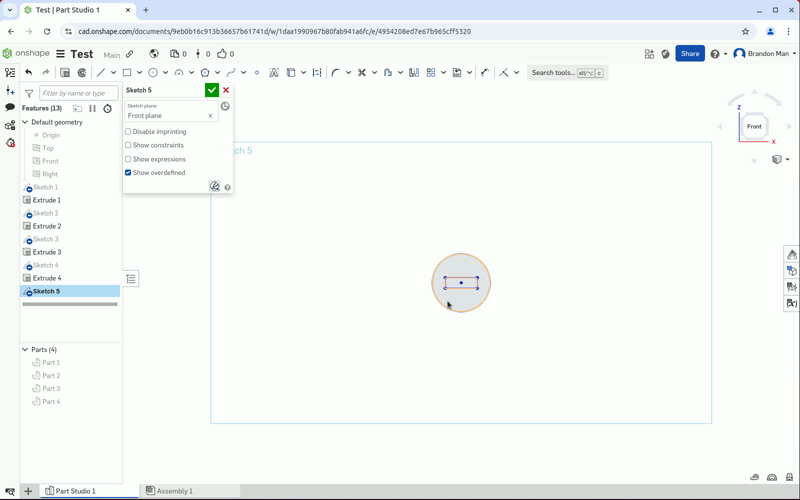
click(447, 300)
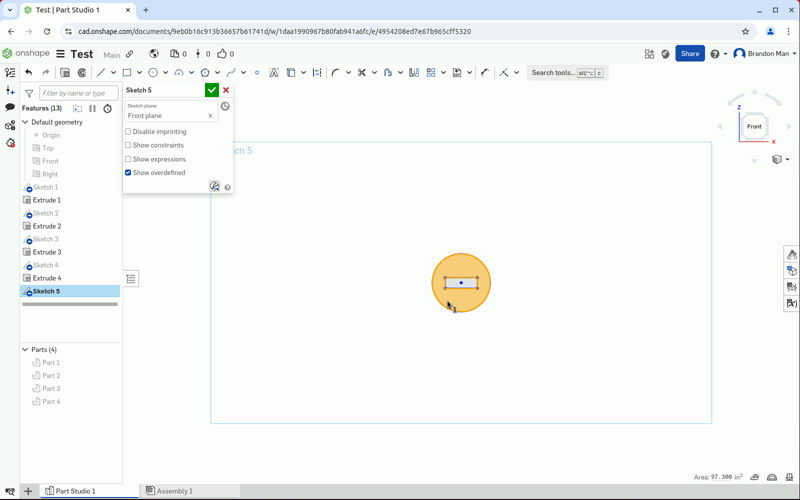
mouse_move(73, 352)
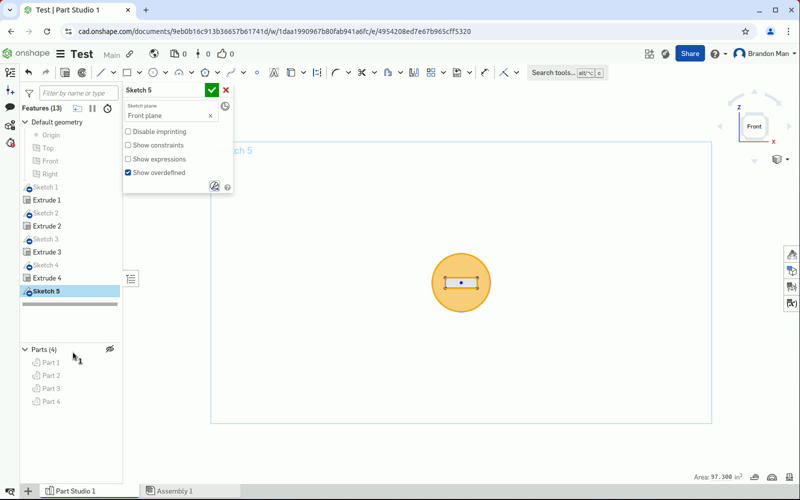
key(shift+y)
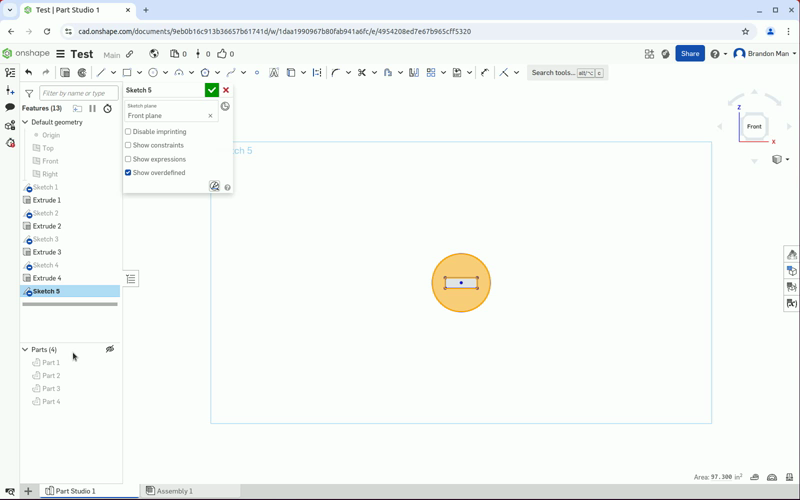
key(shift+e)
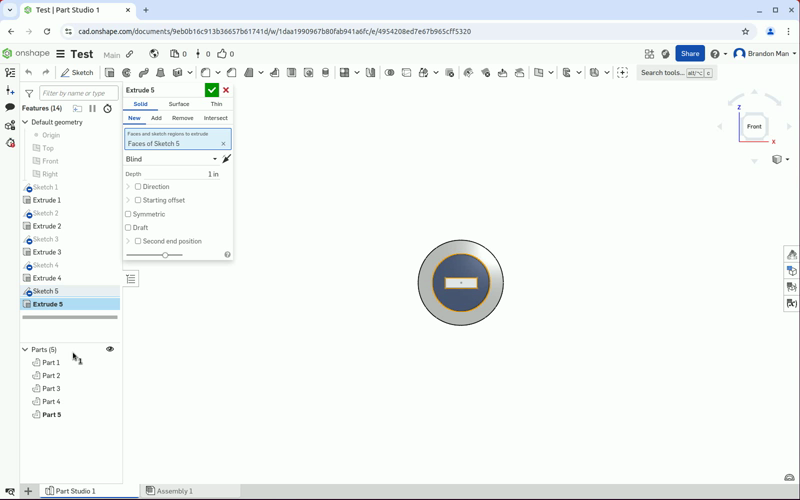
mouse_move(143, 106)
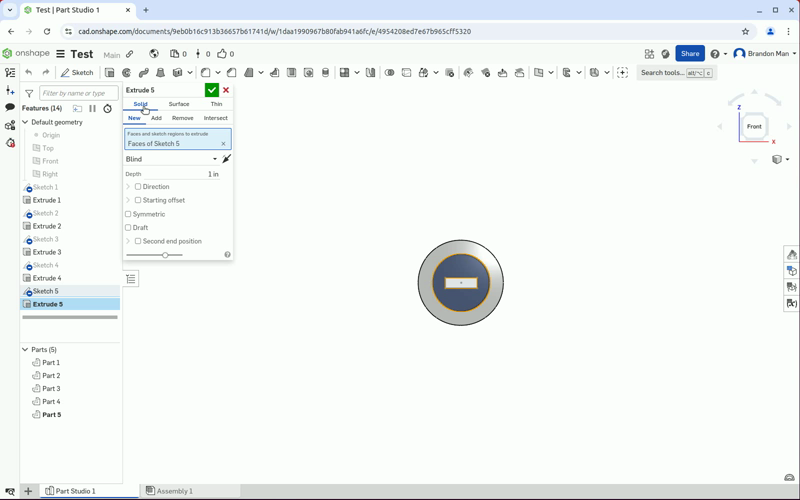
click(143, 106)
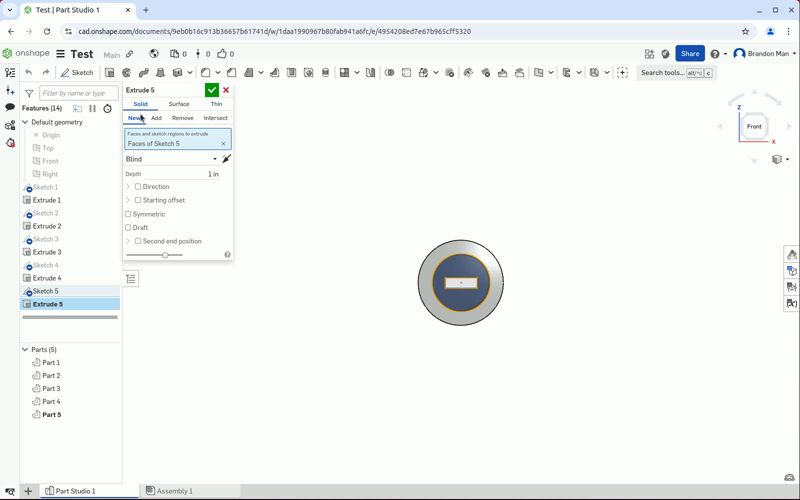
mouse_move(137, 120)
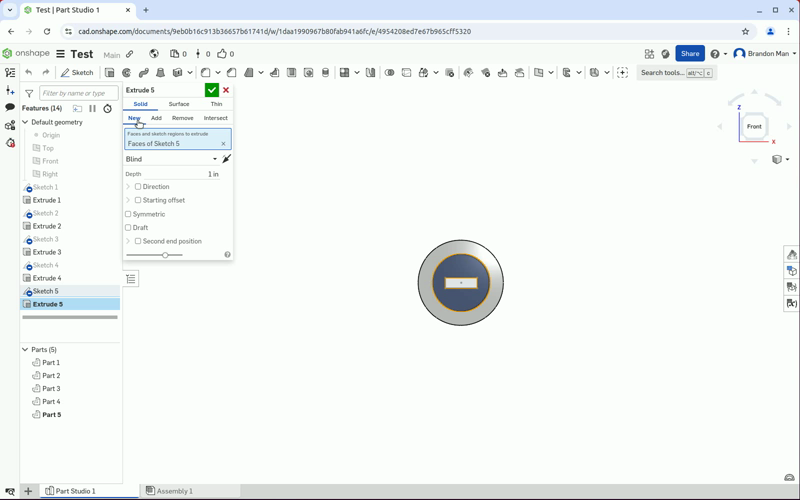
click(137, 120)
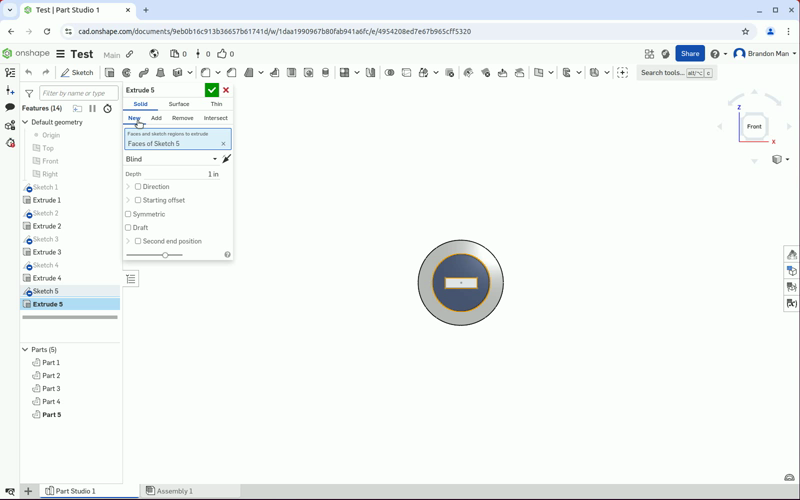
key(tab, 4)
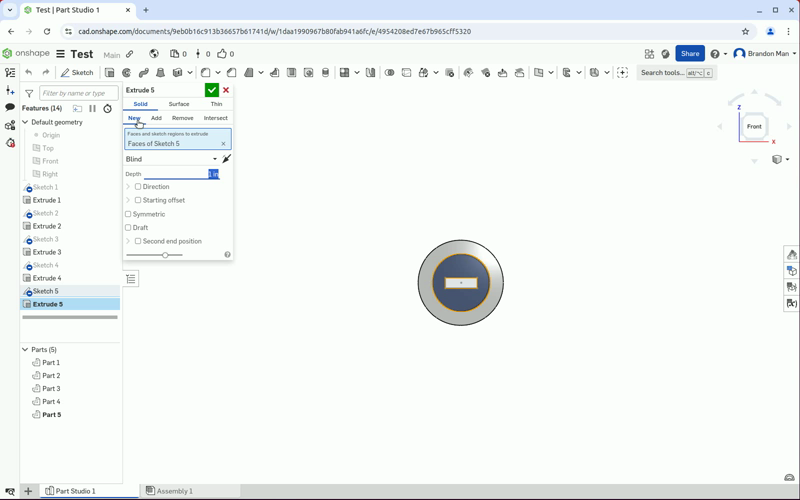
text(5.536)
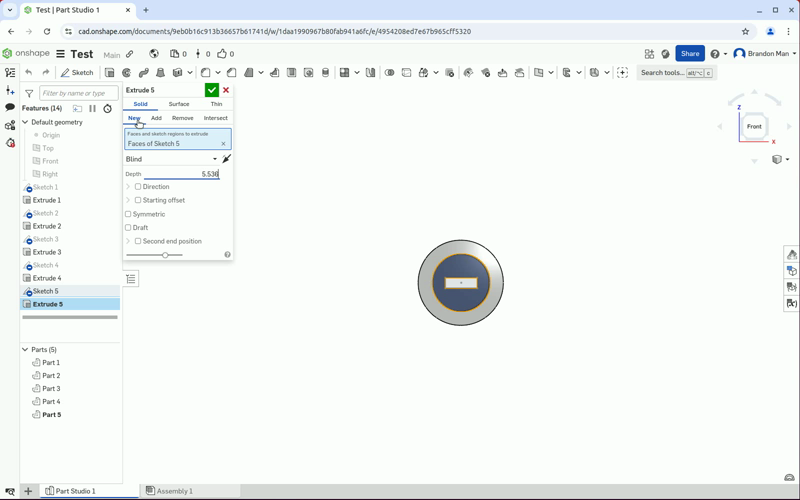
key(enter)
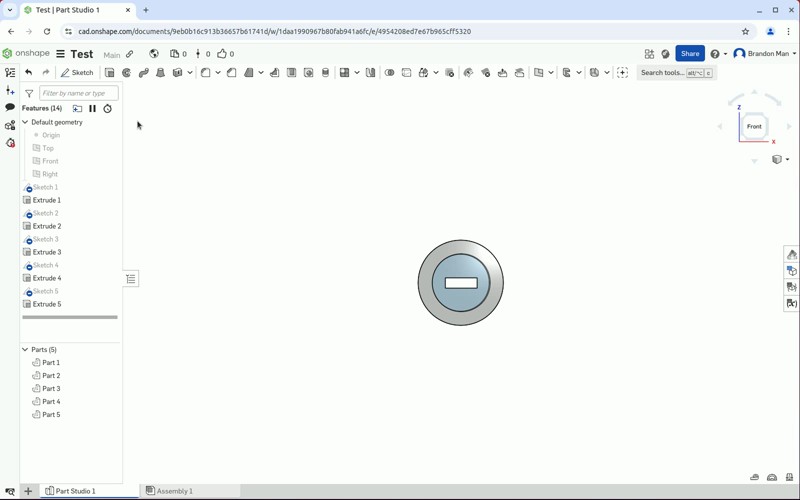
key(shift+h)
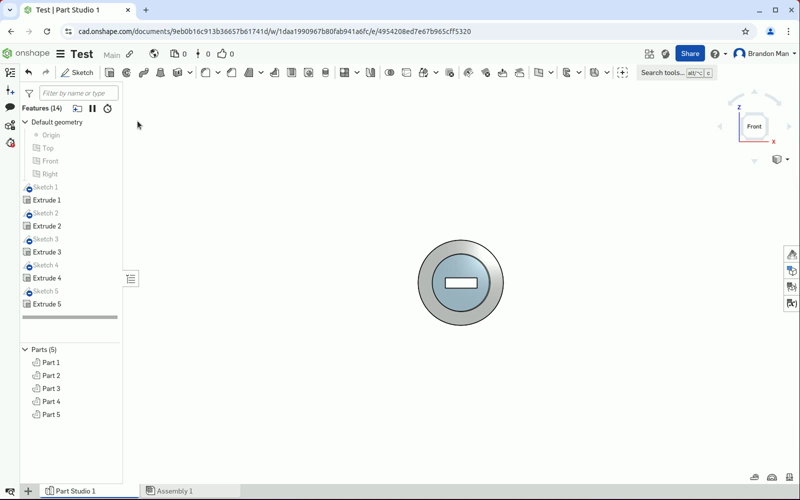
key(shift+h)
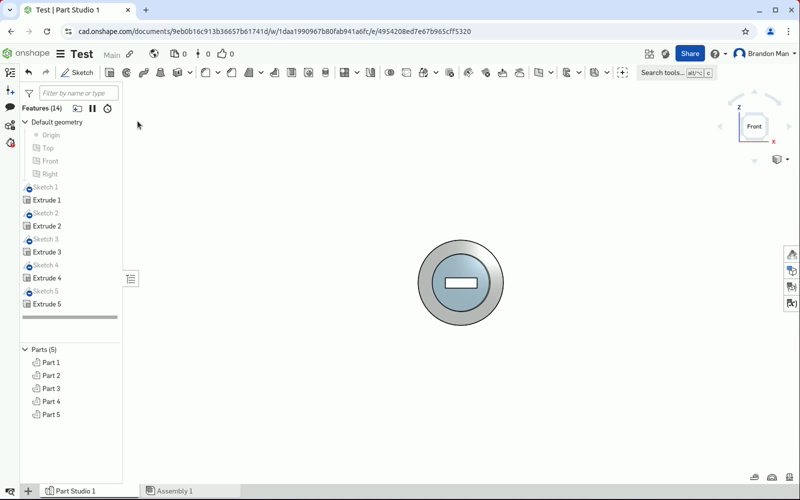
mouse_move(73, 189)
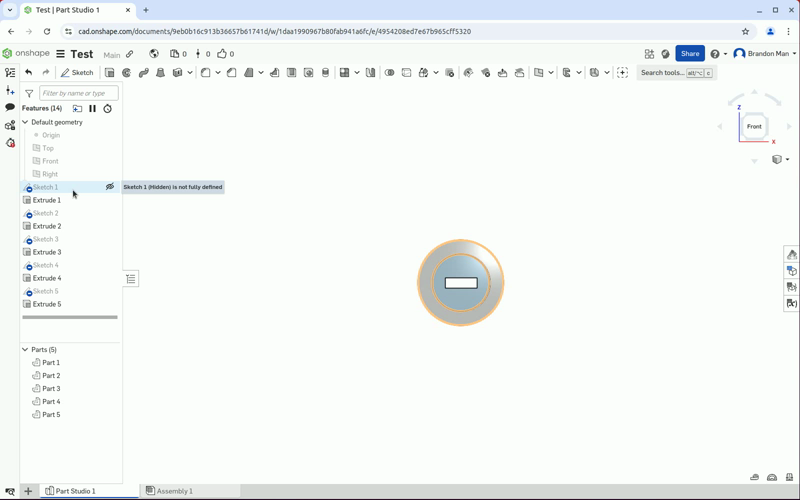
click(73, 189)
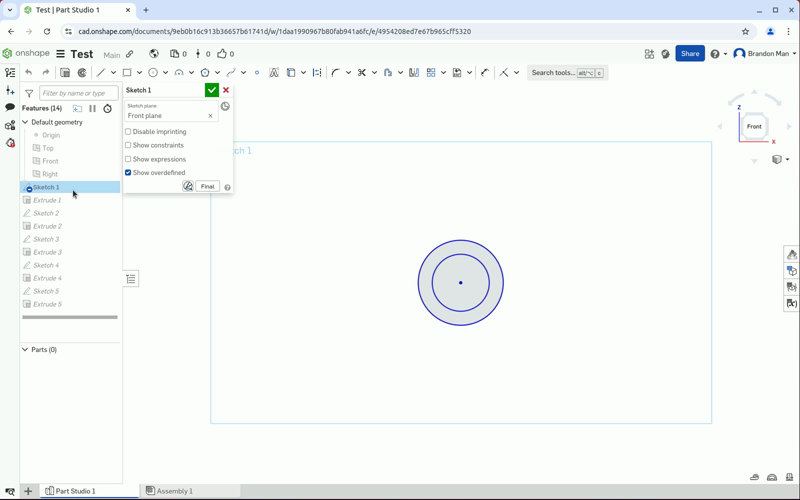
mouse_move(229, 92)
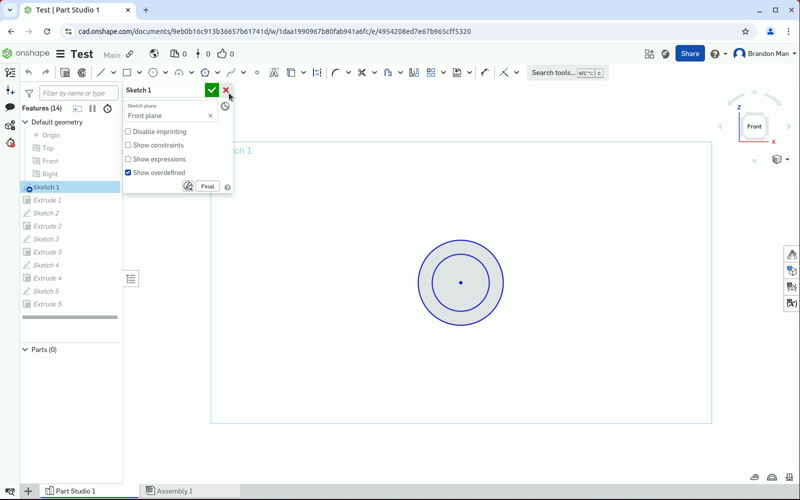
click(229, 92)
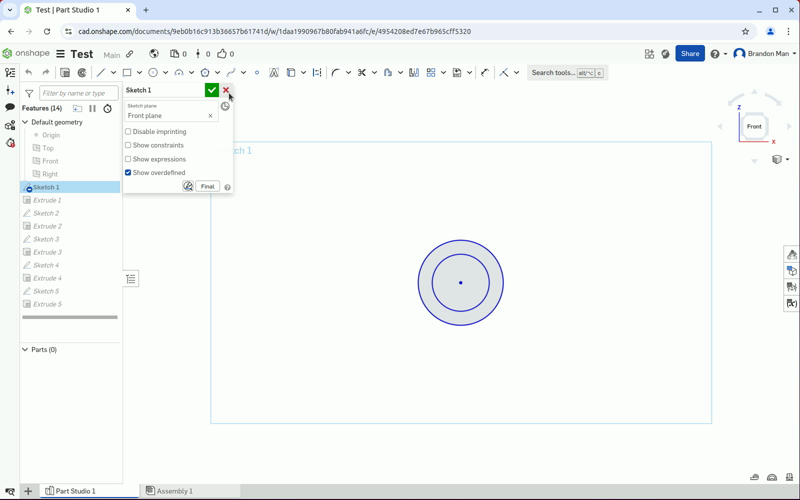
key(shift+s)
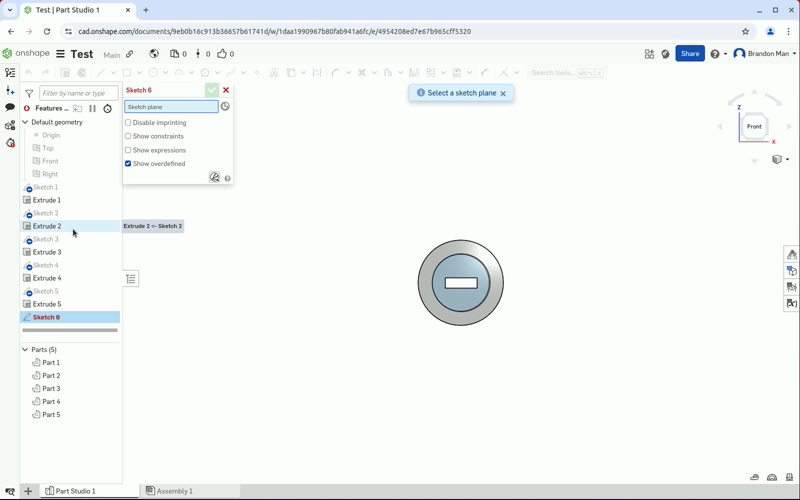
scroll(3)
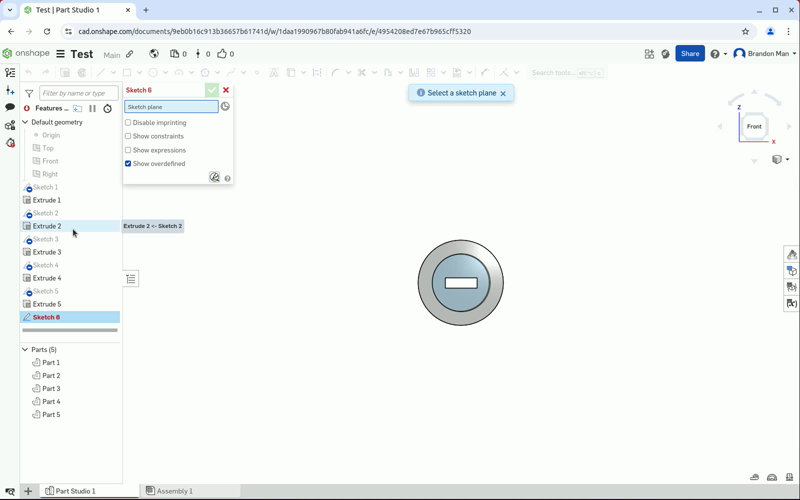
mouse_move(73, 163)
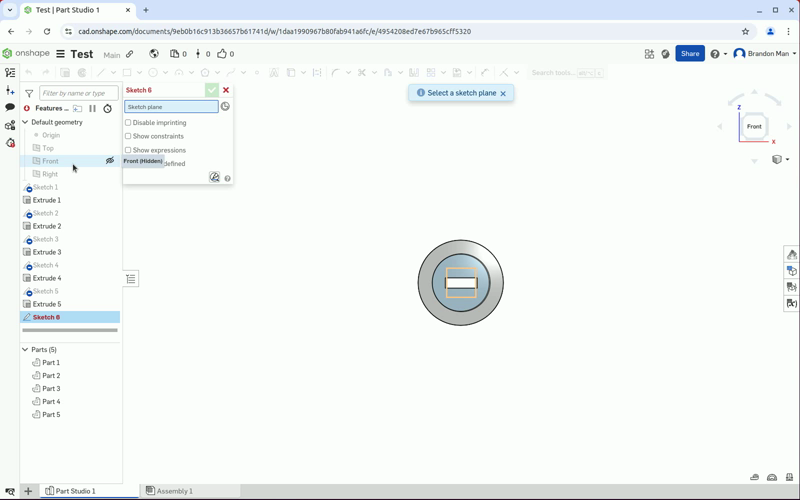
click(73, 163)
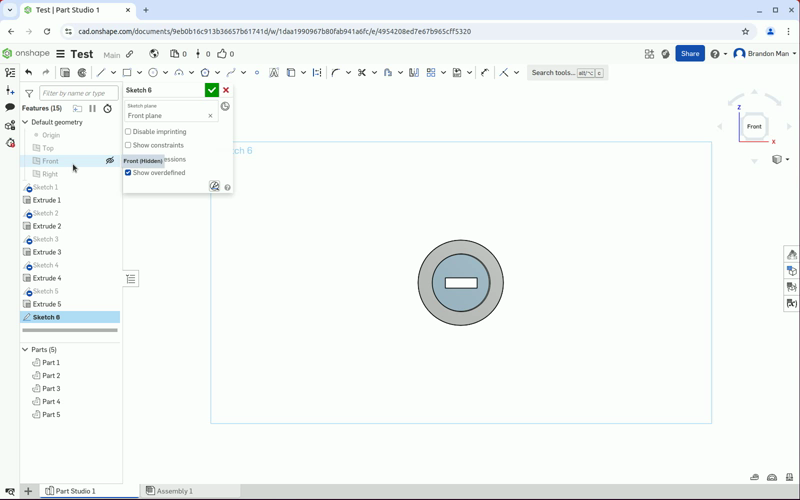
mouse_move(73, 352)
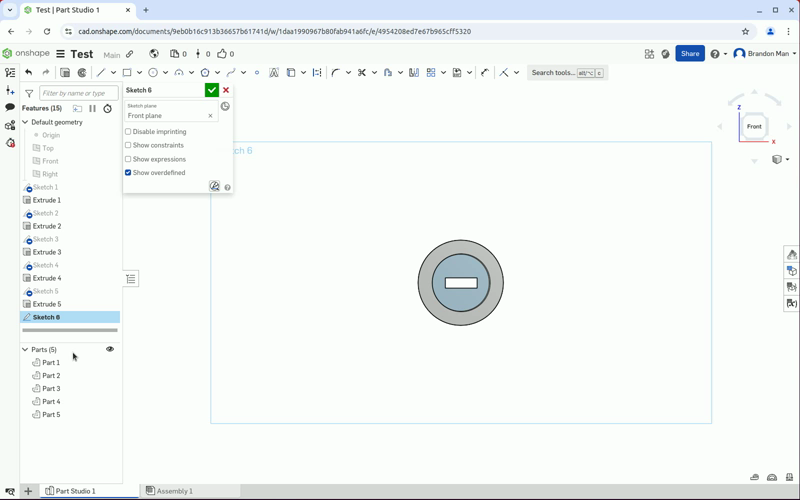
key(y)
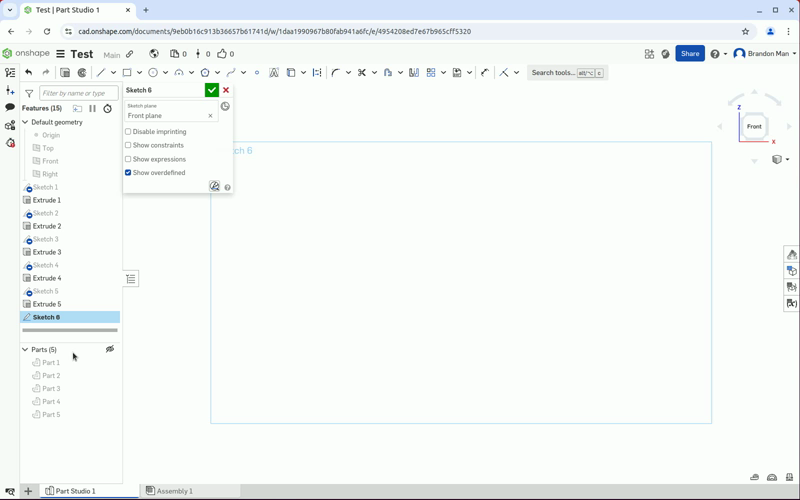
key(c)
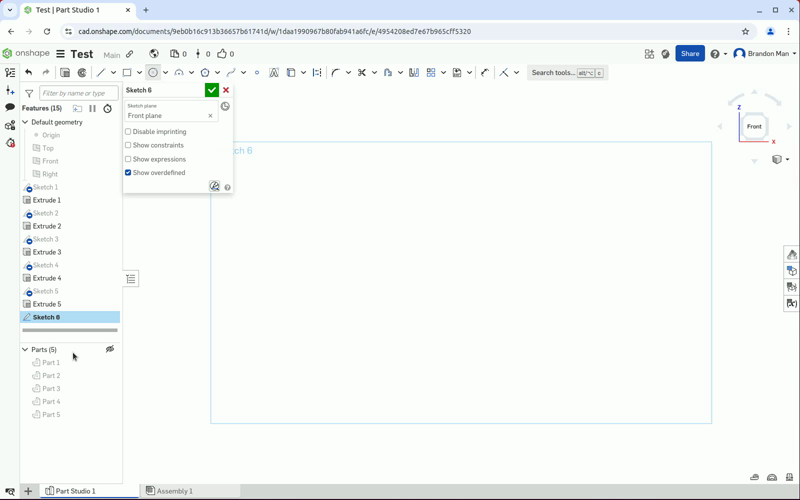
key_down(shift)
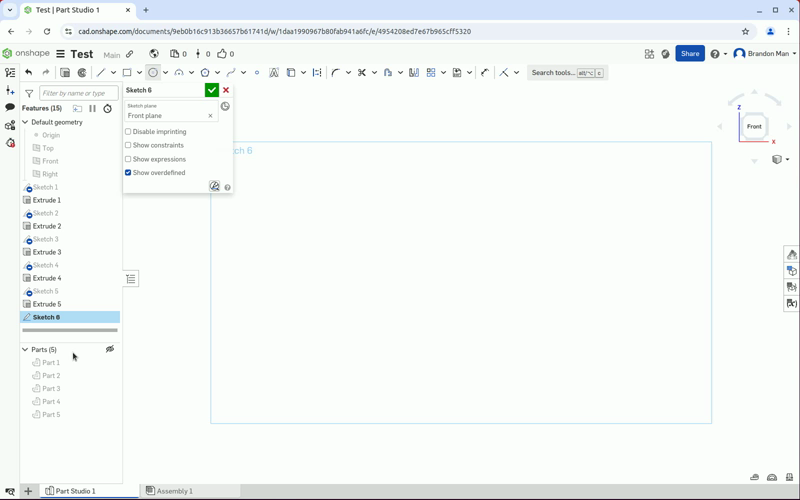
mouse_move(461, 282)
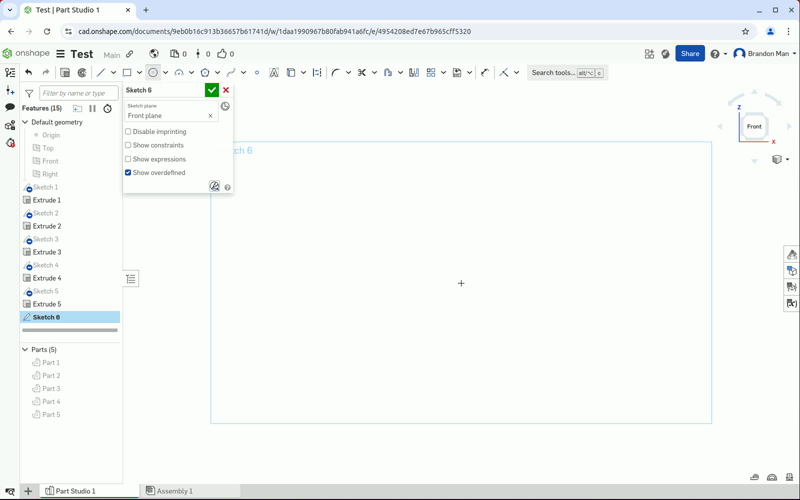
click(461, 282)
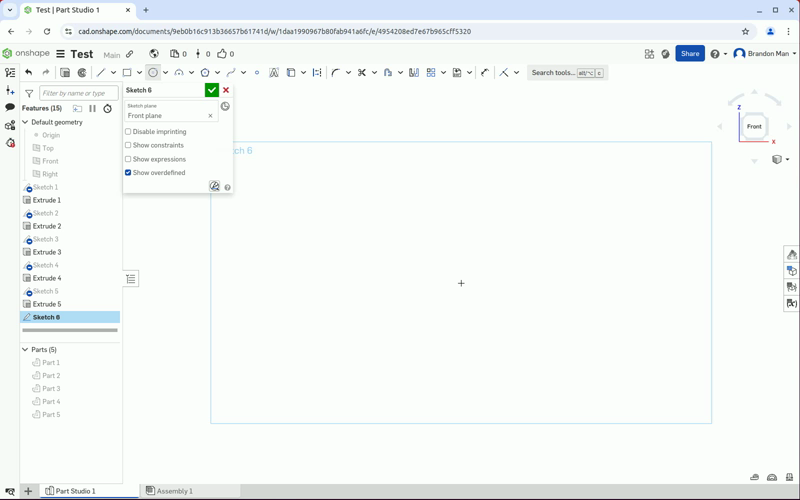
key_up(shift)
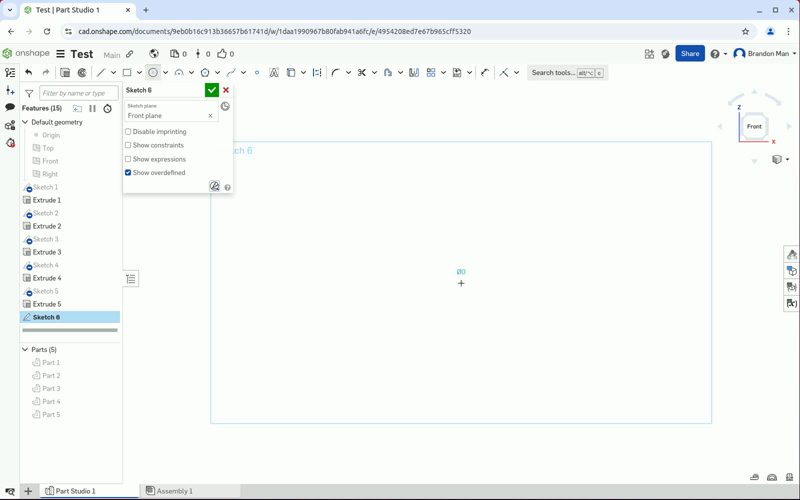
mouse_move(490, 282)
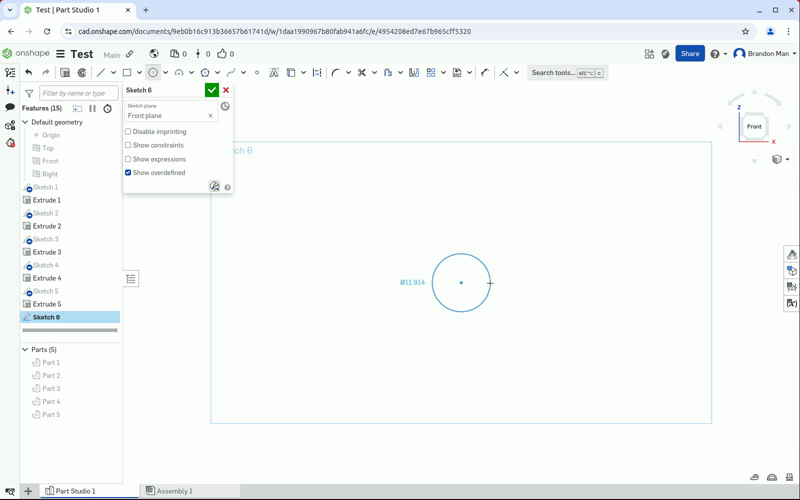
click(490, 282)
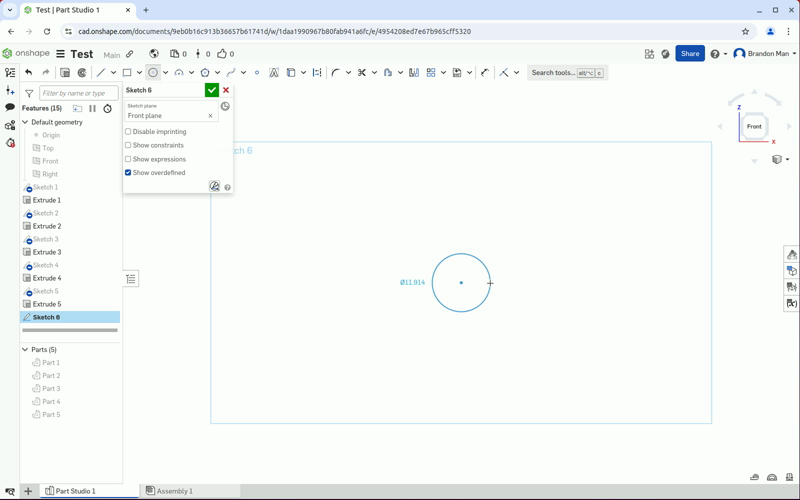
key(esc)
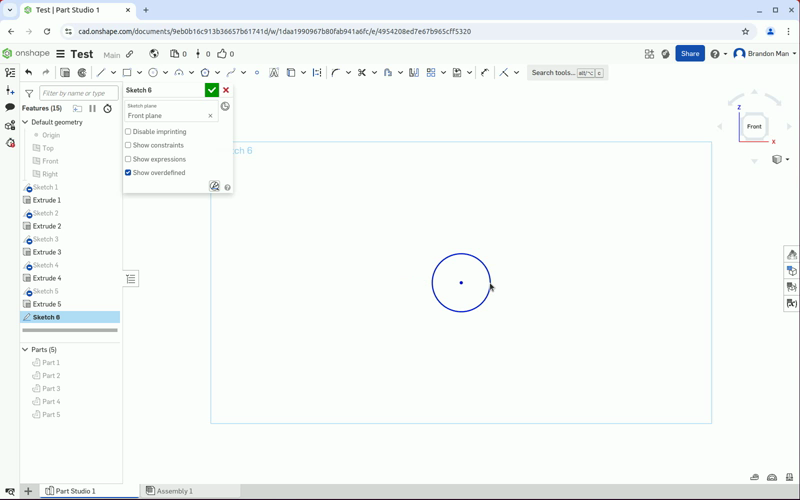
key(l)
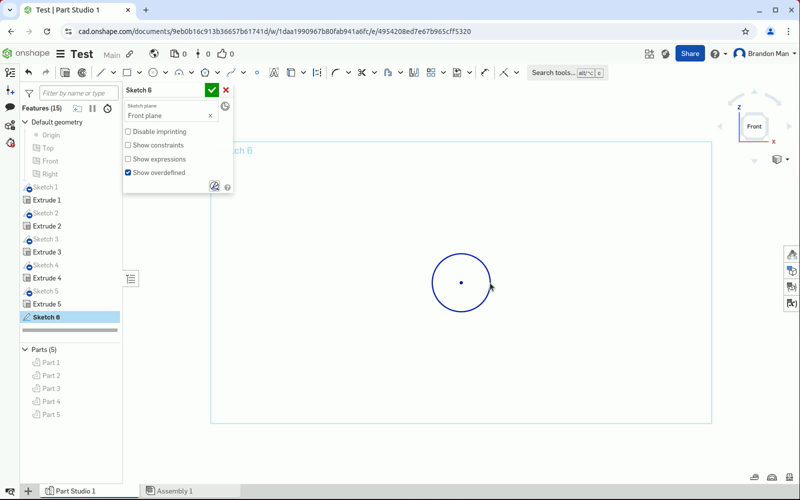
key_down(shift)
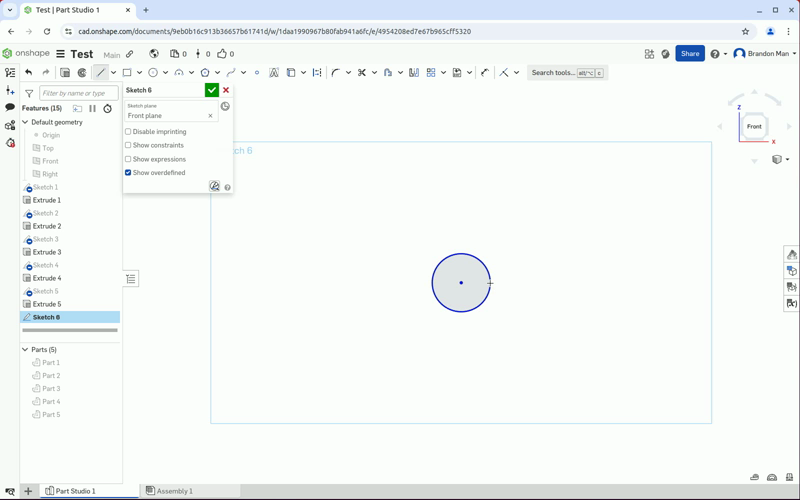
mouse_move(445, 288)
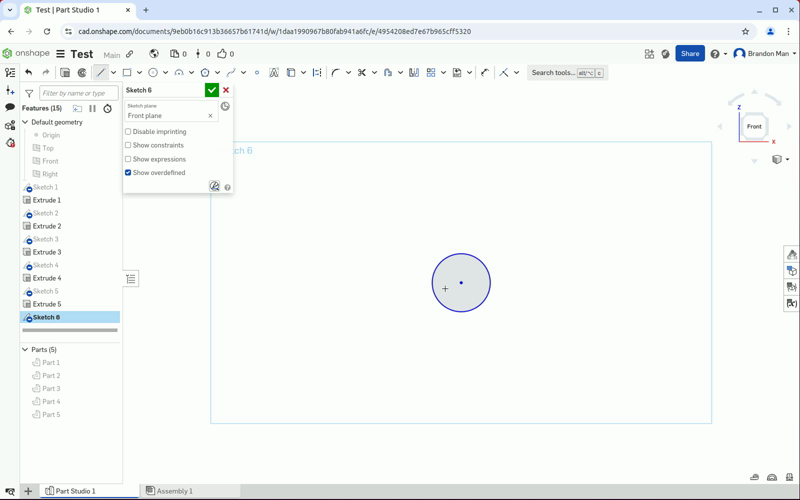
click(445, 288)
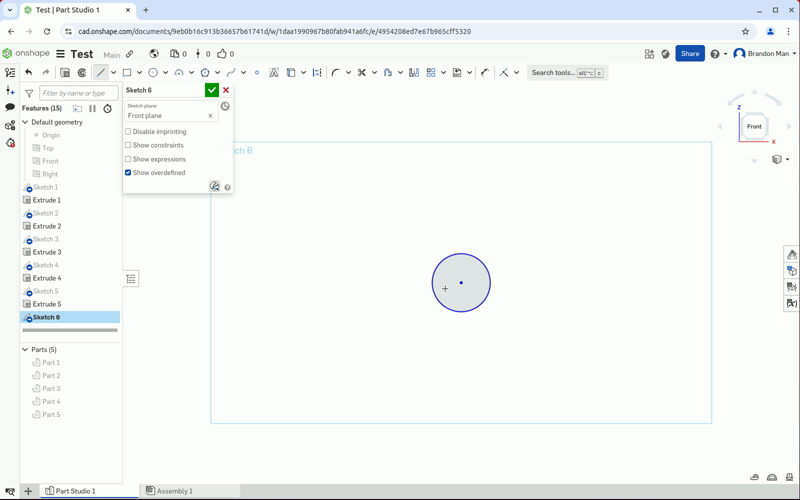
key_up(shift)
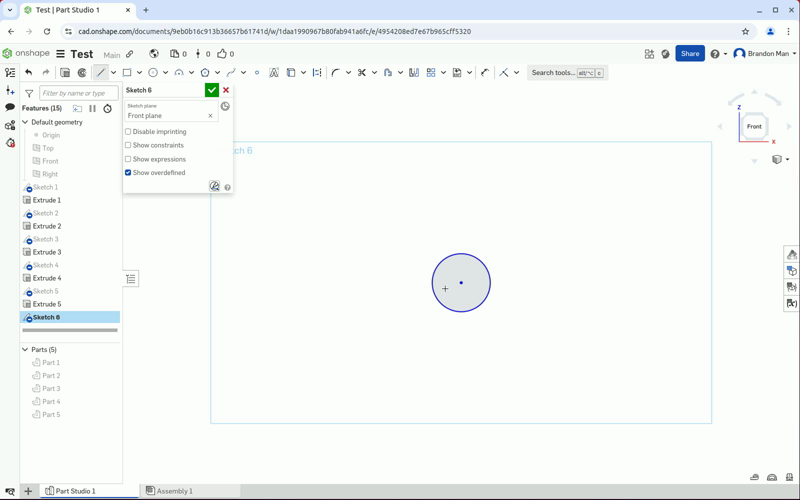
key_down(shift)
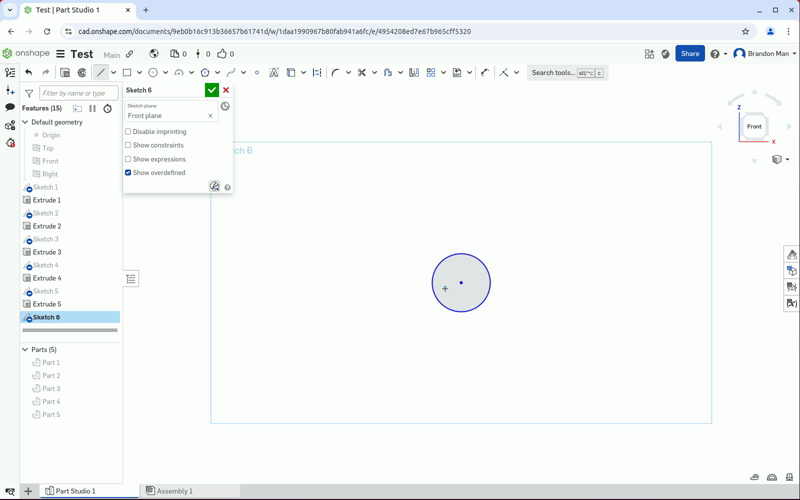
mouse_move(475, 288)
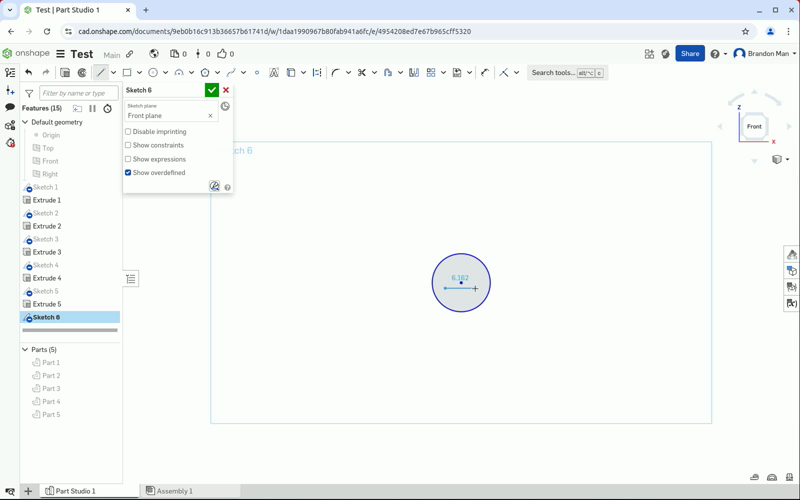
mouse_move(477, 288)
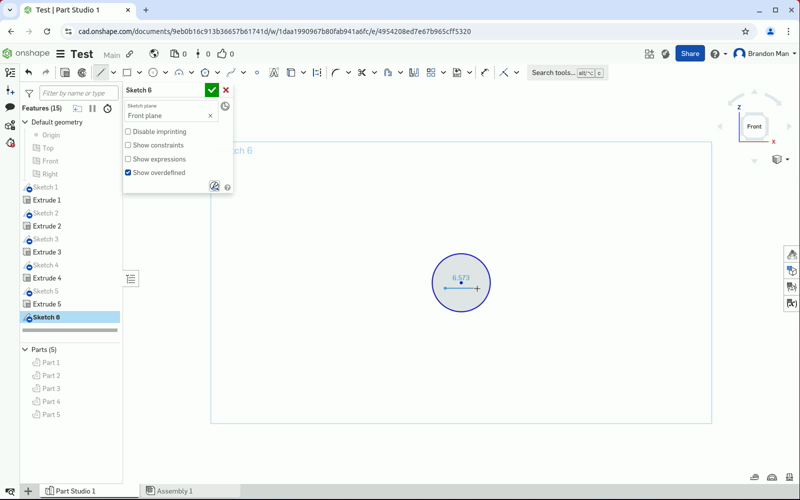
click(477, 288)
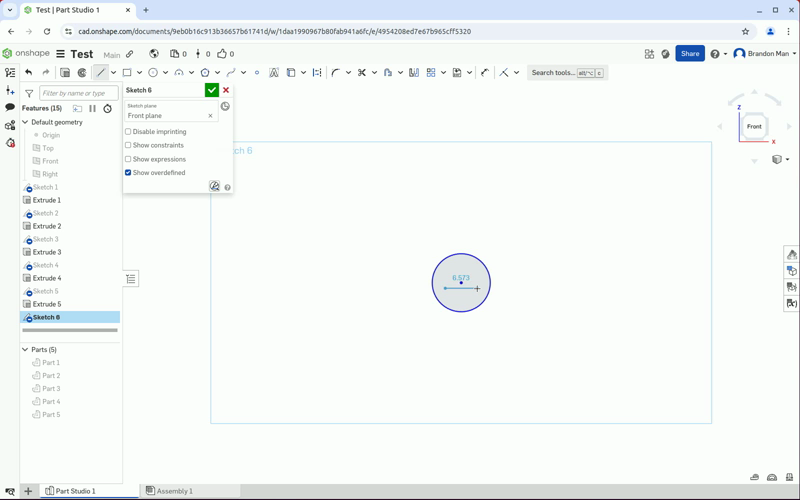
key_up(shift)
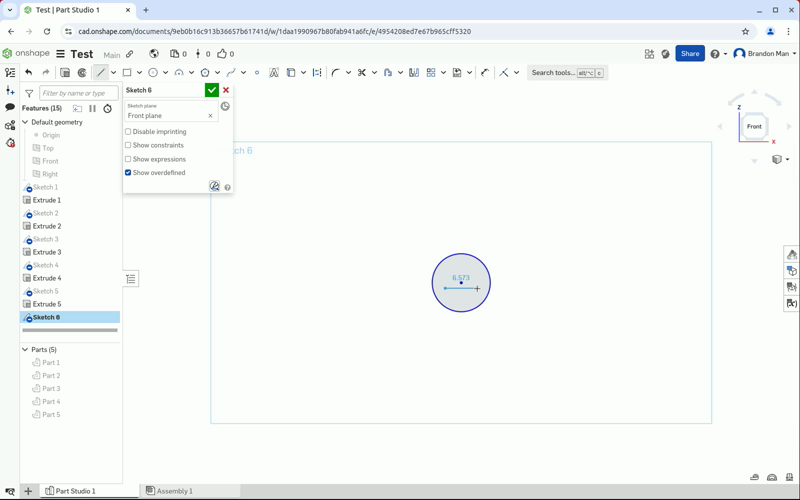
key_down(shift)
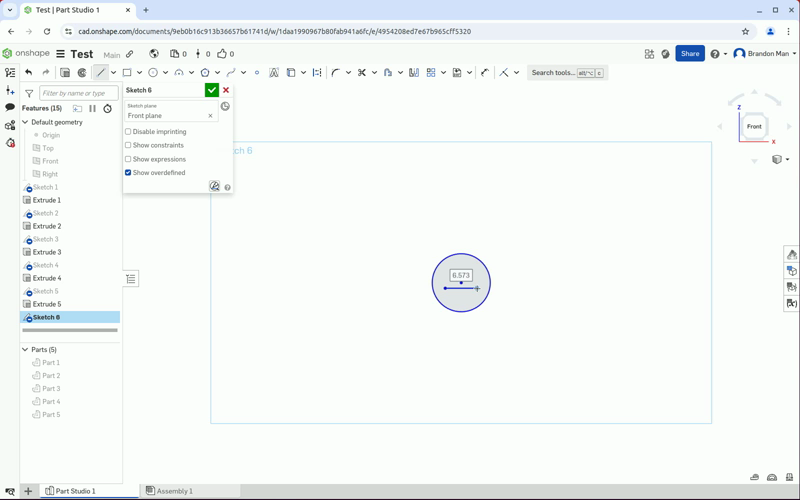
mouse_move(507, 288)
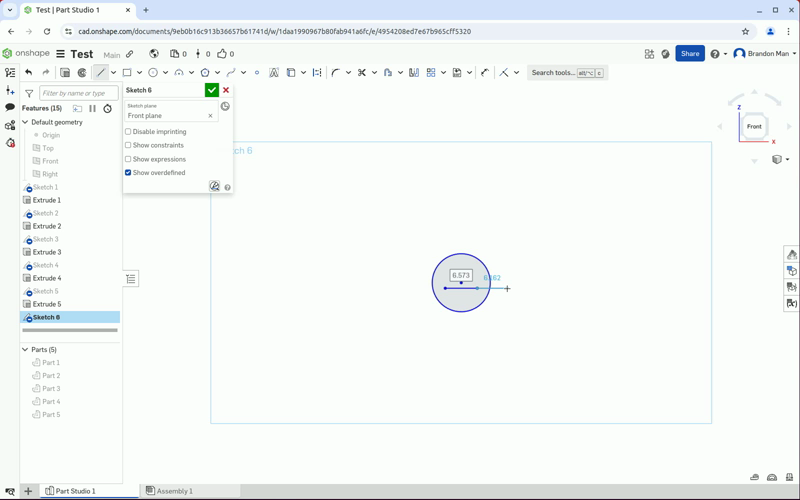
mouse_move(477, 277)
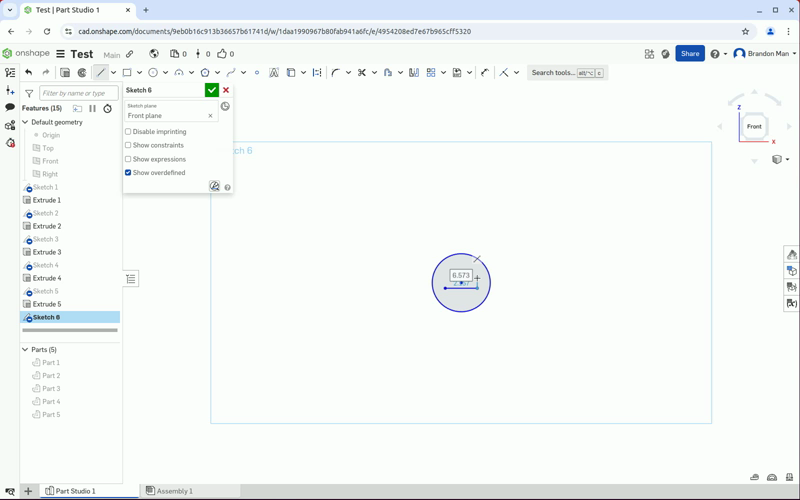
click(477, 277)
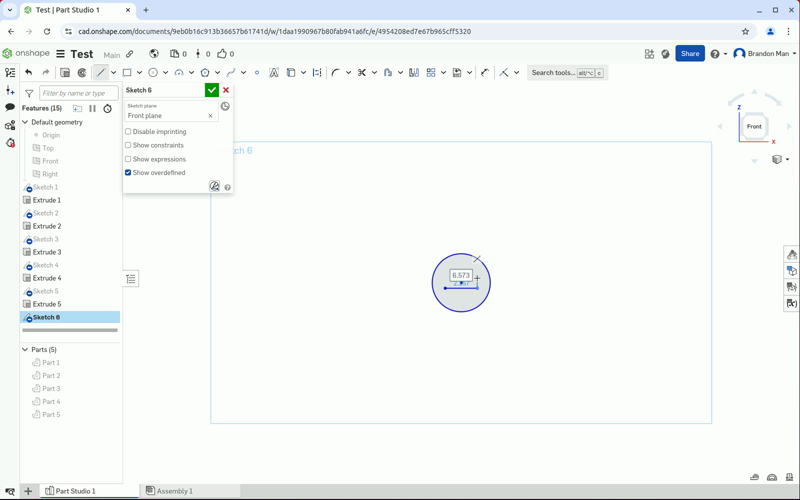
key_up(shift)
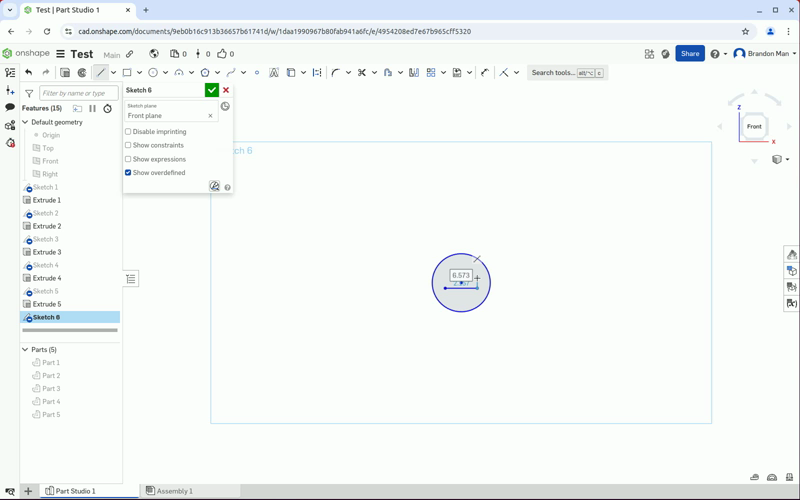
key_down(shift)
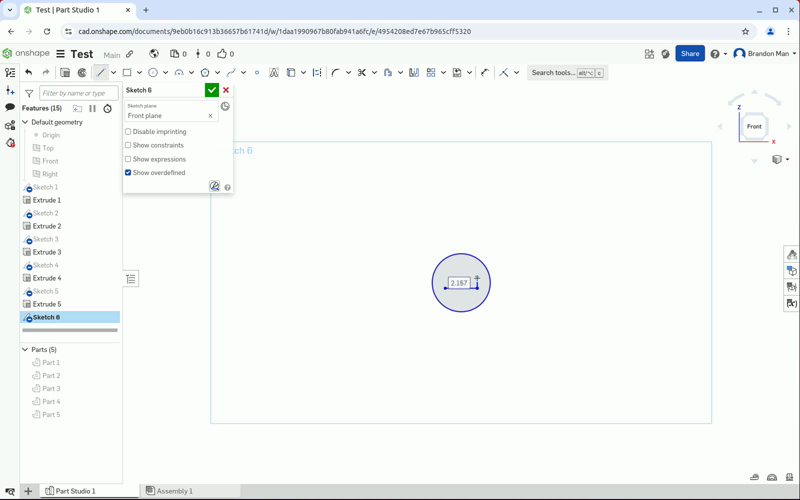
mouse_move(507, 277)
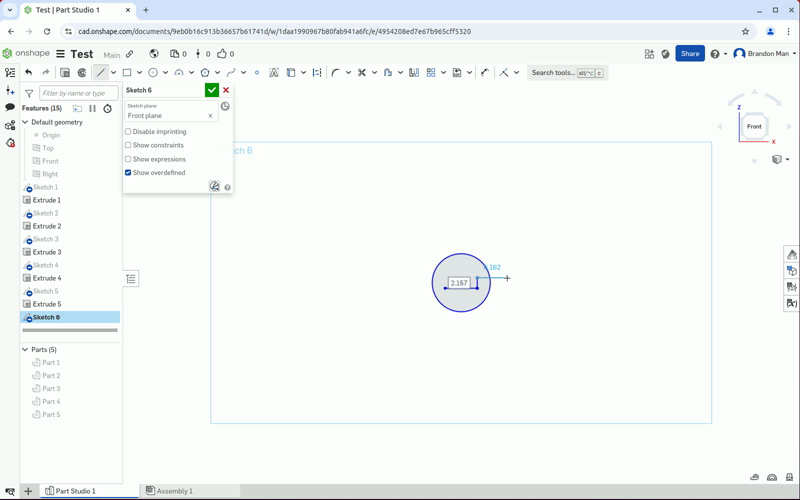
mouse_move(445, 277)
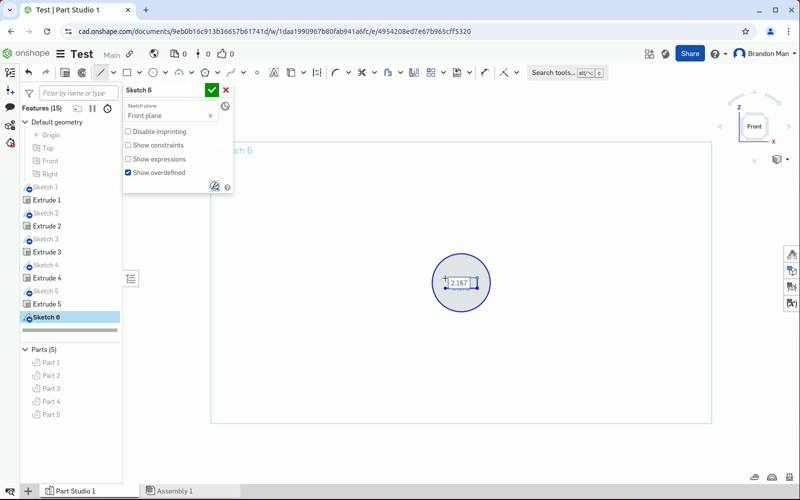
click(445, 277)
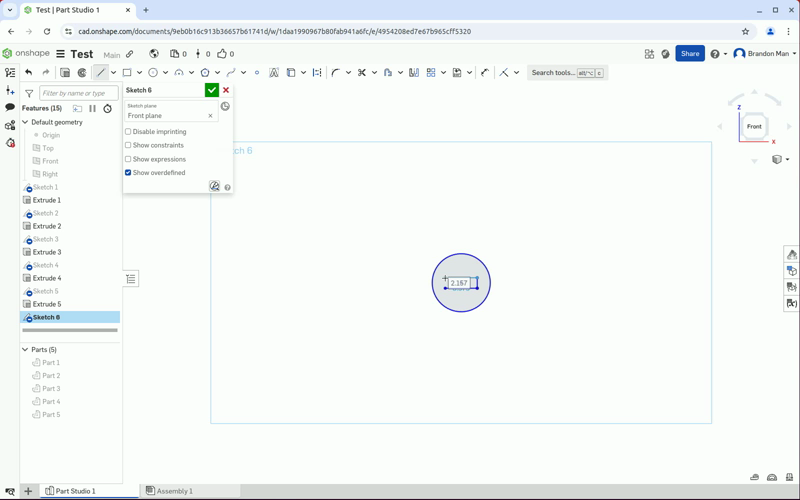
key_up(shift)
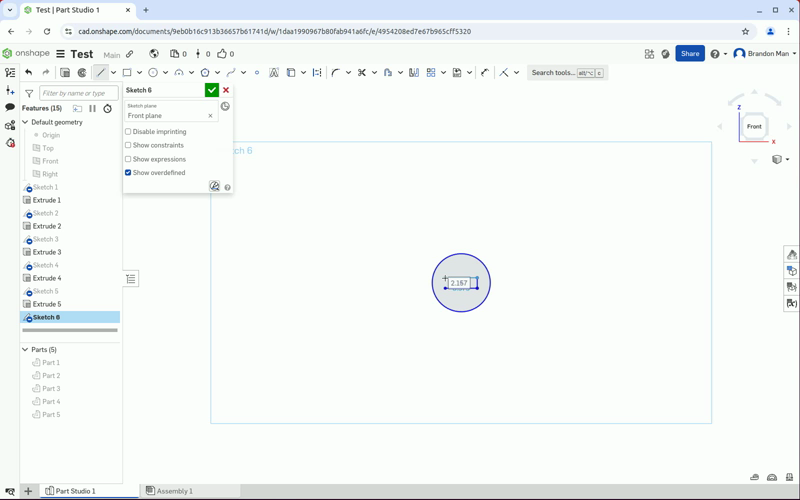
mouse_move(475, 277)
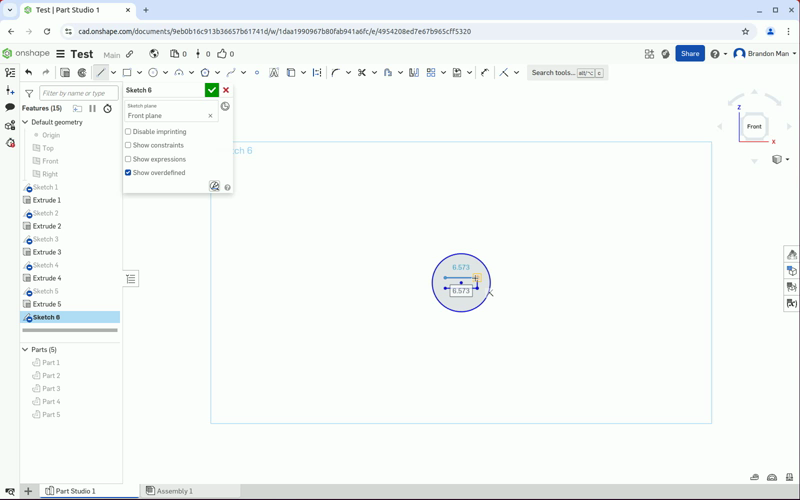
key_down(shift)
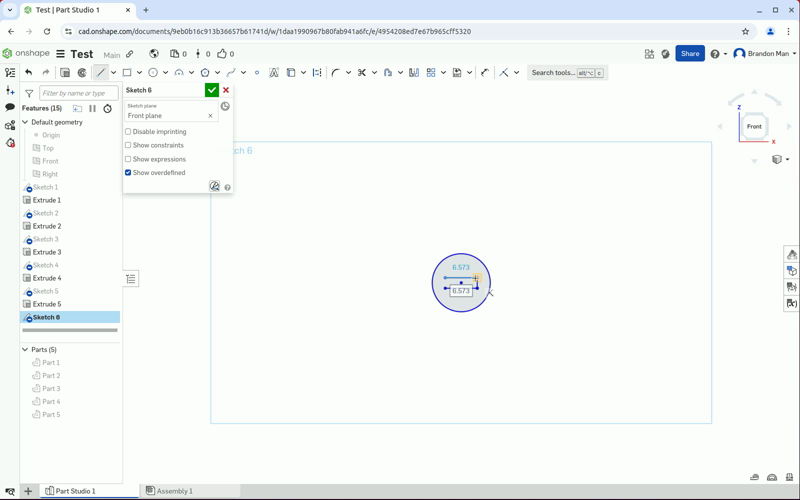
mouse_move(445, 288)
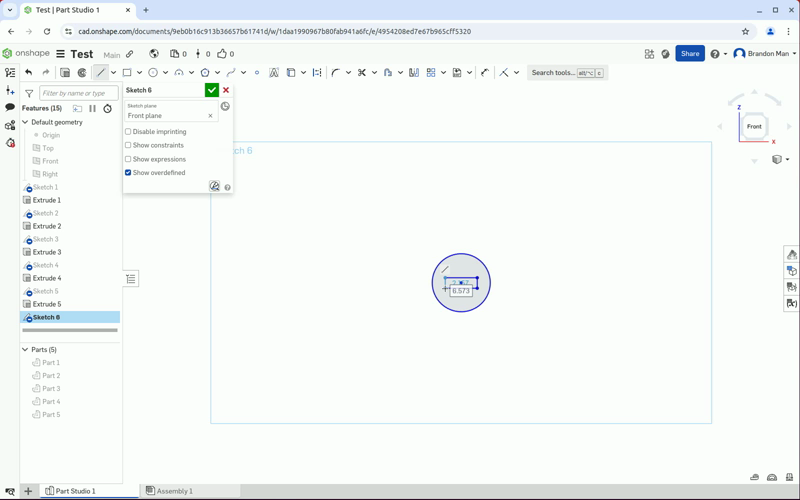
key_up(shift)
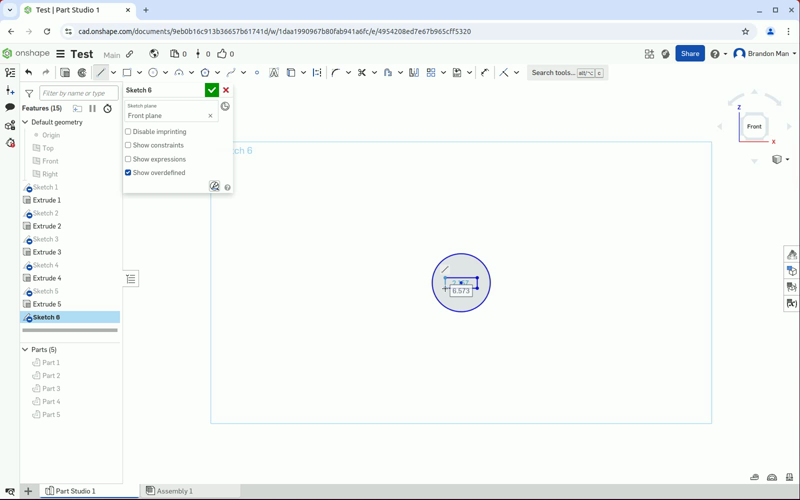
click(445, 288)
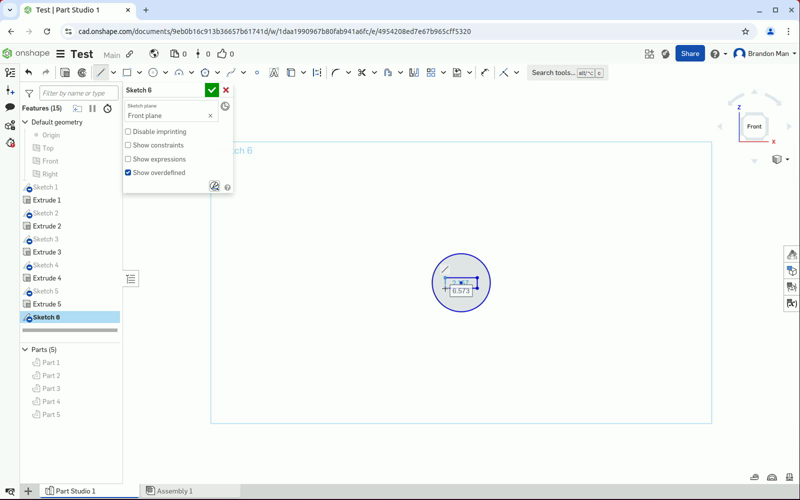
key(esc)
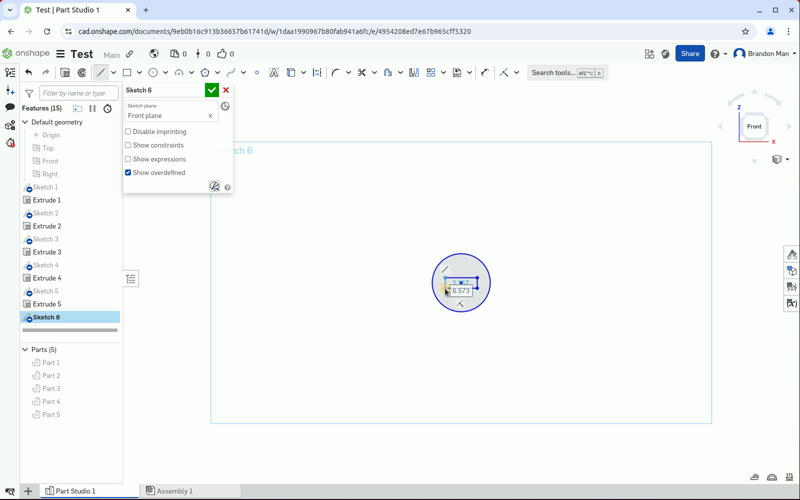
mouse_move(436, 292)
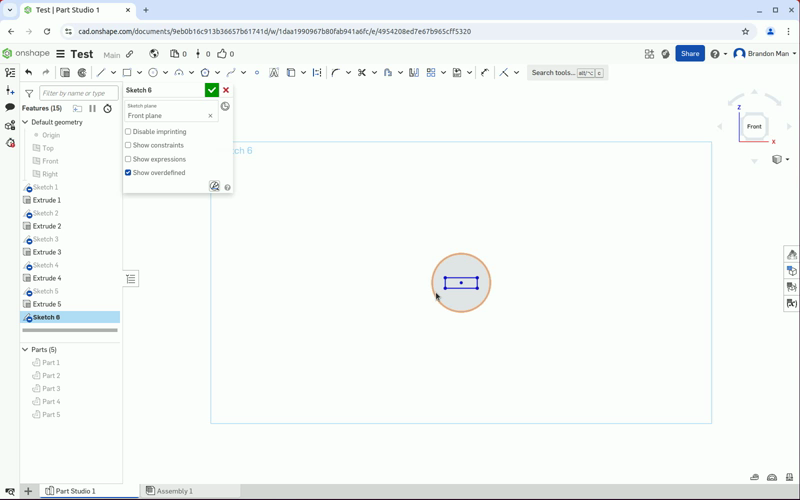
click(436, 292)
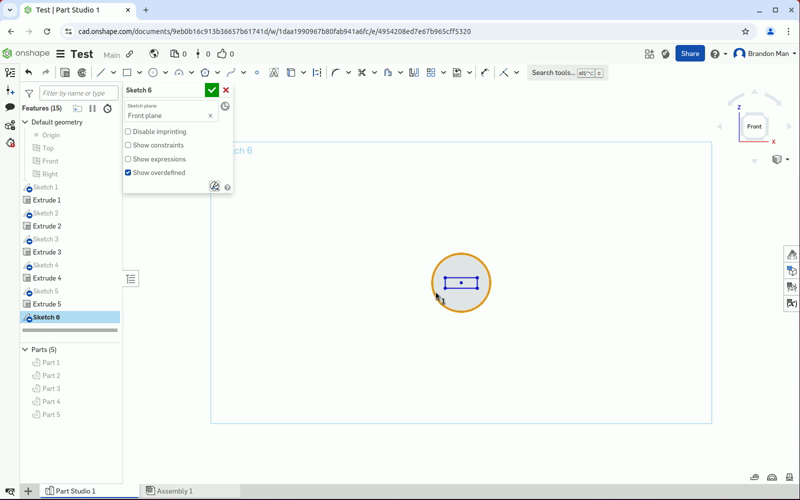
mouse_move(73, 352)
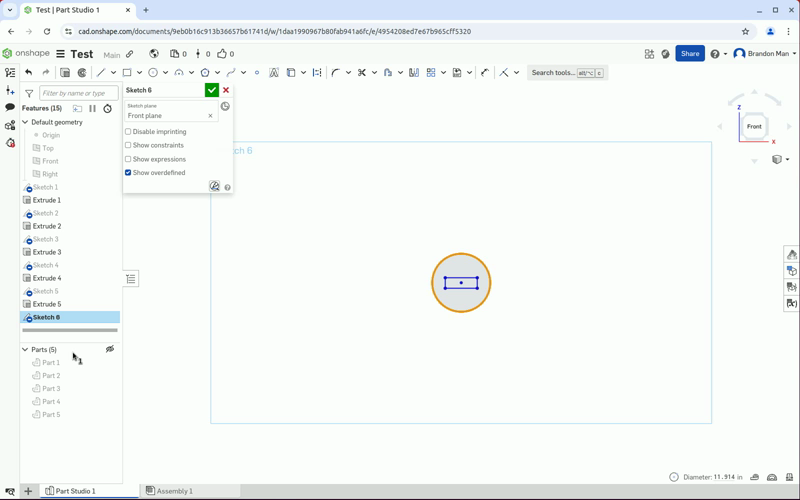
key(shift+y)
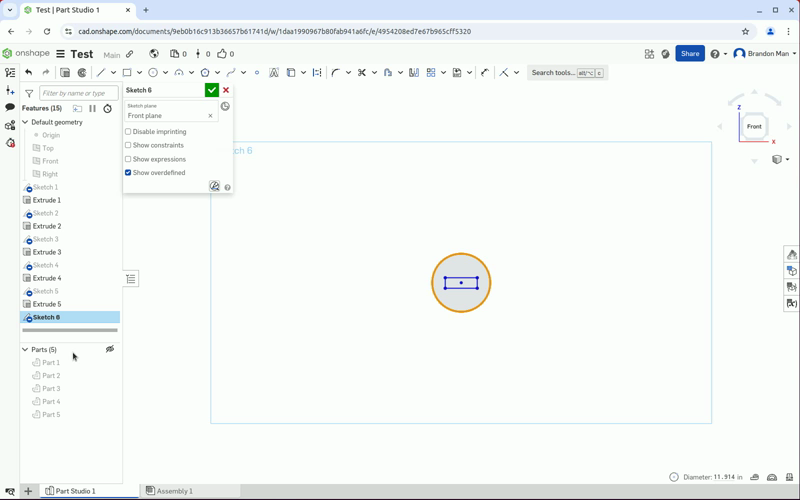
key(shift+e)
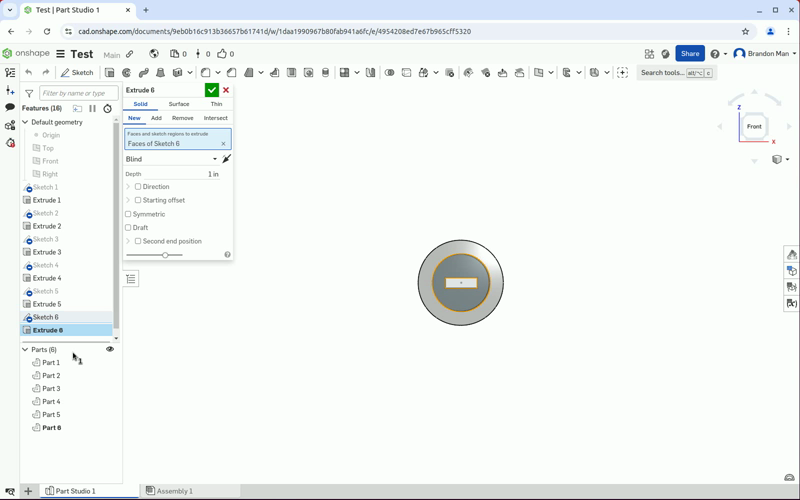
mouse_move(143, 106)
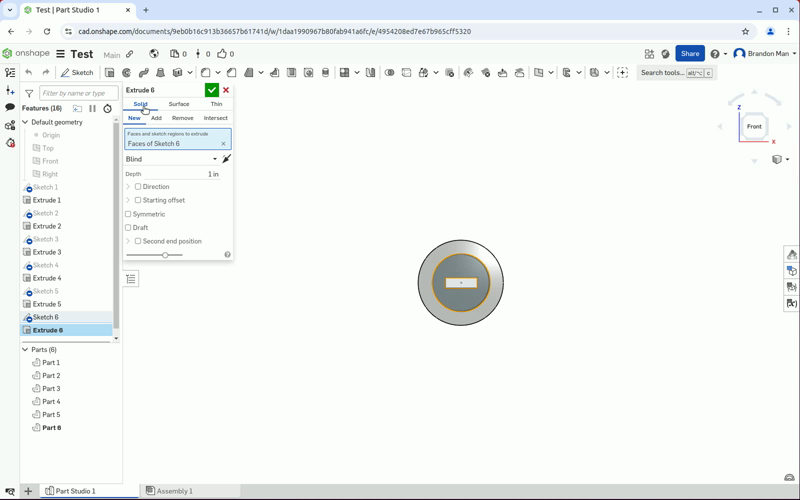
click(143, 106)
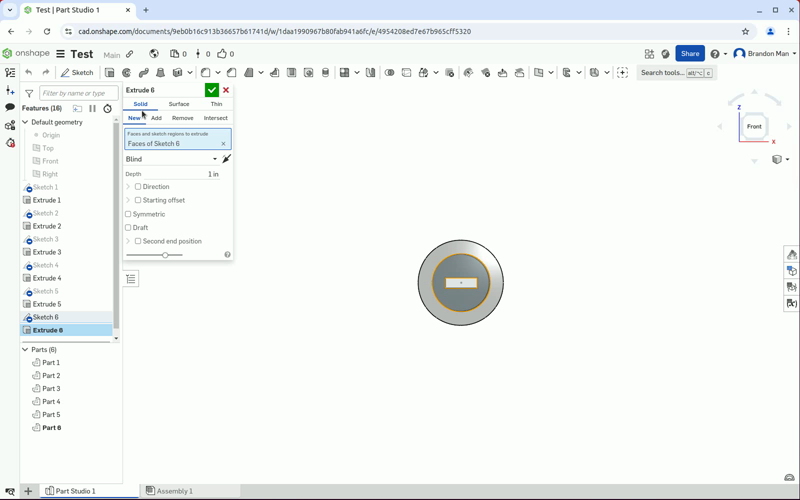
mouse_move(137, 120)
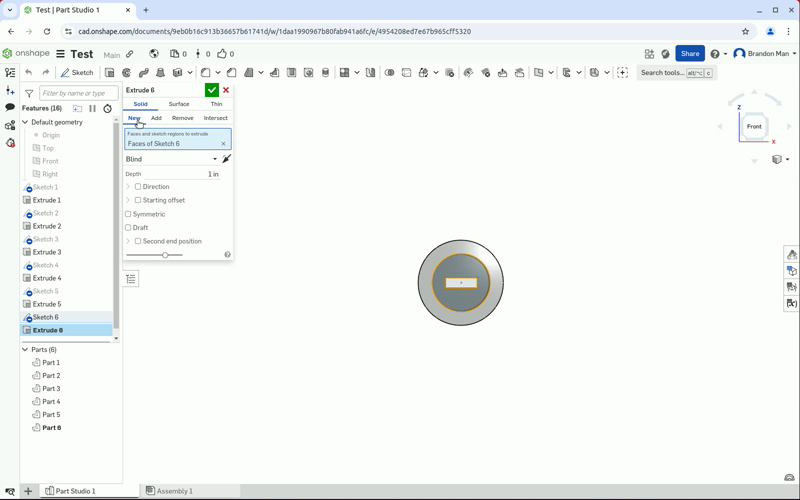
click(137, 120)
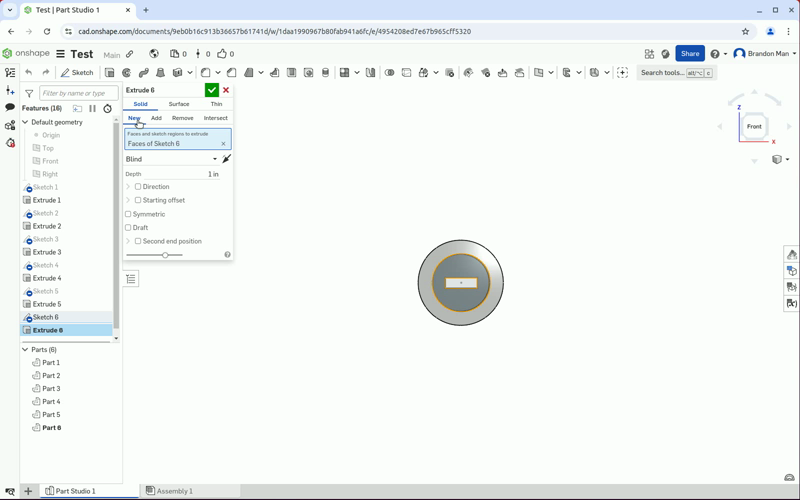
key(tab, 4)
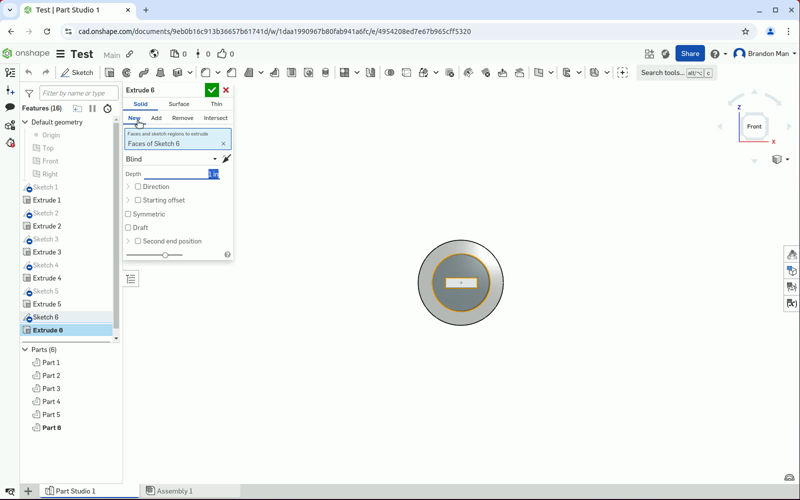
text(23.108)
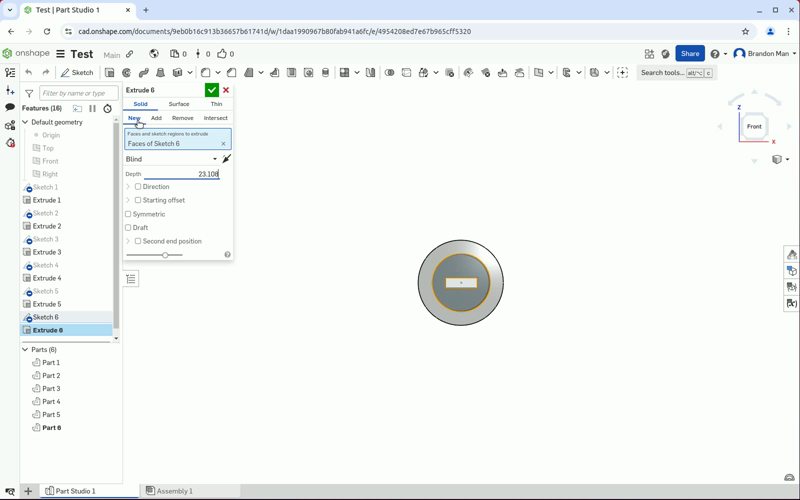
key(enter)
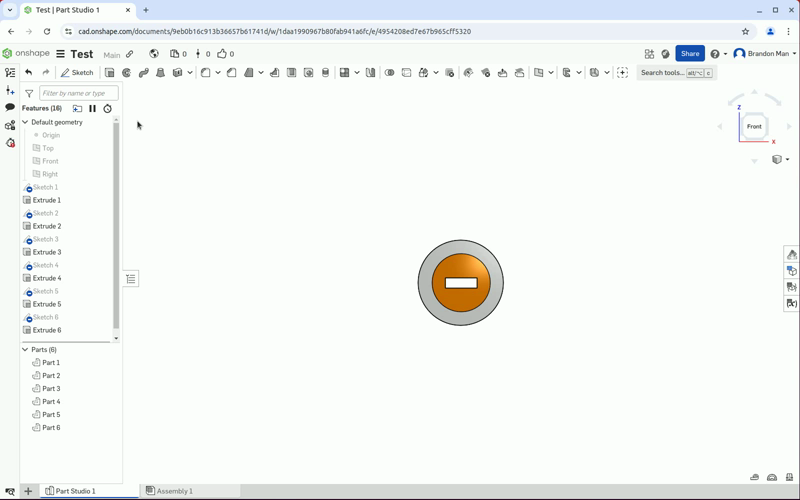
key(shift+h)
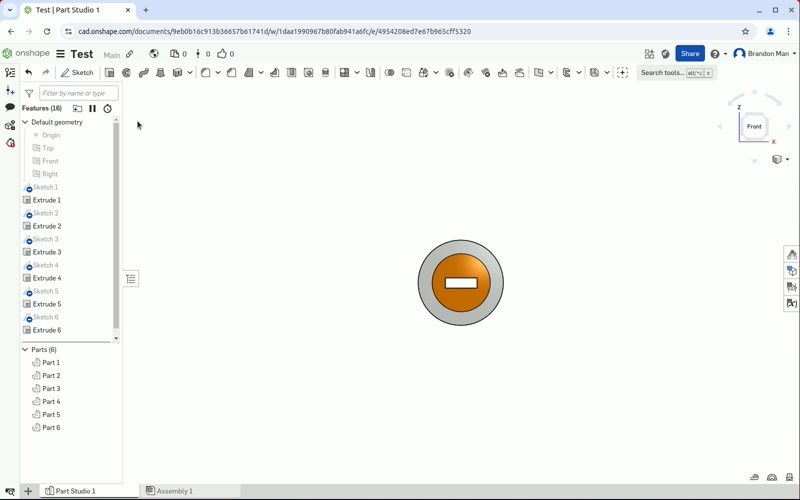
key(shift+h)
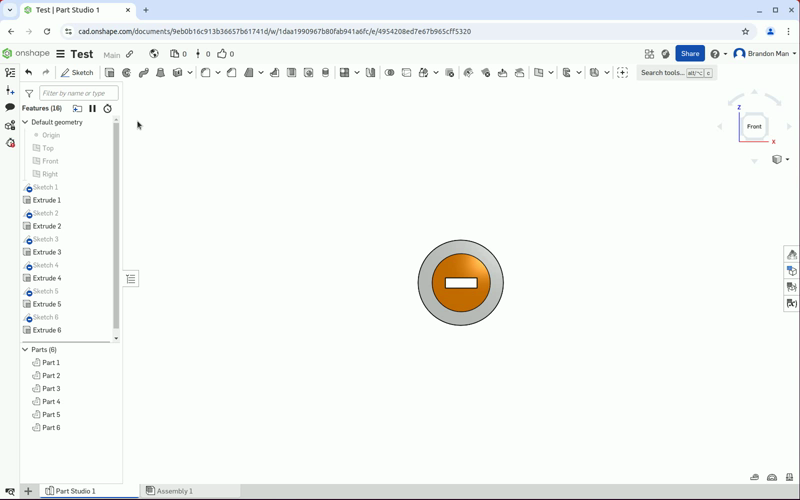
key(shift+7)
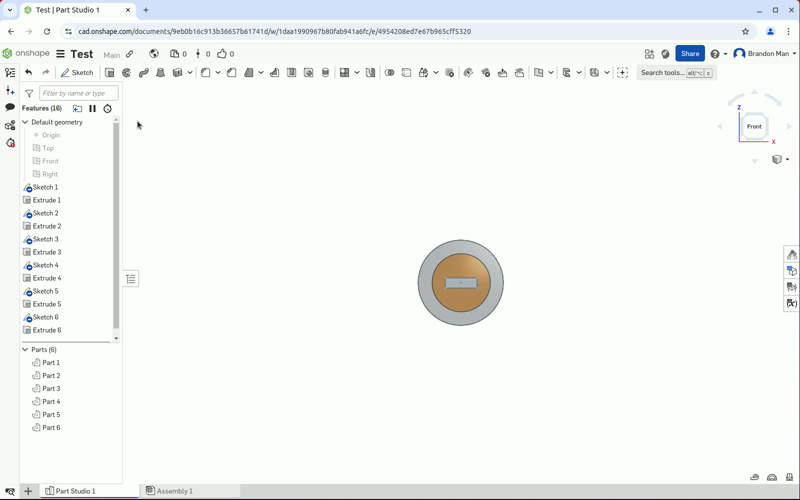
key(left, 2)
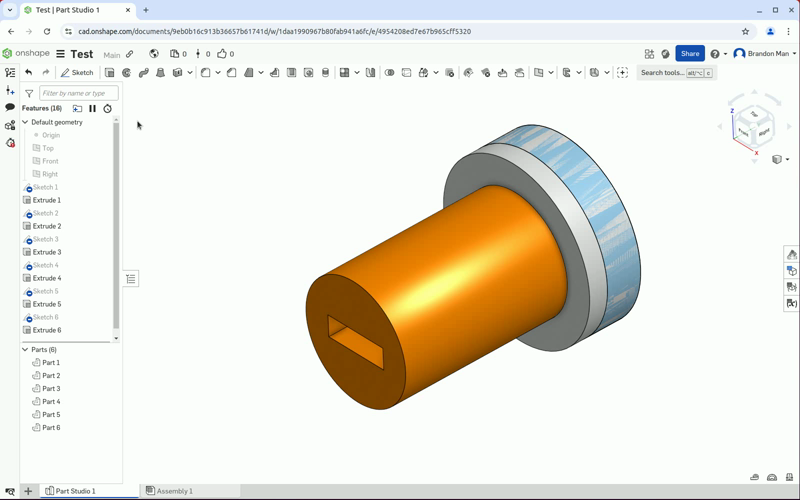
key(down, 2)
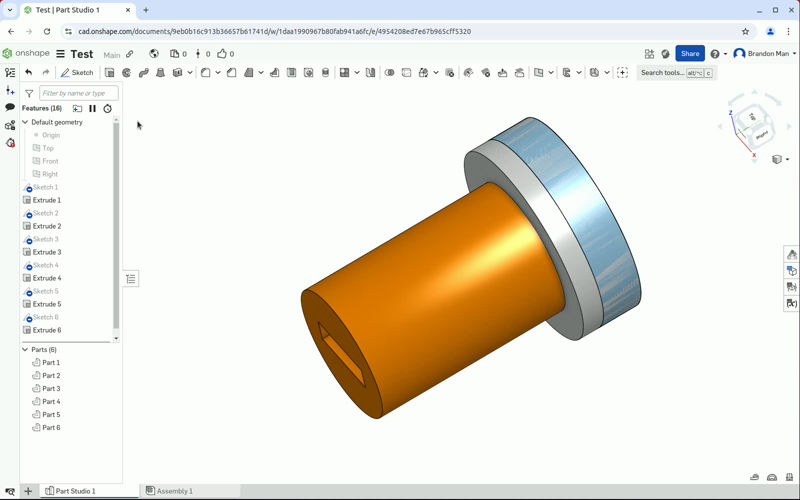
key(up, 2)
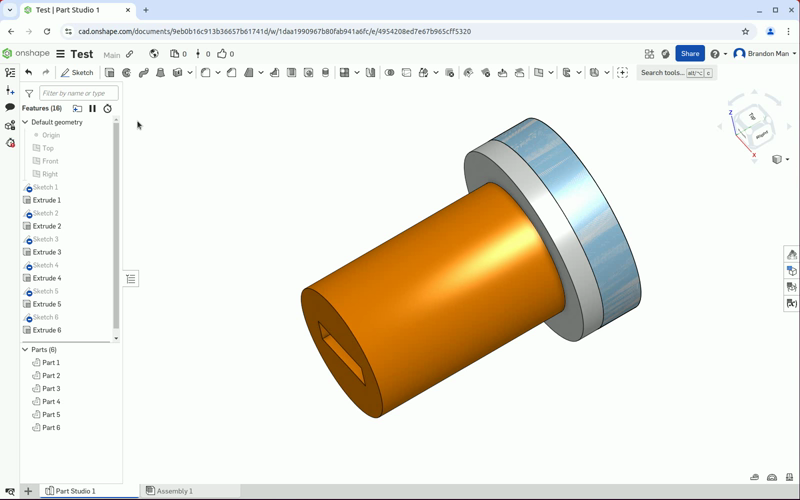
key(right, 2)
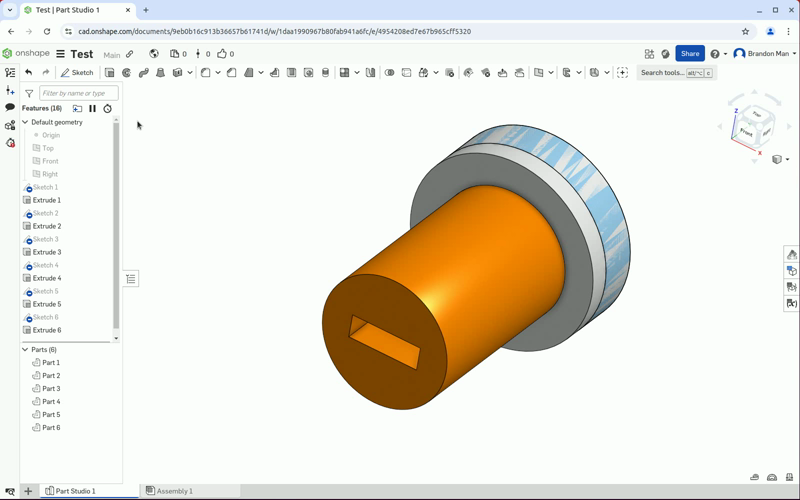
mouse_move(69, 189)
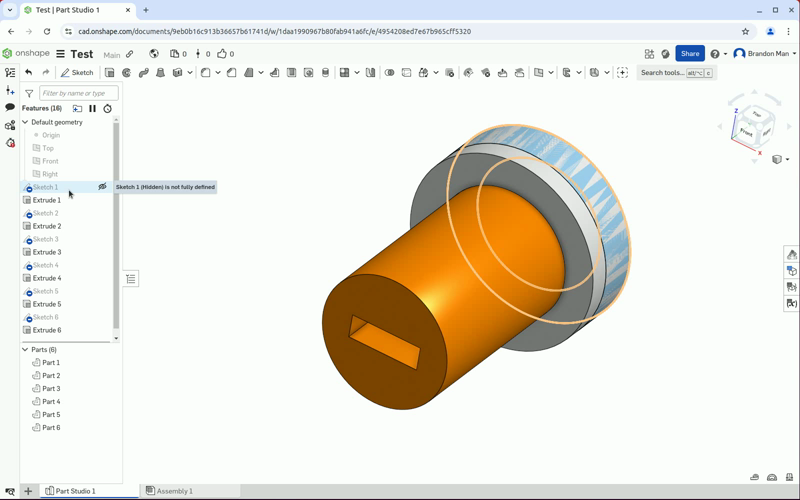
click(69, 189)